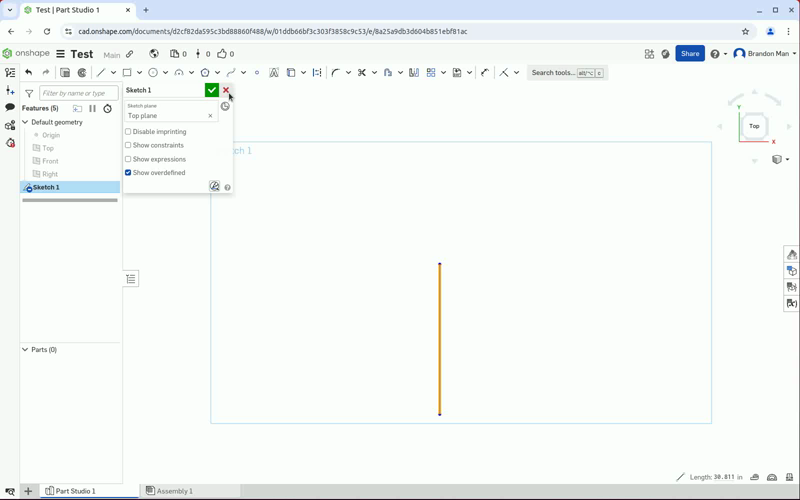
key(shift+h)
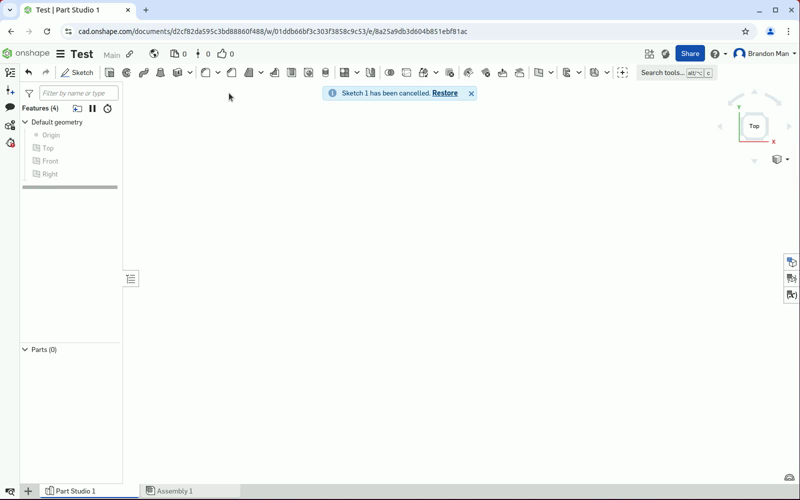
mouse_move(73, 352)
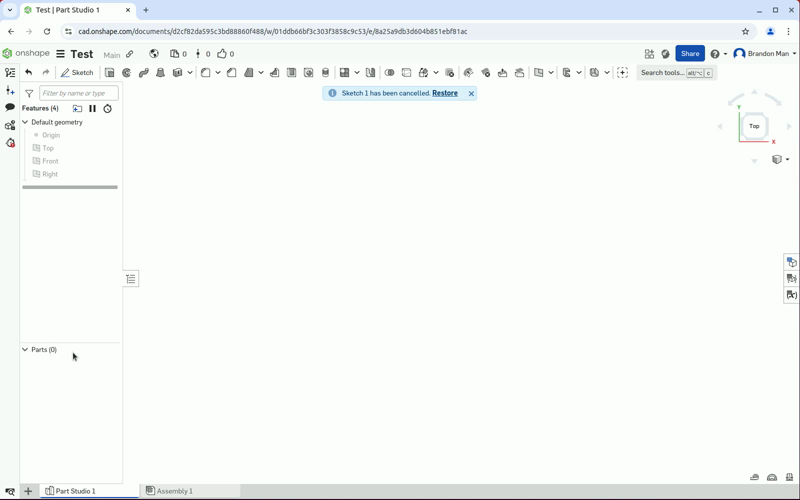
key(y)
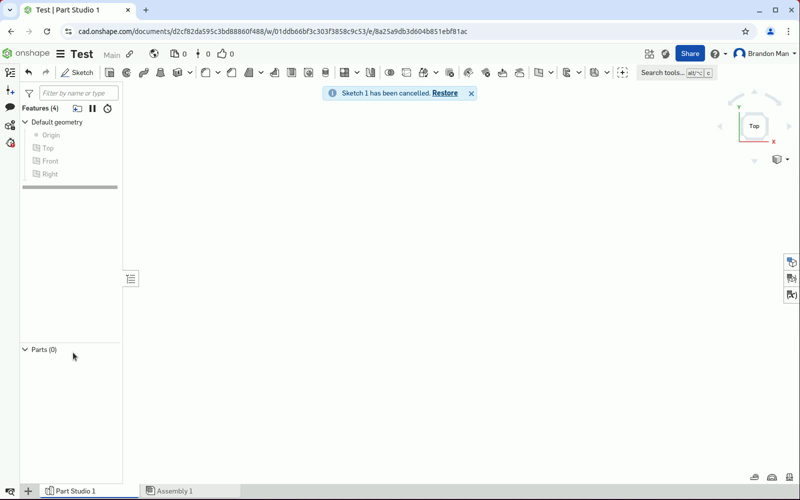
key(shift+p)
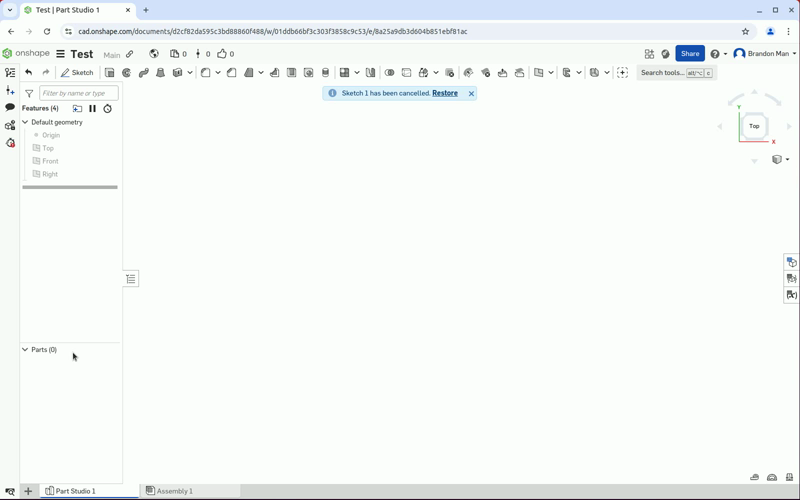
key(space)
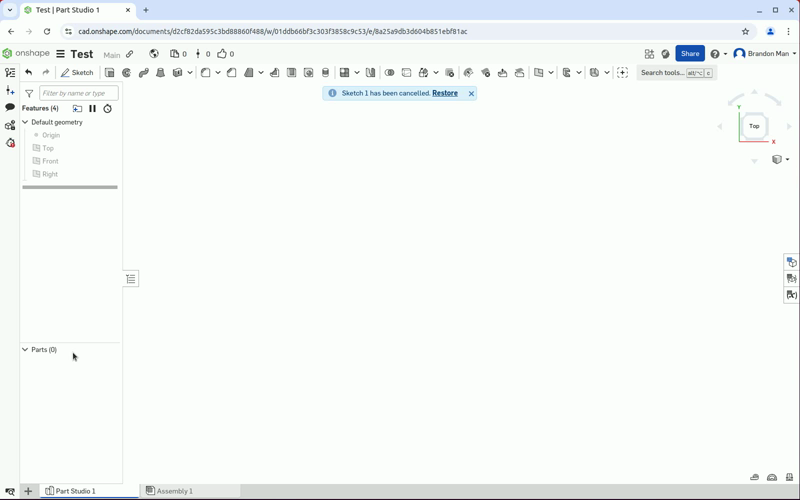
key_down(shift)
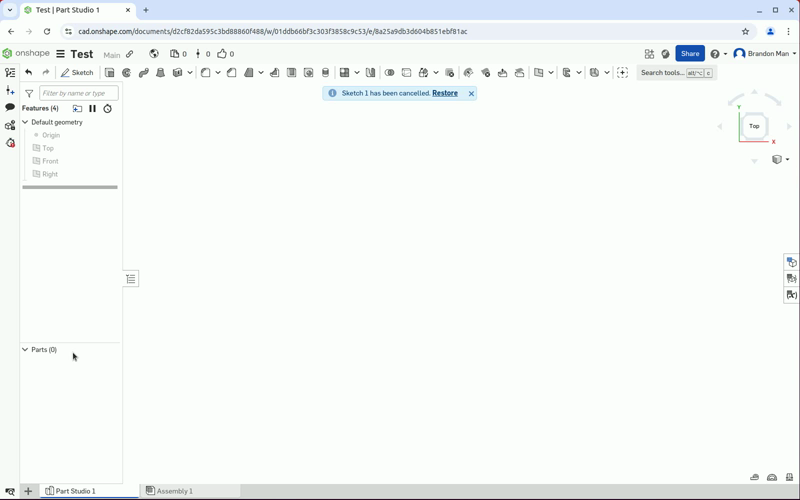
key(up)
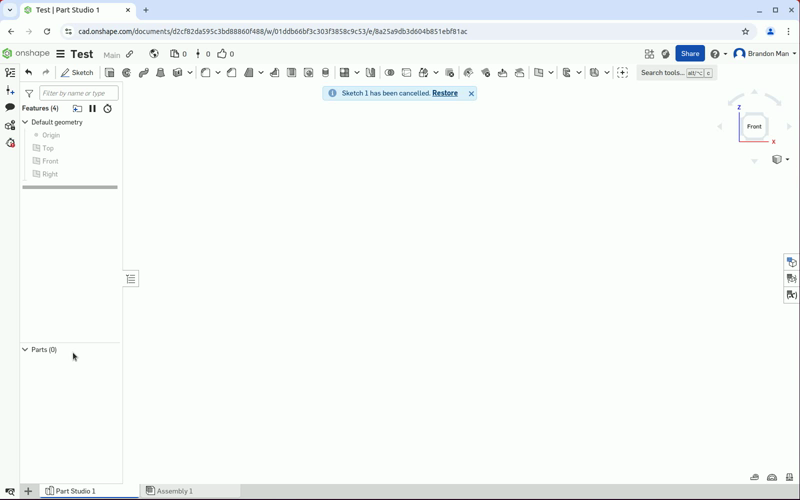
key_up(shift)
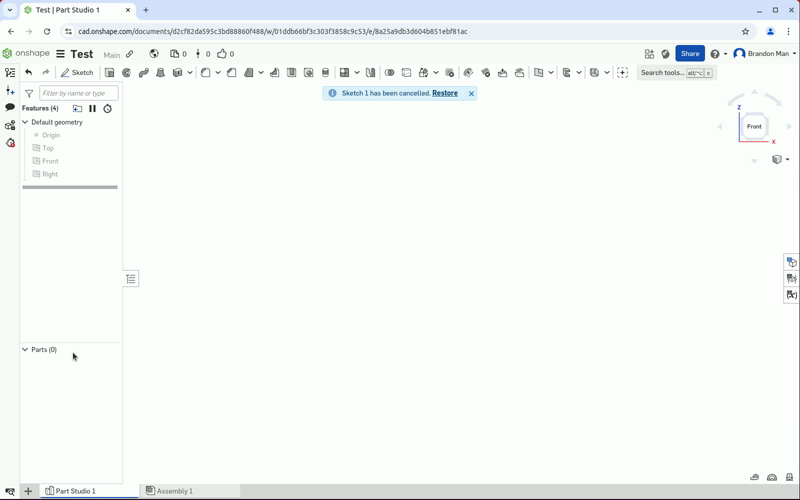
mouse_move(73, 352)
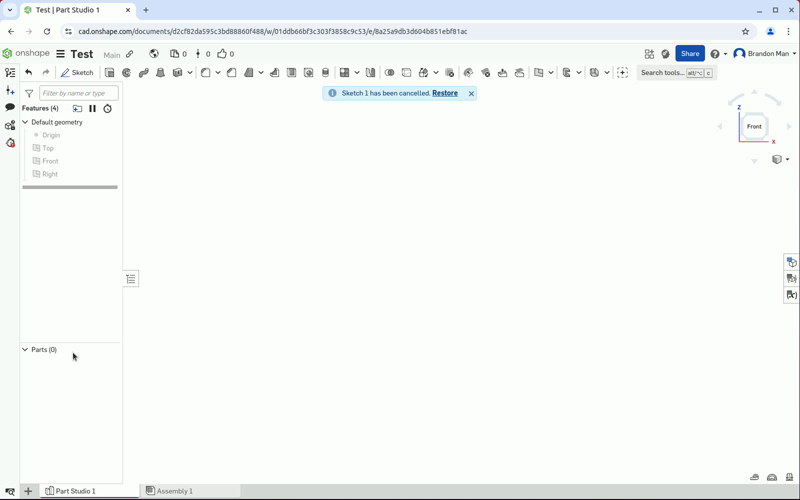
key(shift+y)
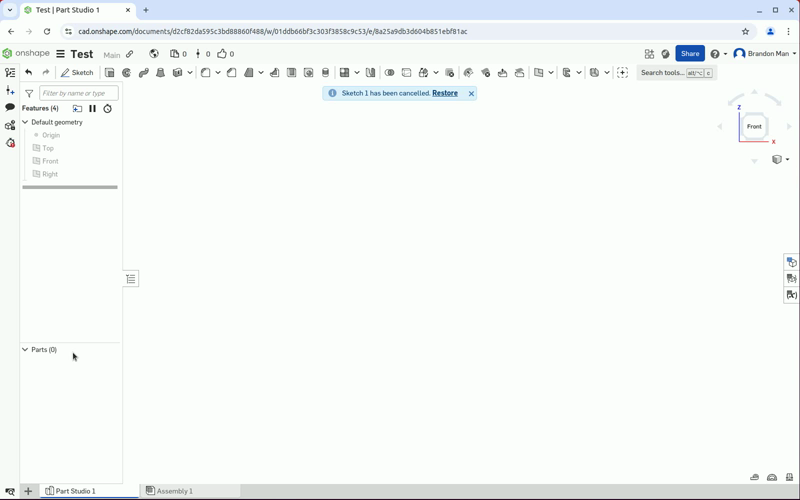
key(shift+s)
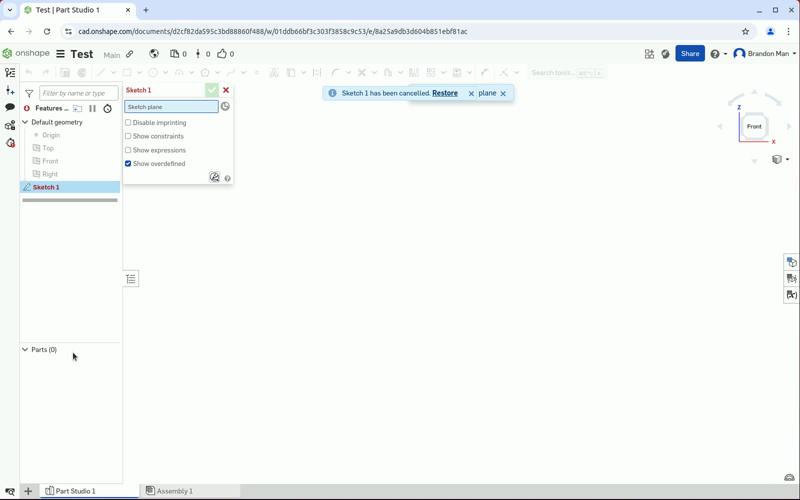
mouse_move(73, 163)
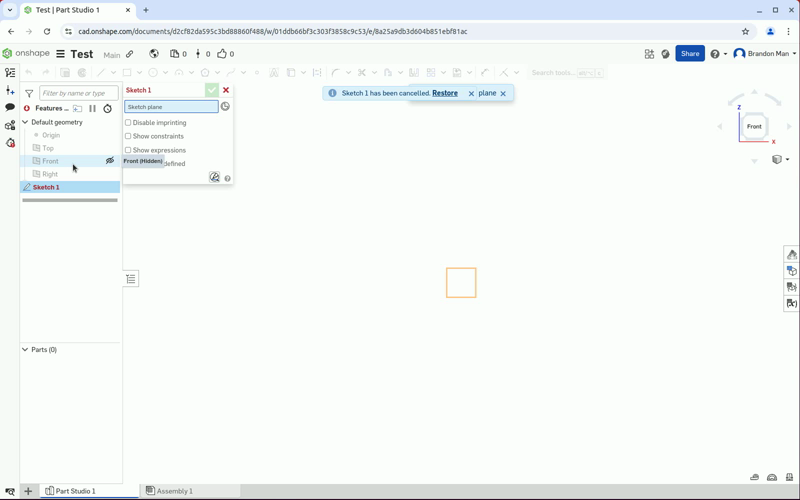
click(73, 163)
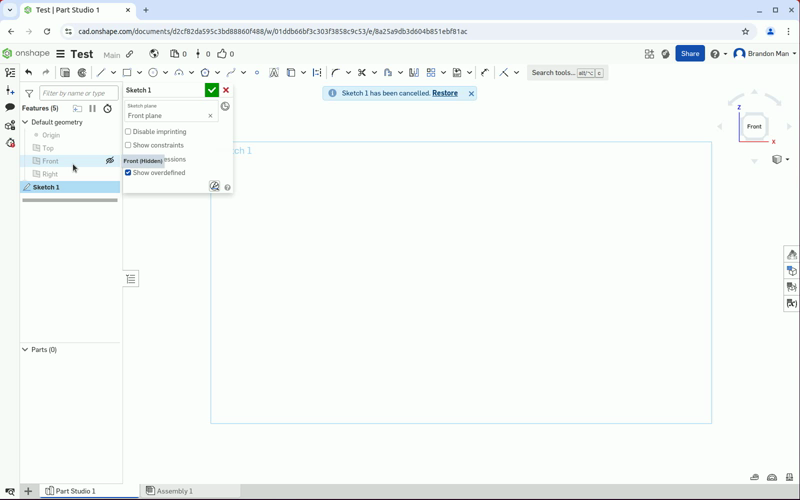
mouse_move(73, 352)
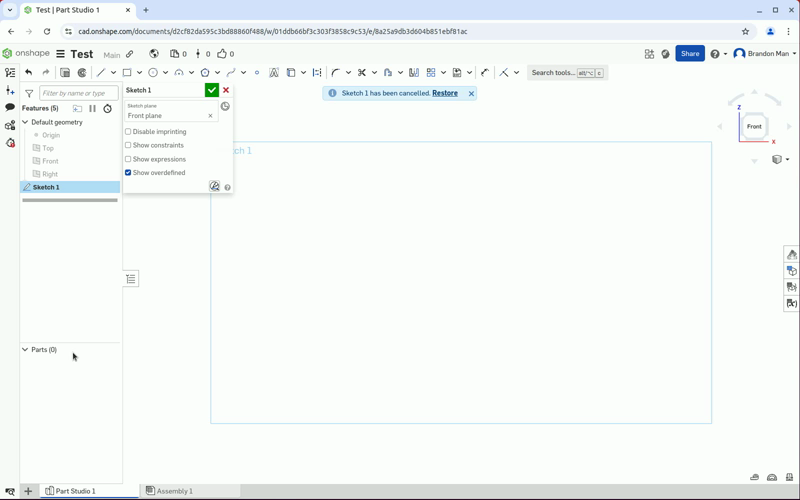
key(y)
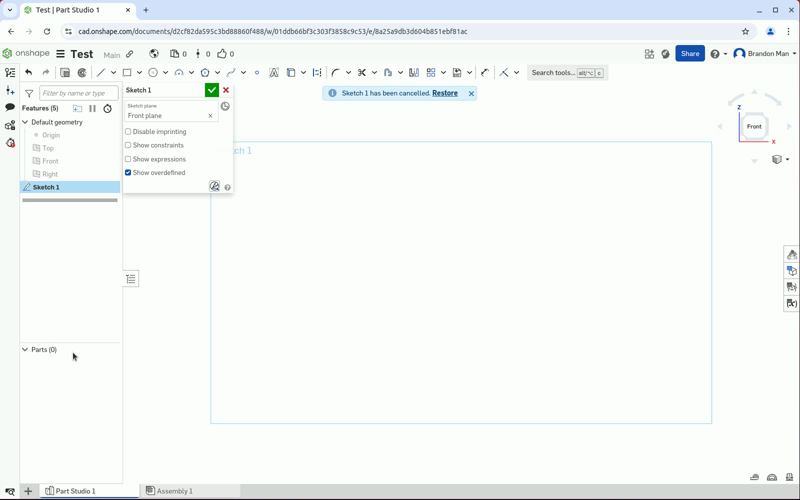
key(l)
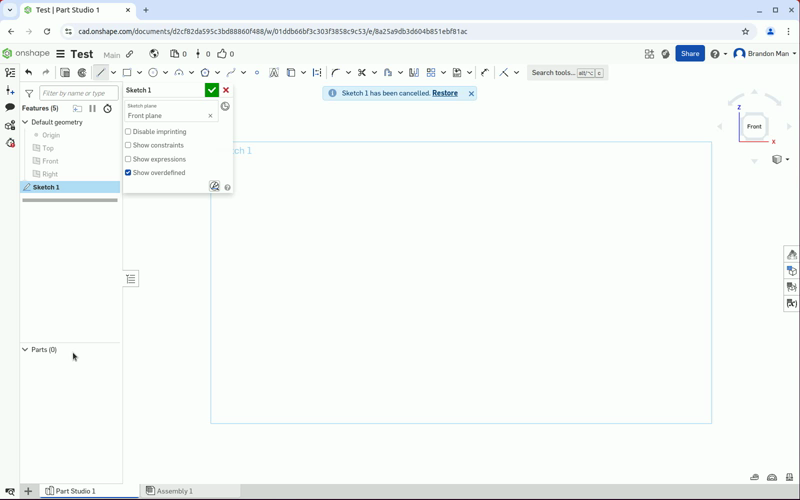
key_down(shift)
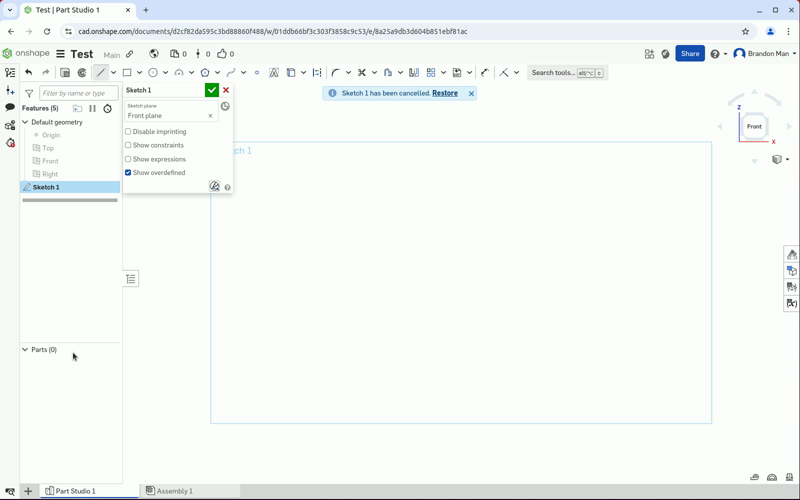
mouse_move(364, 282)
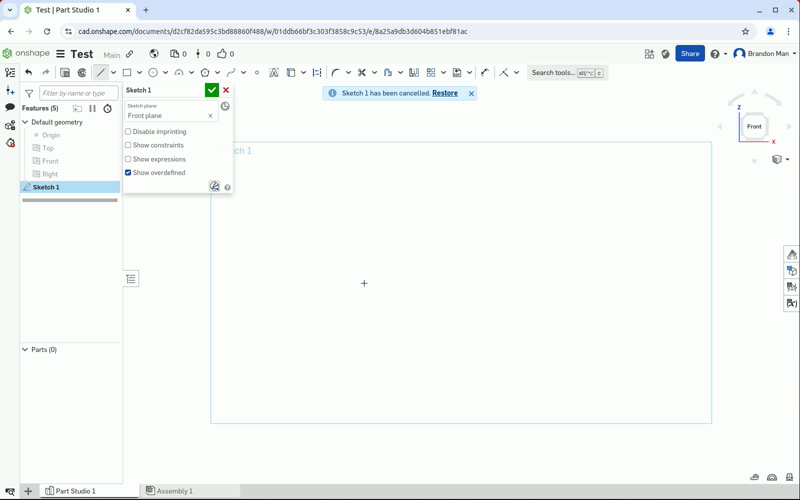
click(364, 282)
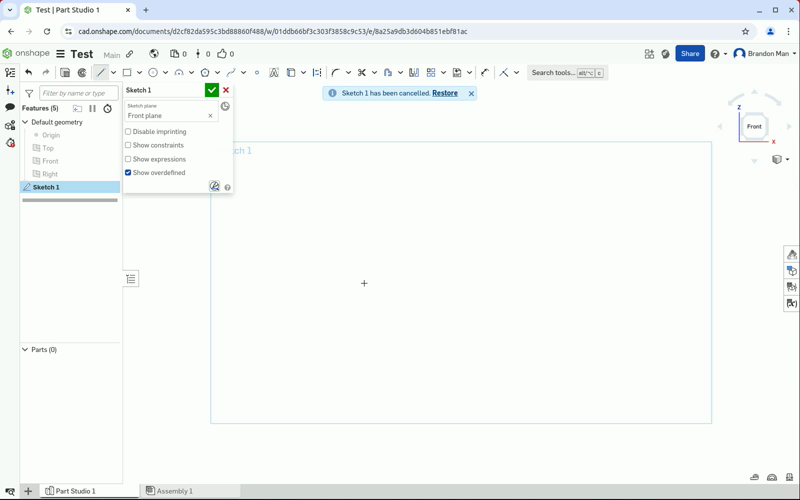
key_up(shift)
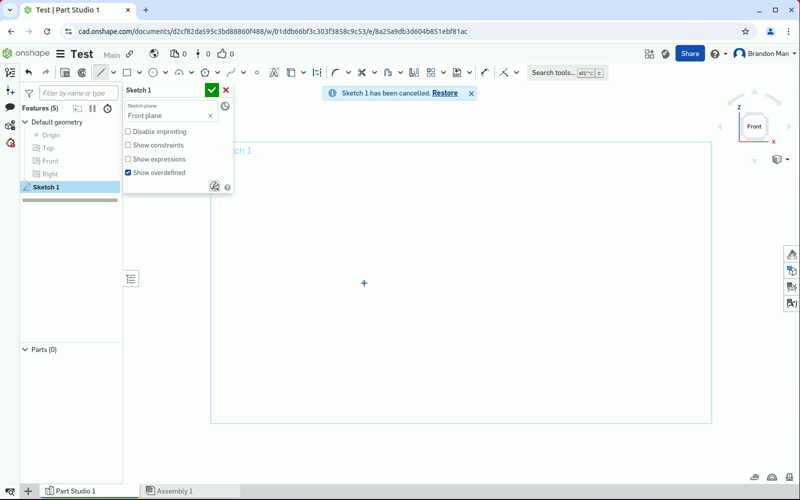
key_down(shift)
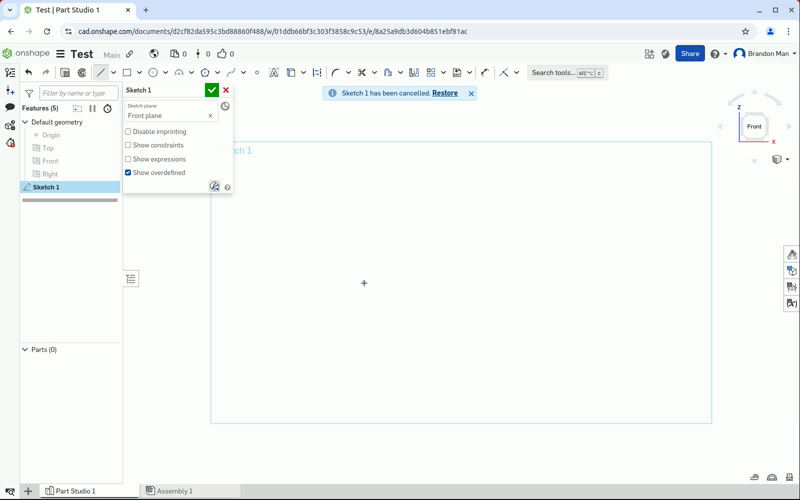
mouse_move(460, 282)
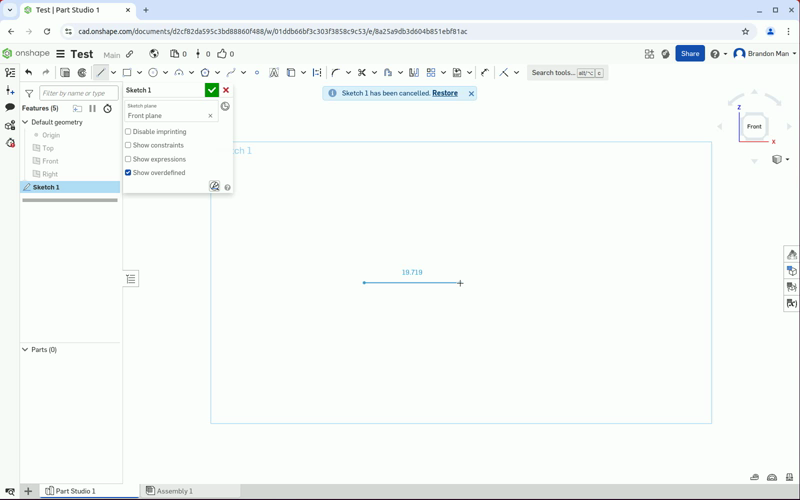
click(460, 282)
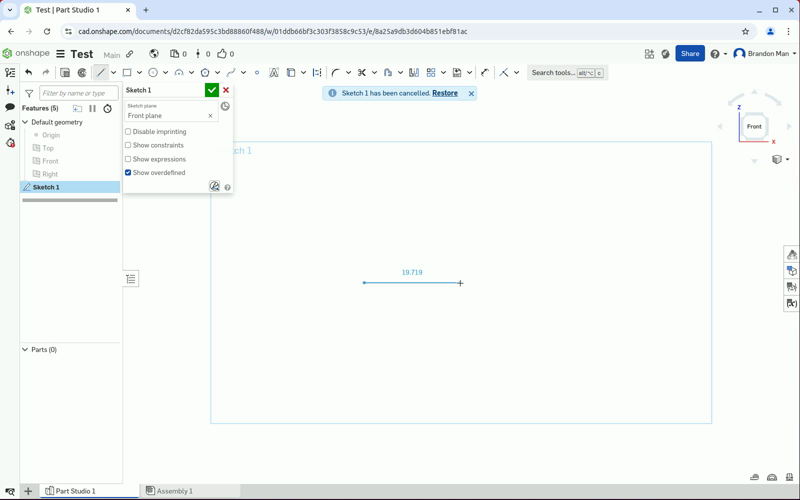
key_up(shift)
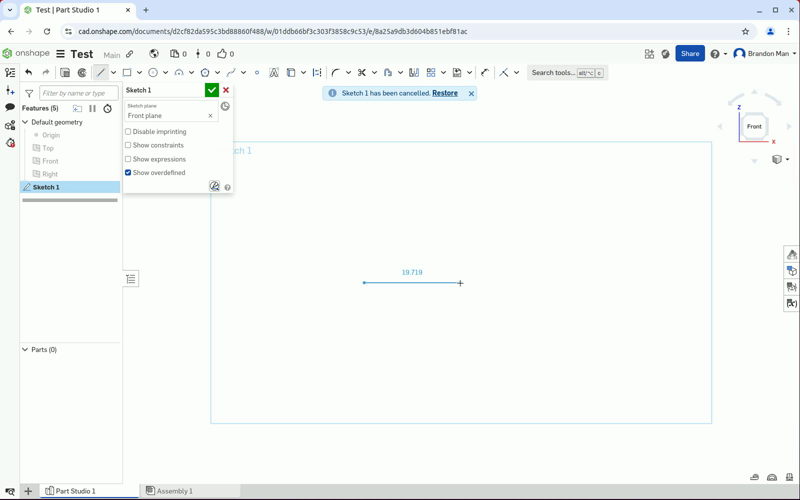
key_down(shift)
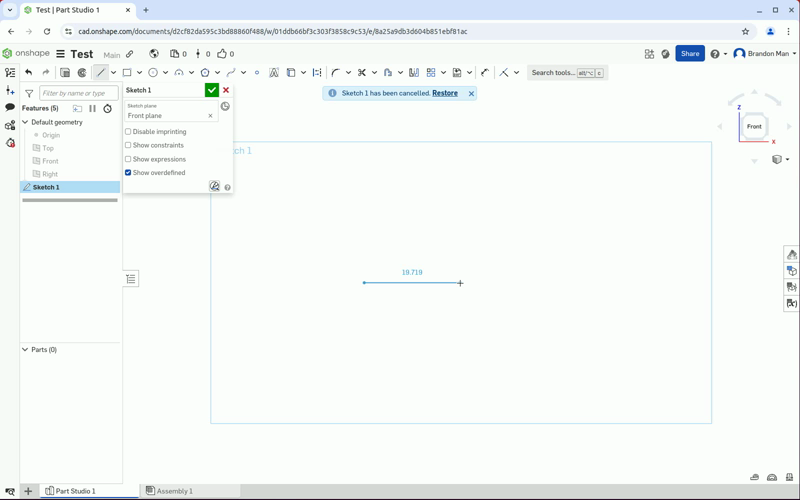
mouse_move(460, 170)
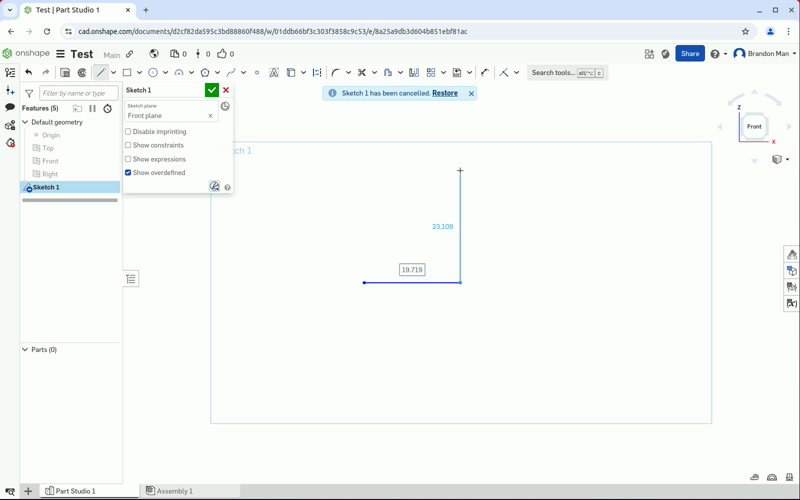
click(460, 170)
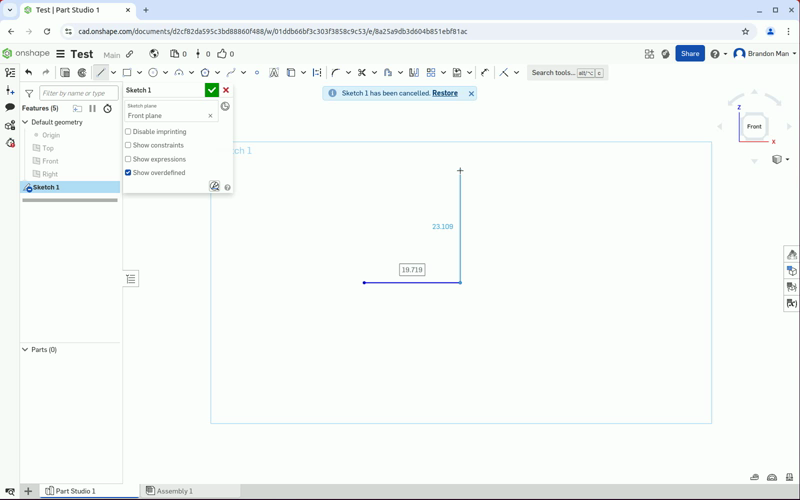
key_up(shift)
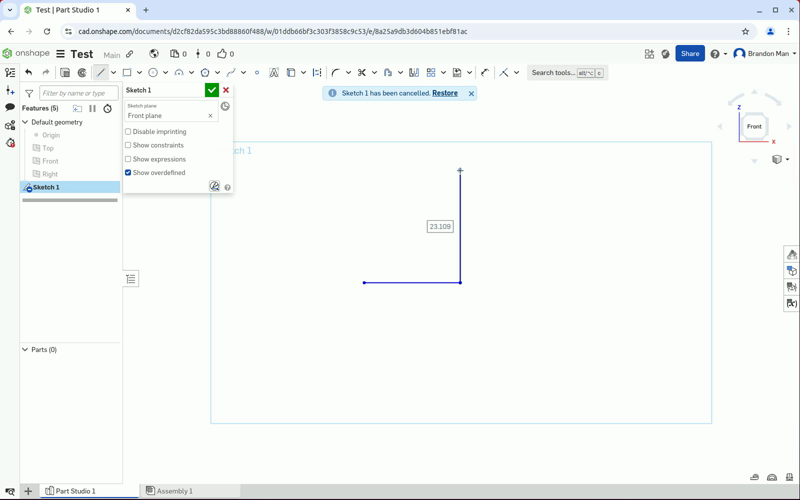
key_down(shift)
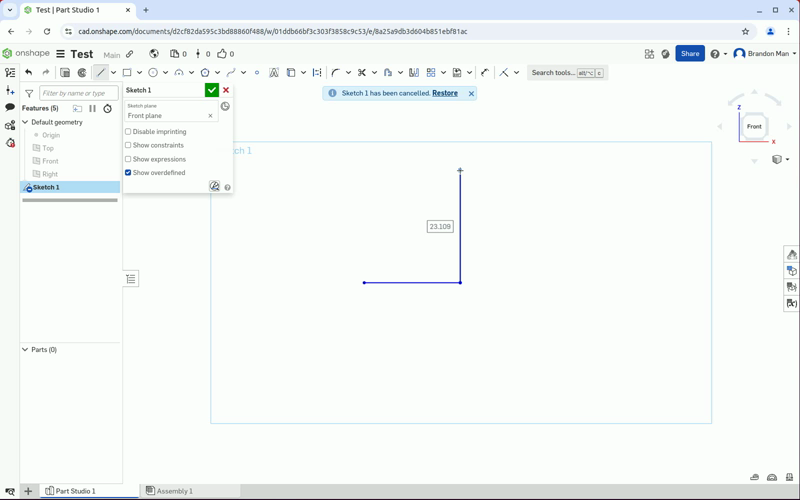
mouse_move(394, 170)
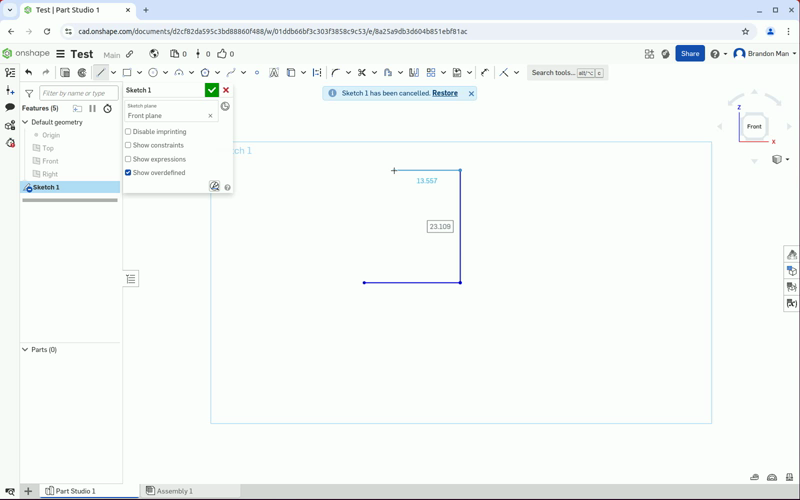
click(394, 170)
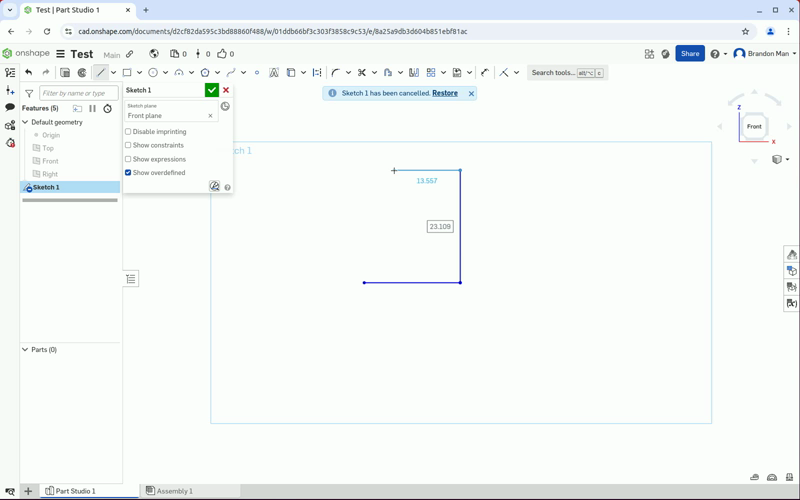
key_up(shift)
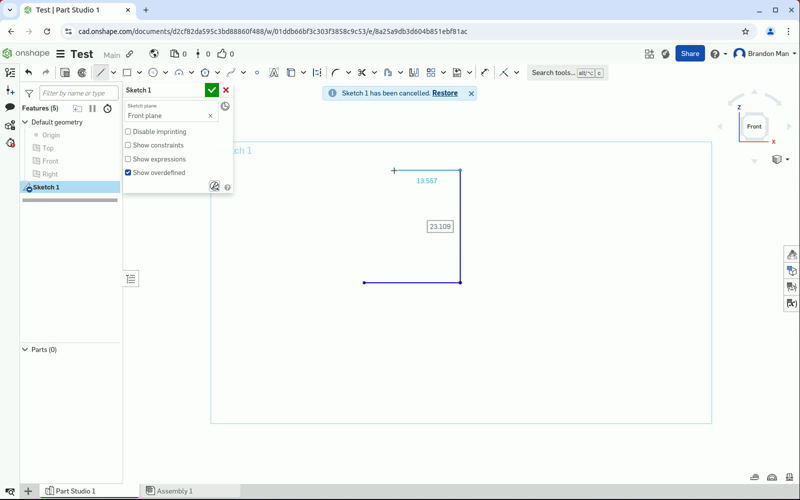
key_down(shift)
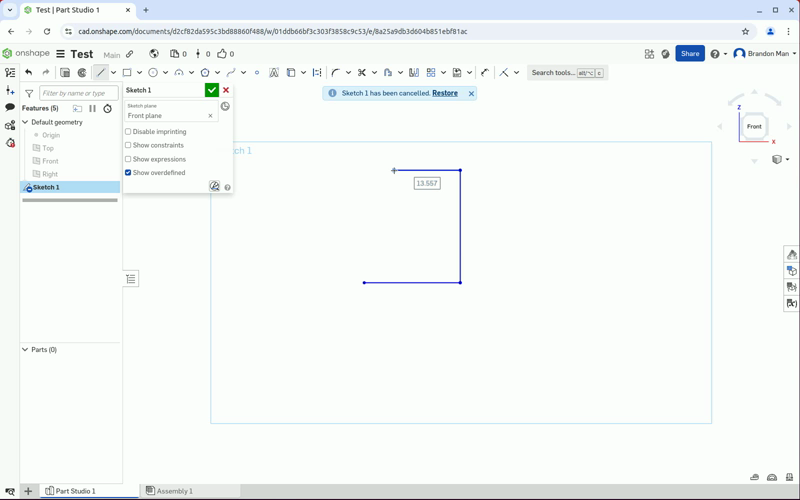
mouse_move(364, 242)
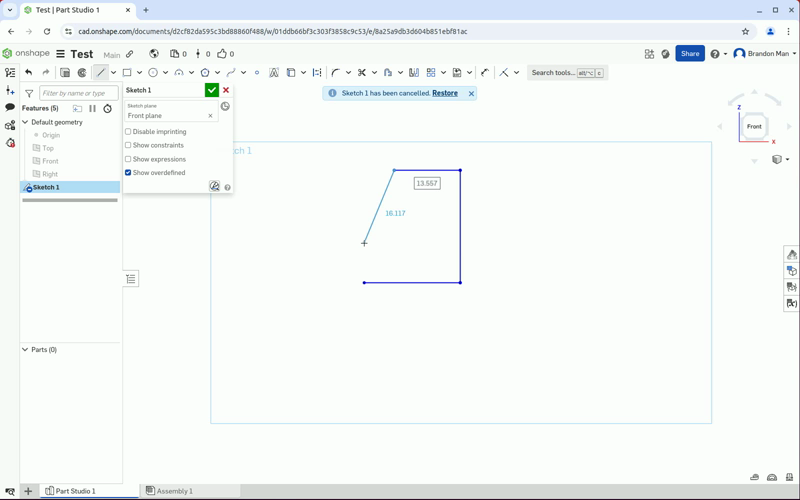
click(364, 242)
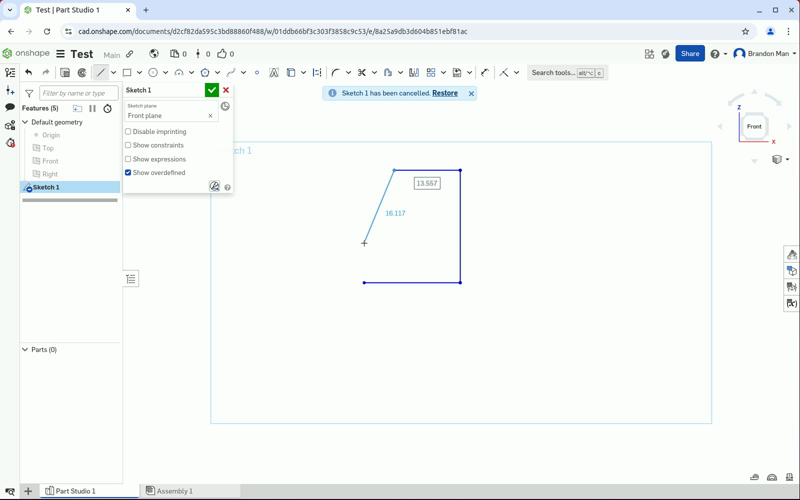
key_up(shift)
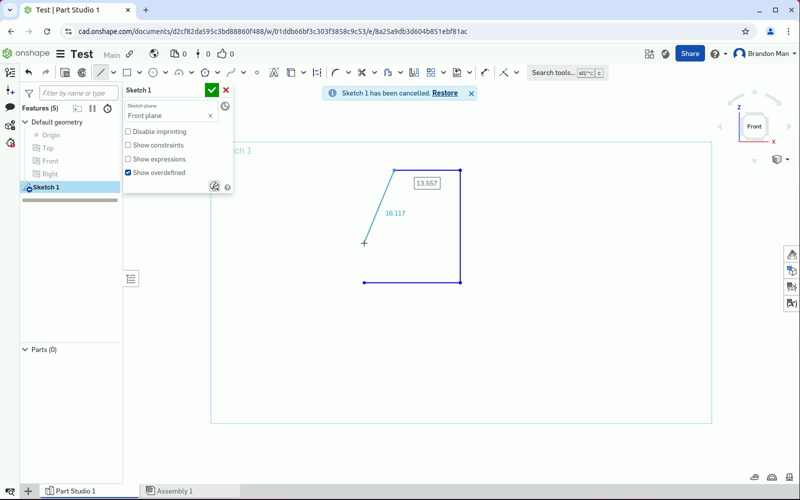
mouse_move(394, 242)
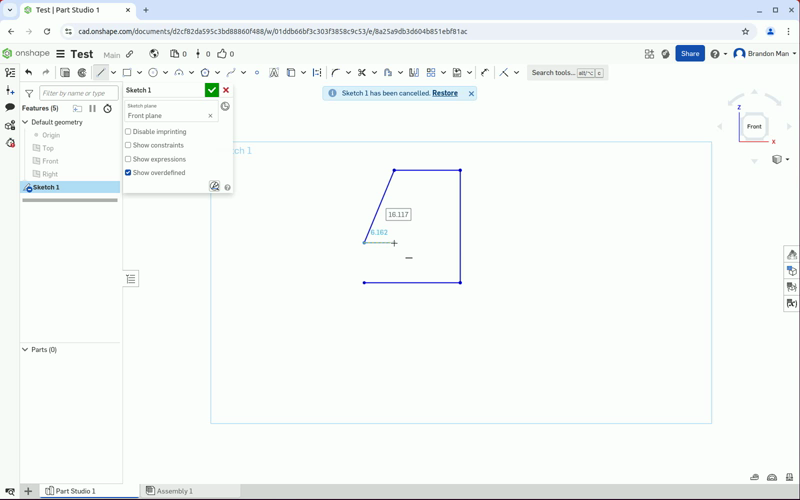
key_down(shift)
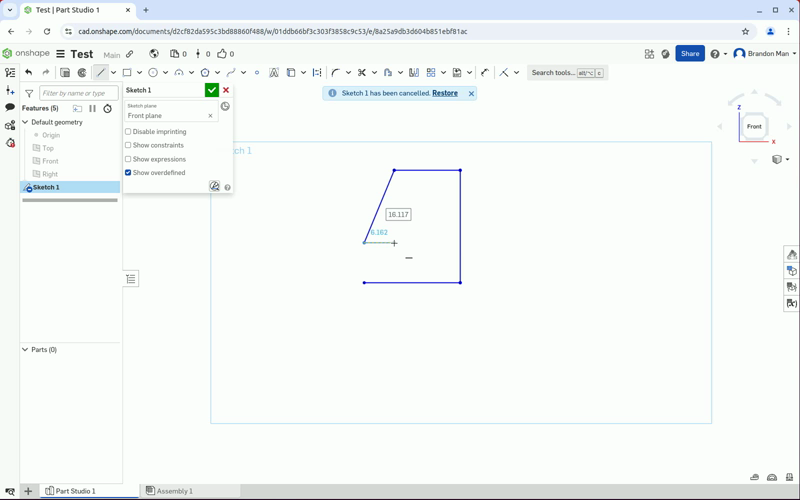
mouse_move(364, 282)
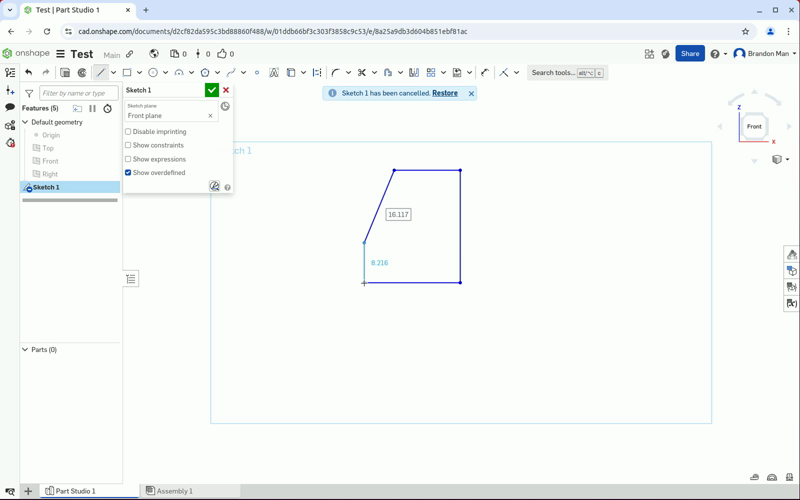
key_up(shift)
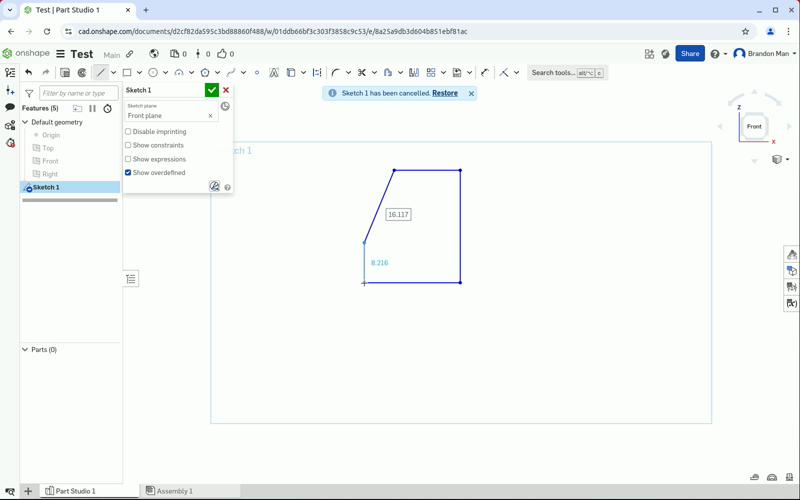
click(364, 282)
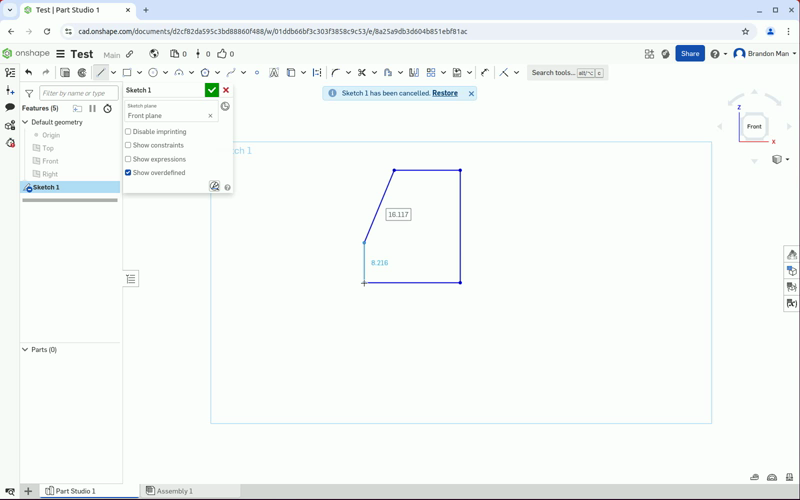
key(esc)
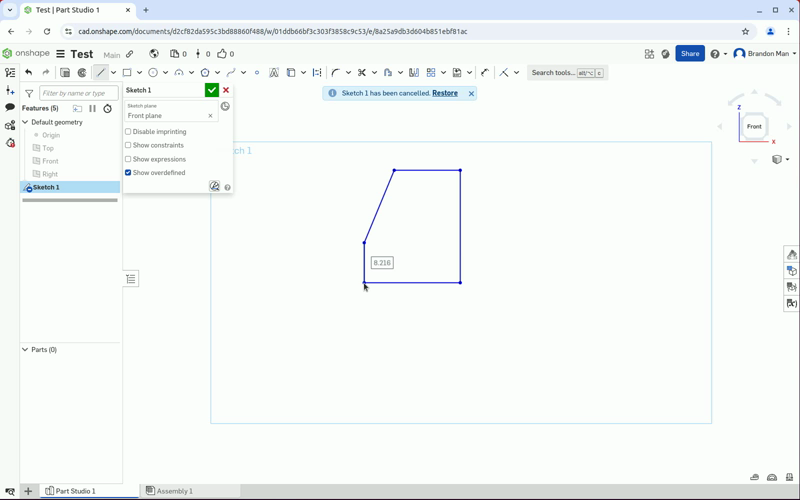
mouse_move(429, 262)
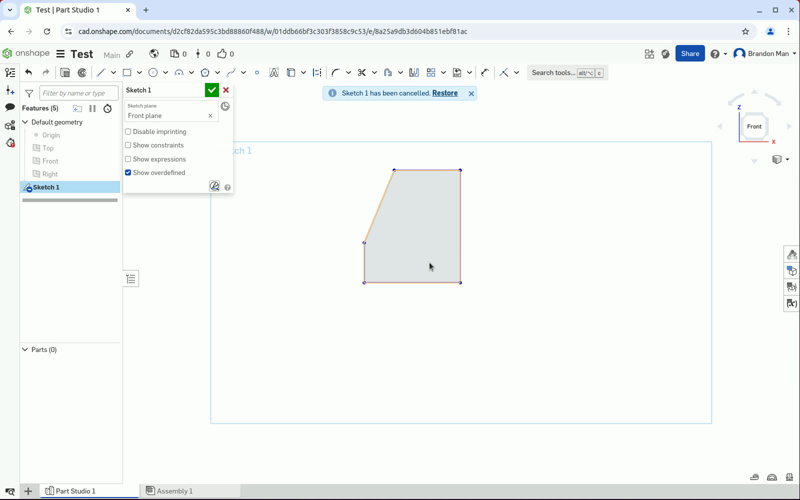
click(429, 262)
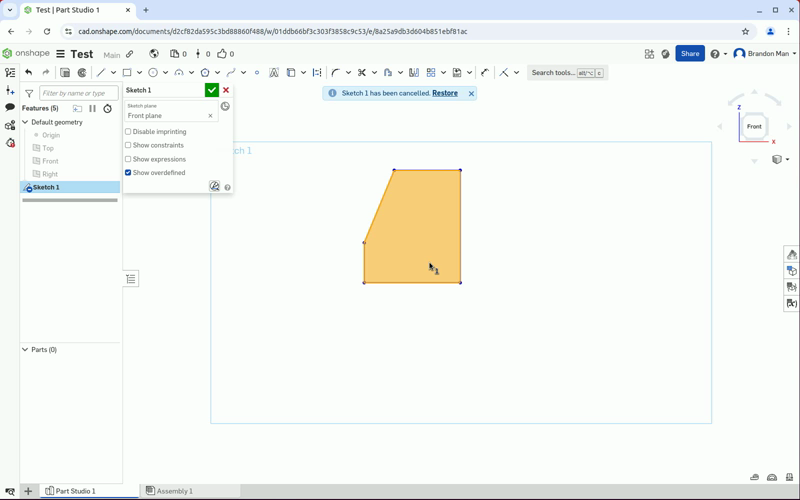
mouse_move(73, 352)
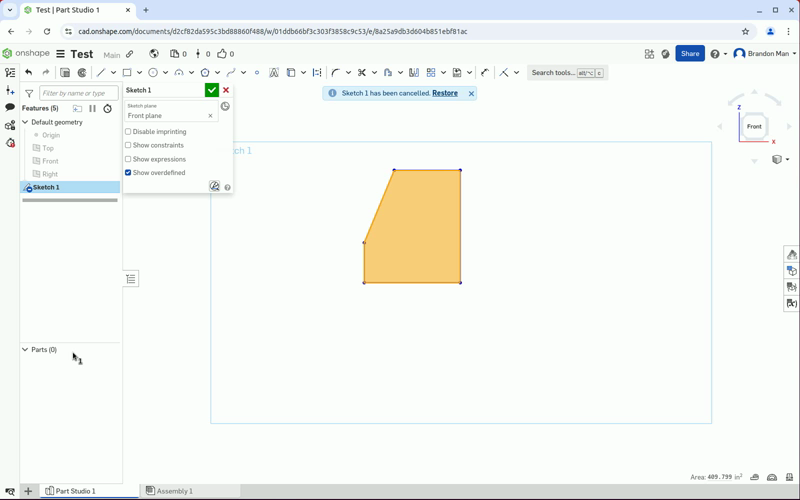
key(shift+y)
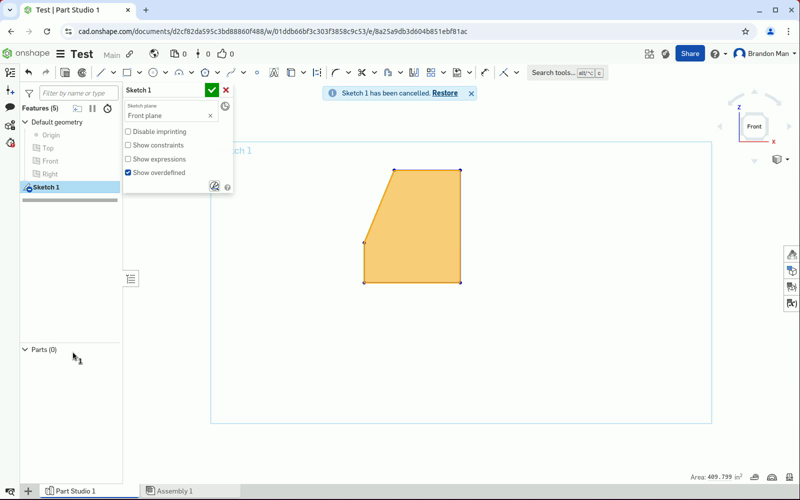
key(shift+e)
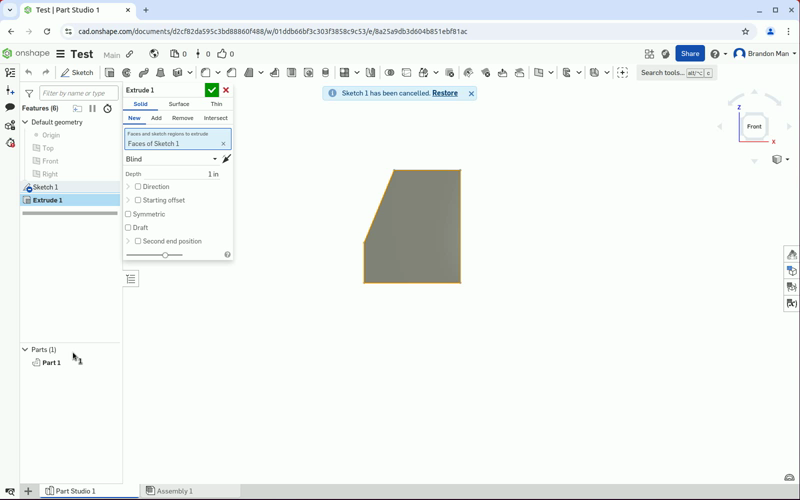
mouse_move(143, 106)
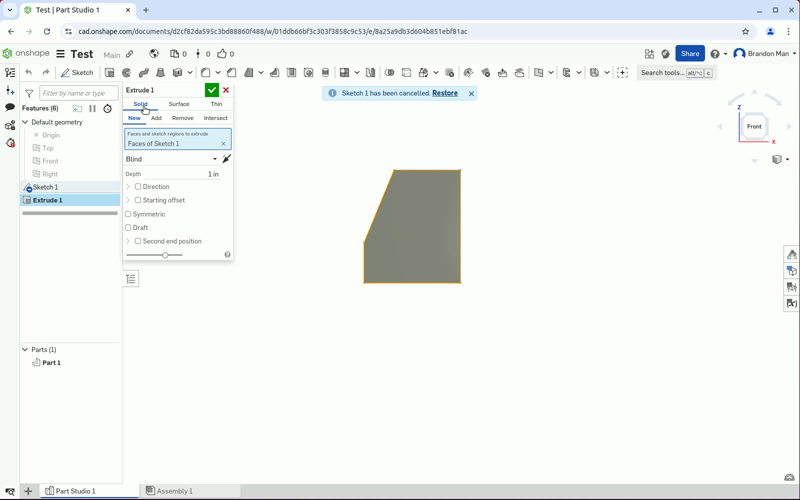
click(143, 106)
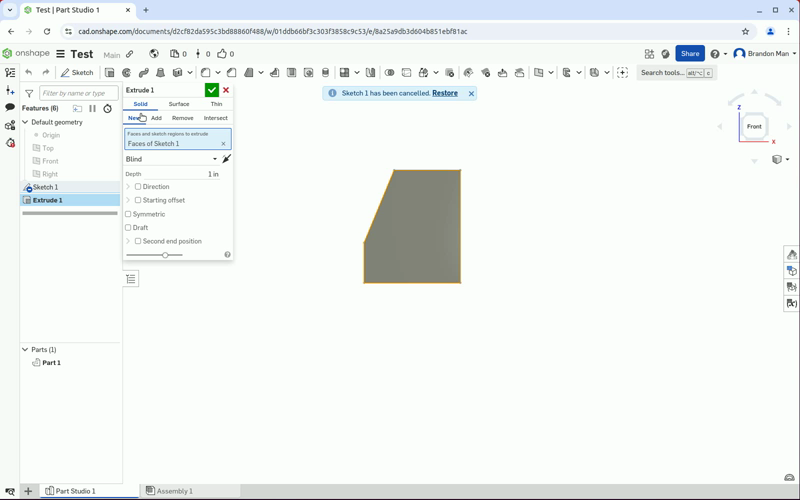
mouse_move(137, 120)
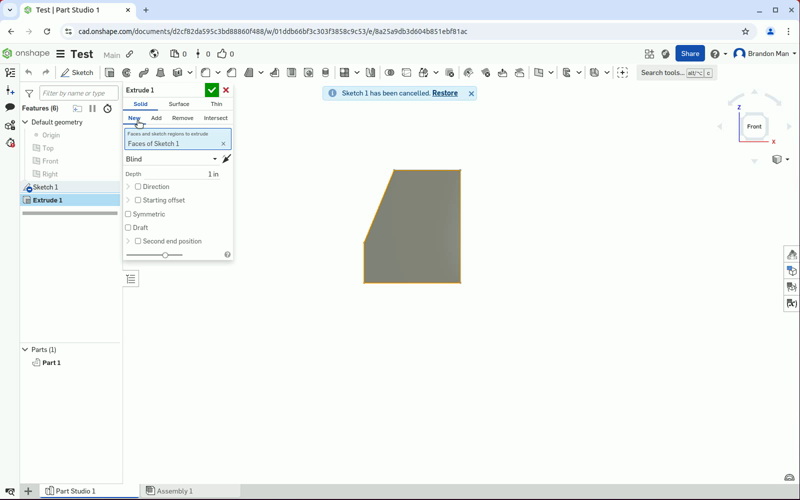
click(137, 120)
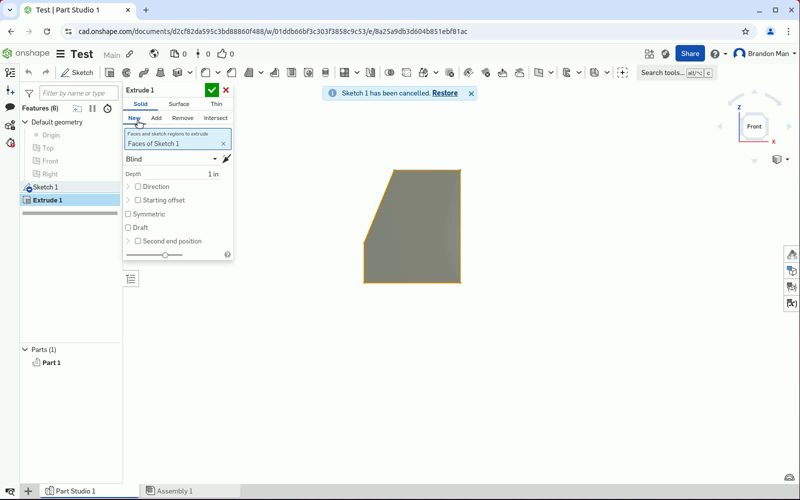
key(tab, 4)
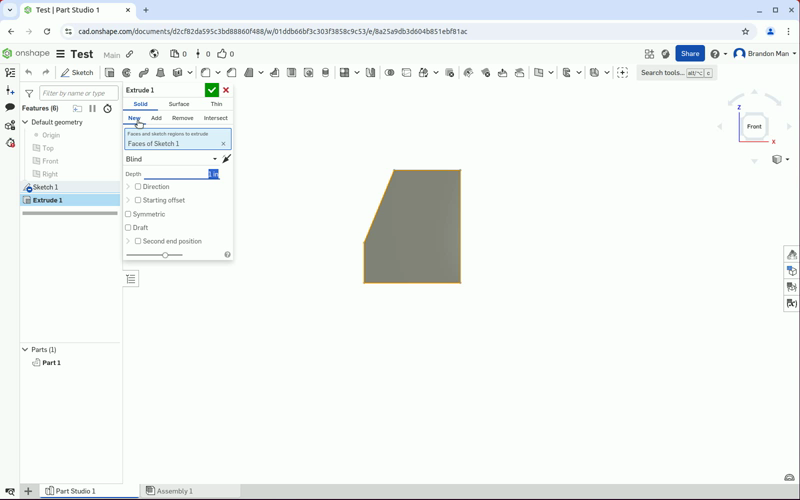
text(12.276)
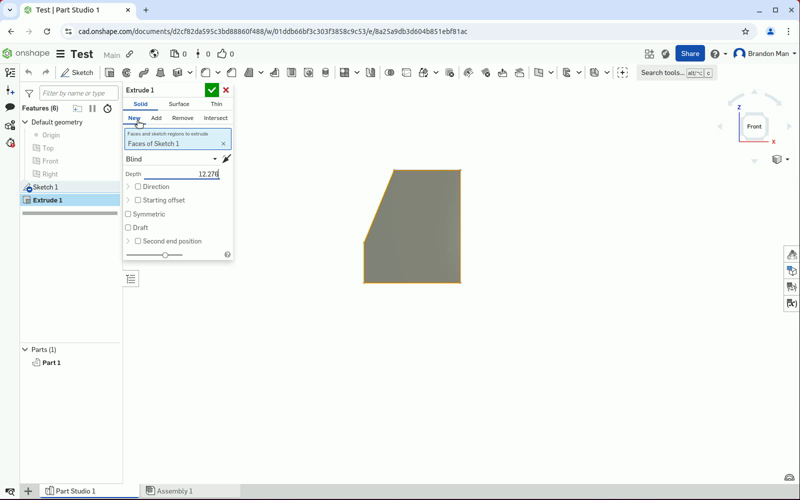
key(enter)
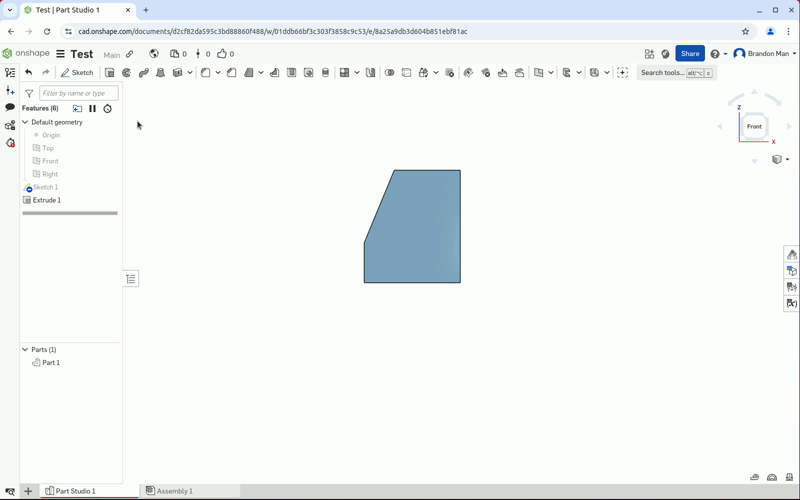
key(shift+h)
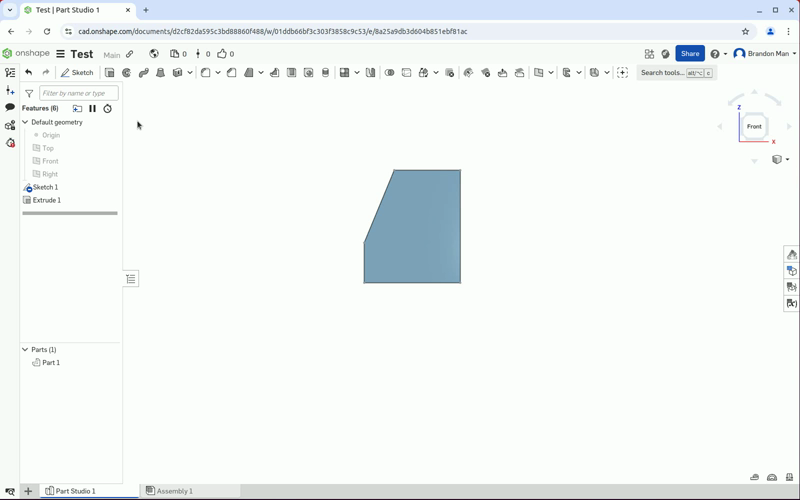
key(shift+h)
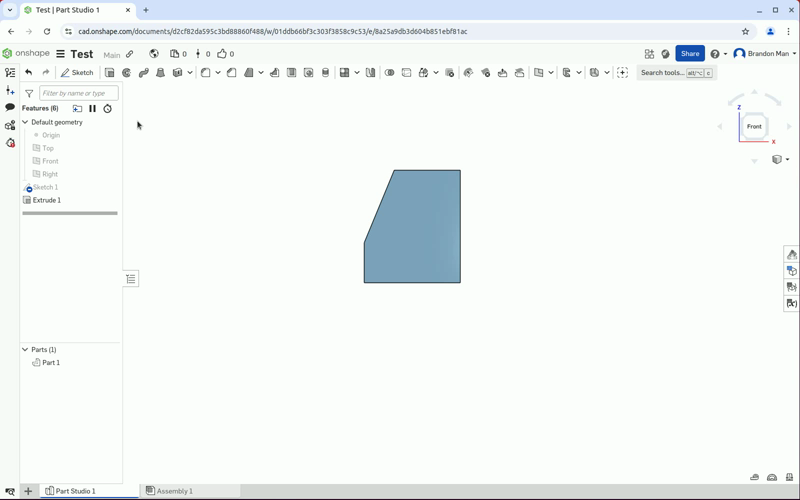
mouse_move(73, 189)
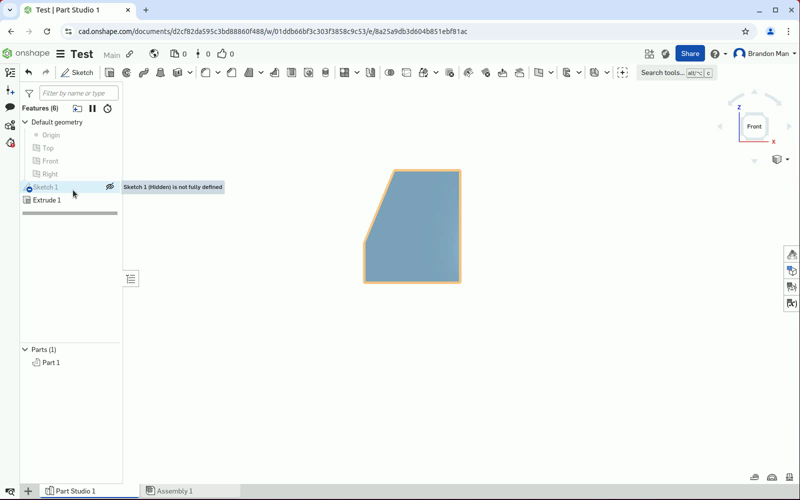
click(73, 189)
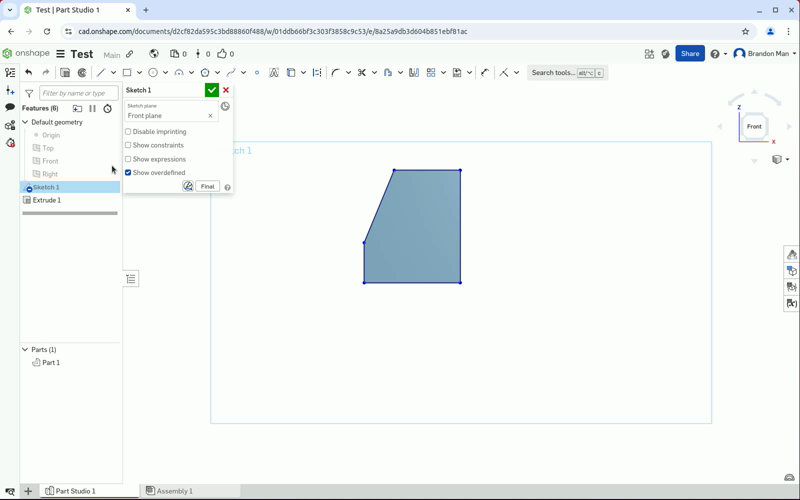
mouse_move(229, 92)
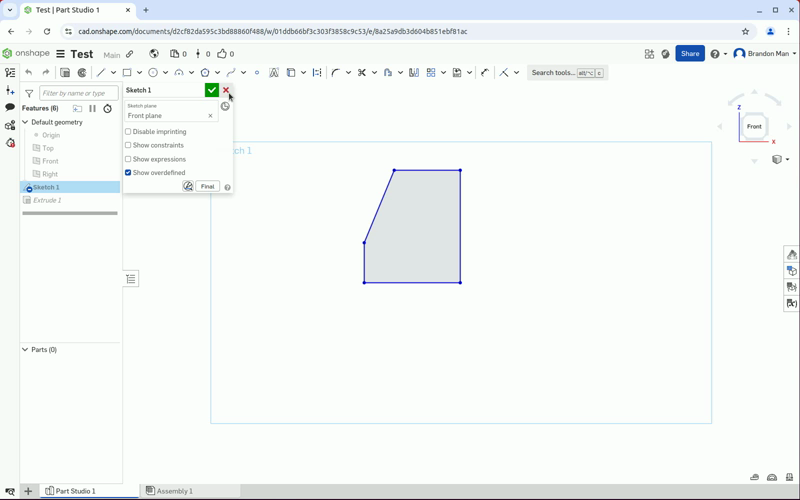
click(229, 92)
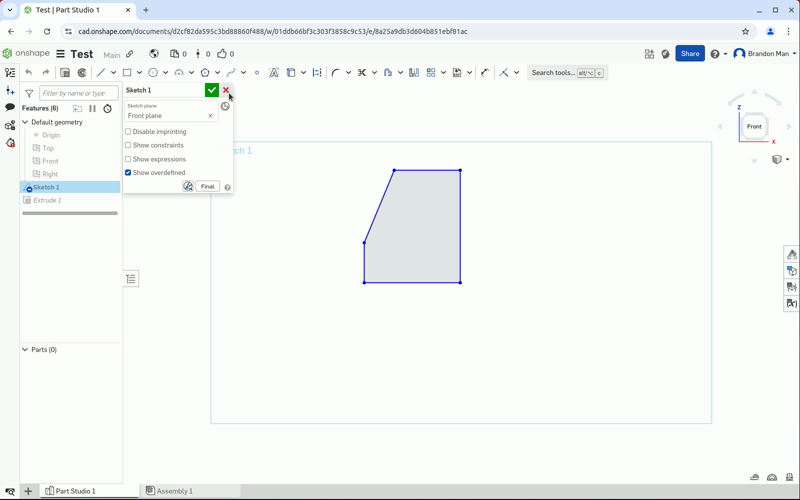
key(shift+s)
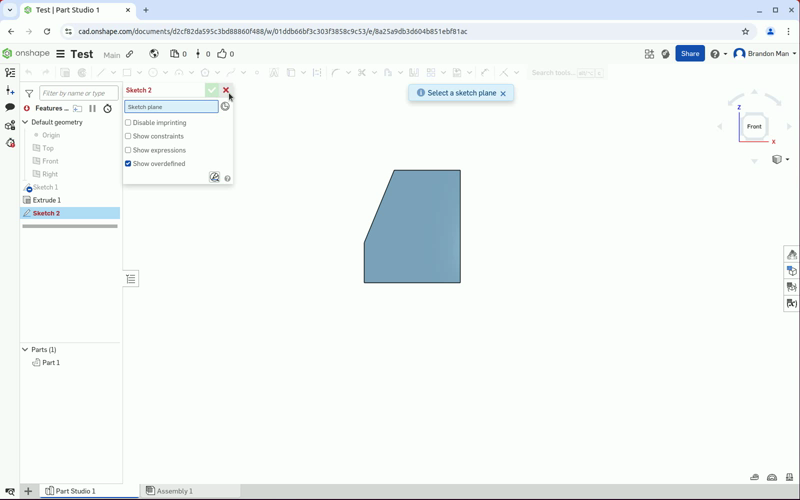
mouse_move(73, 163)
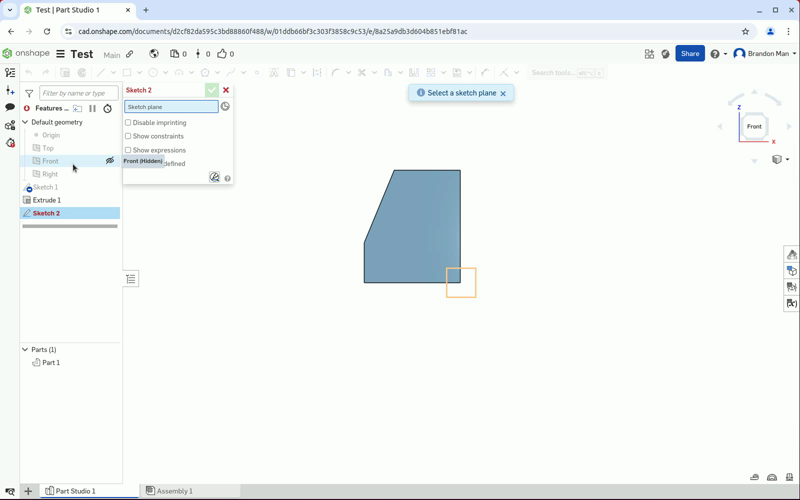
click(73, 163)
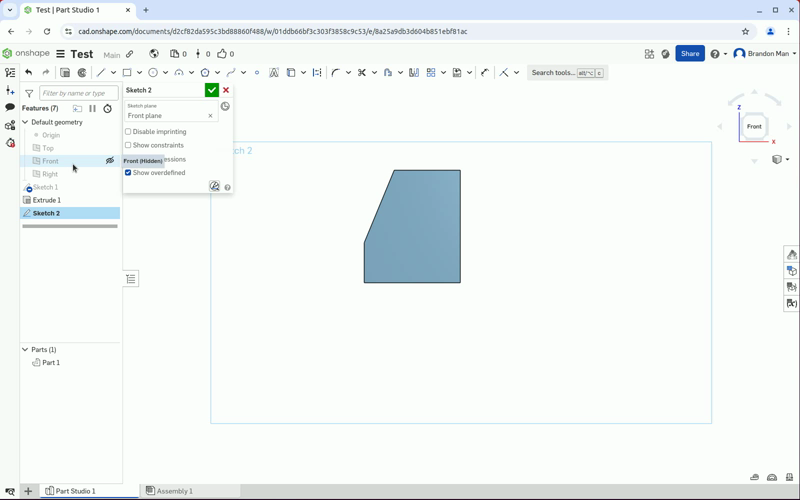
mouse_move(73, 352)
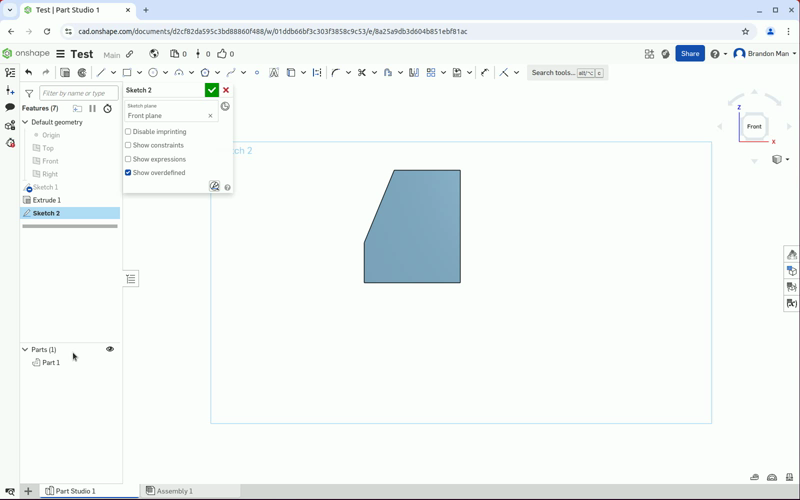
key(y)
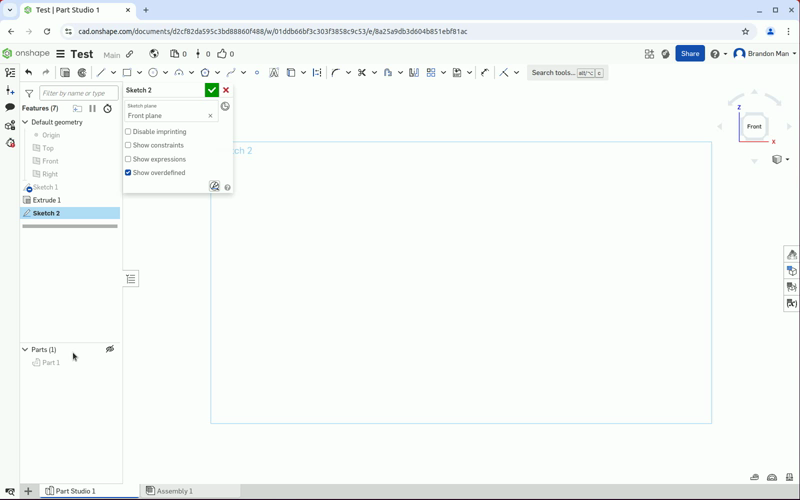
key(l)
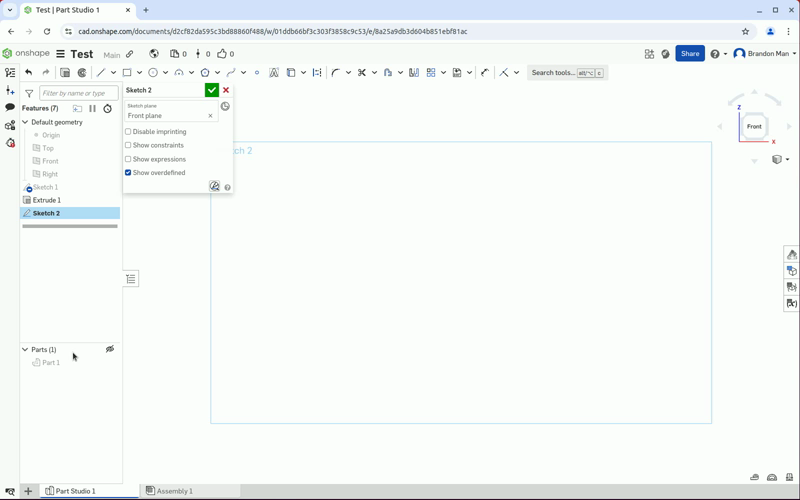
key_down(shift)
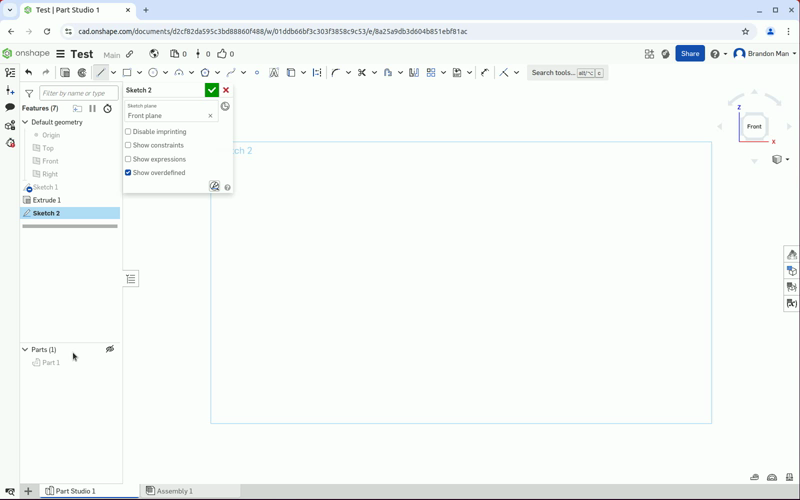
mouse_move(460, 282)
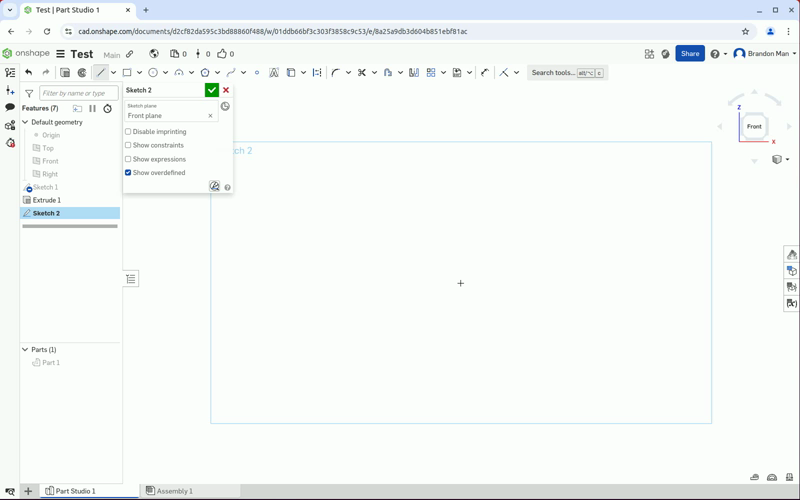
click(460, 282)
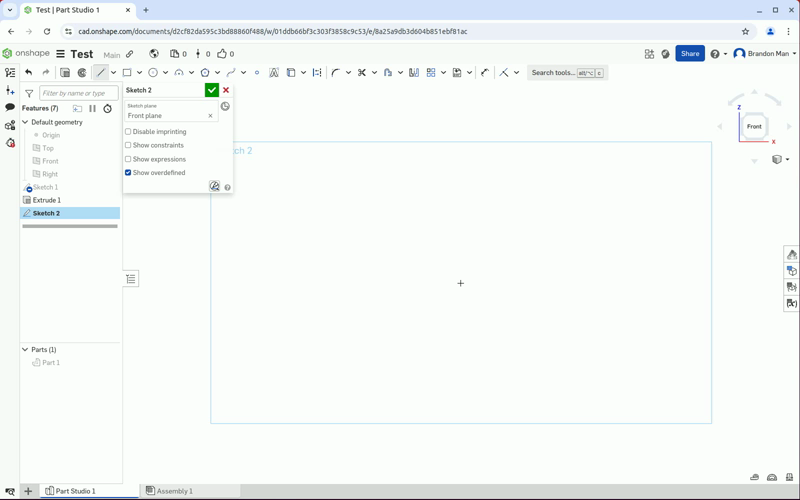
key_up(shift)
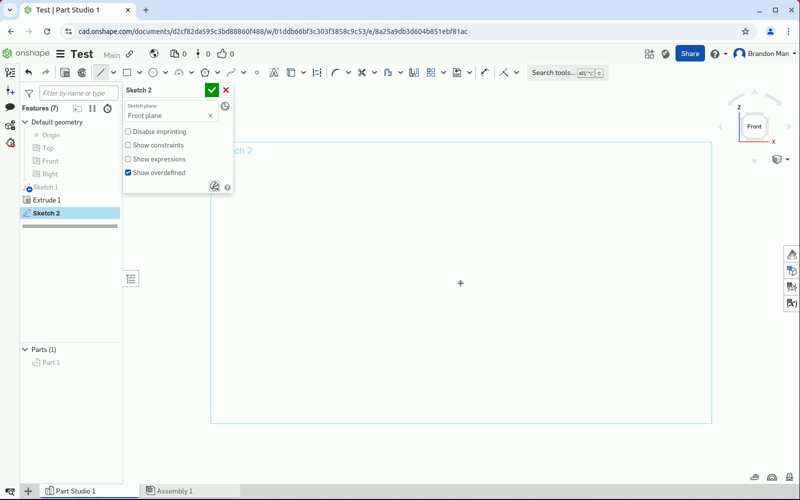
key_down(shift)
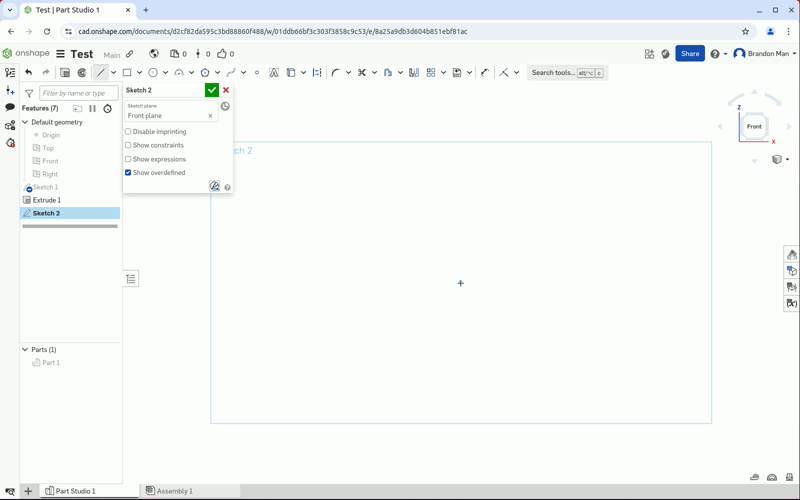
mouse_move(556, 282)
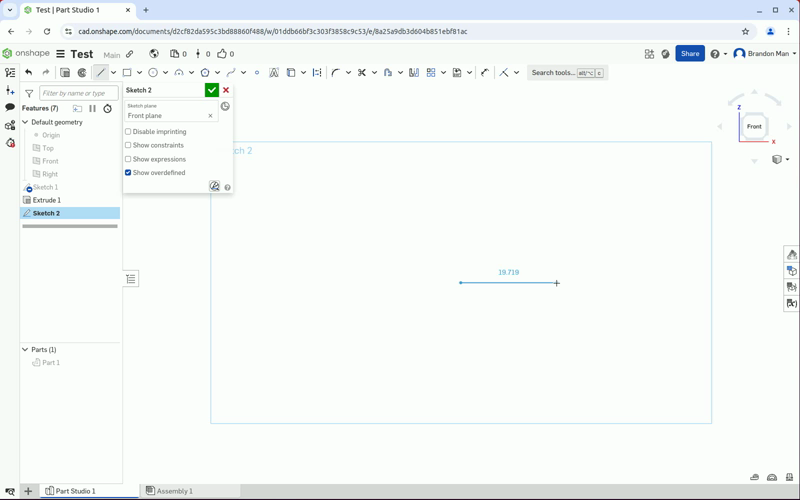
click(556, 282)
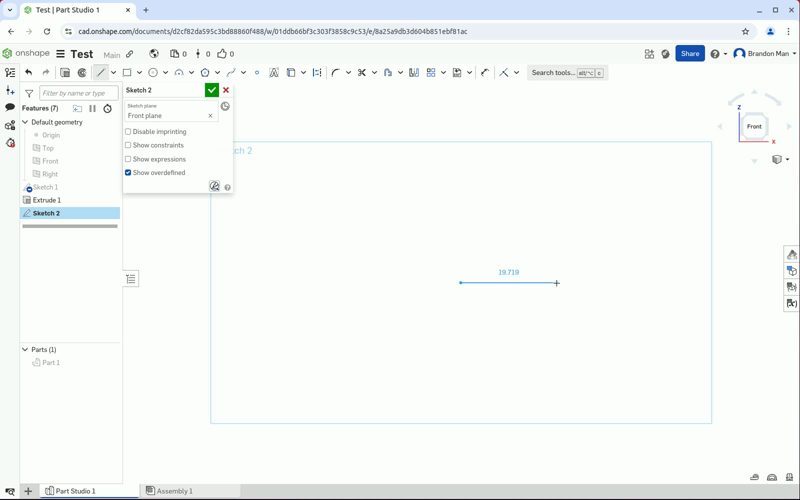
key_up(shift)
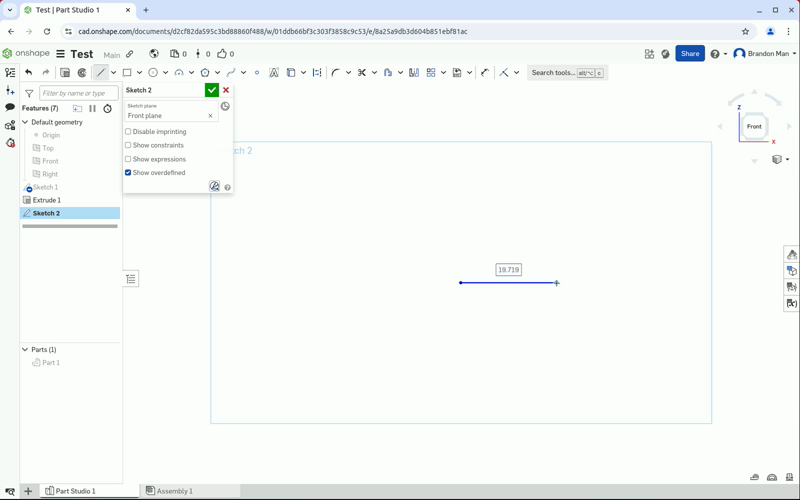
key_down(shift)
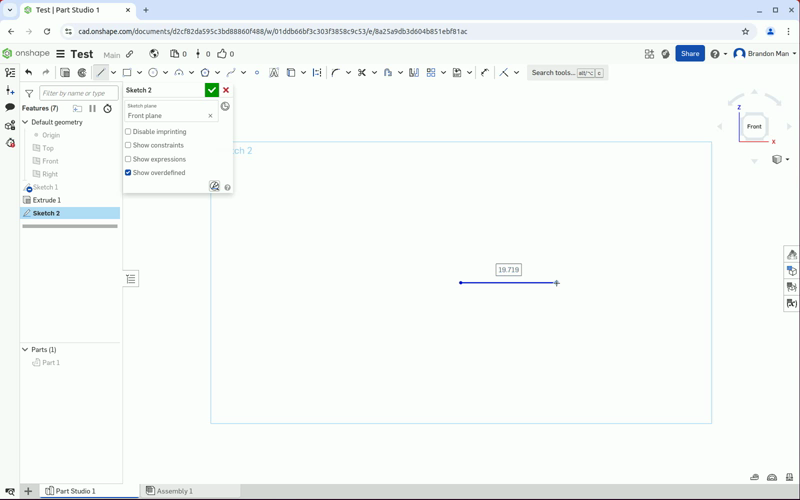
mouse_move(586, 282)
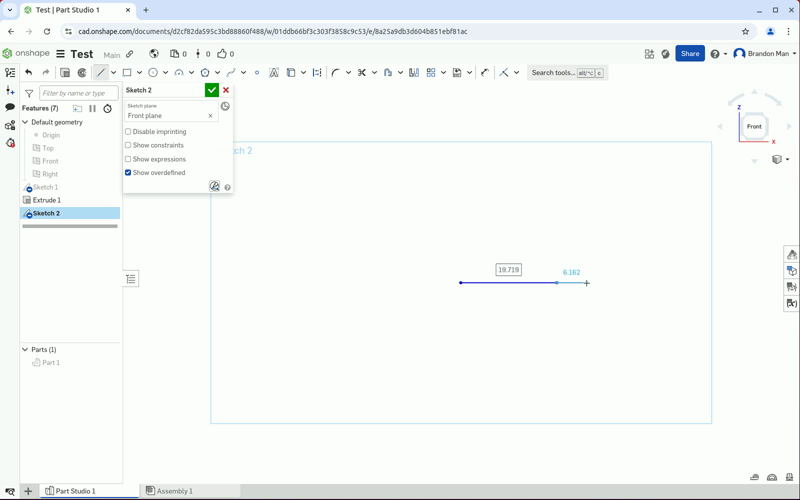
mouse_move(556, 242)
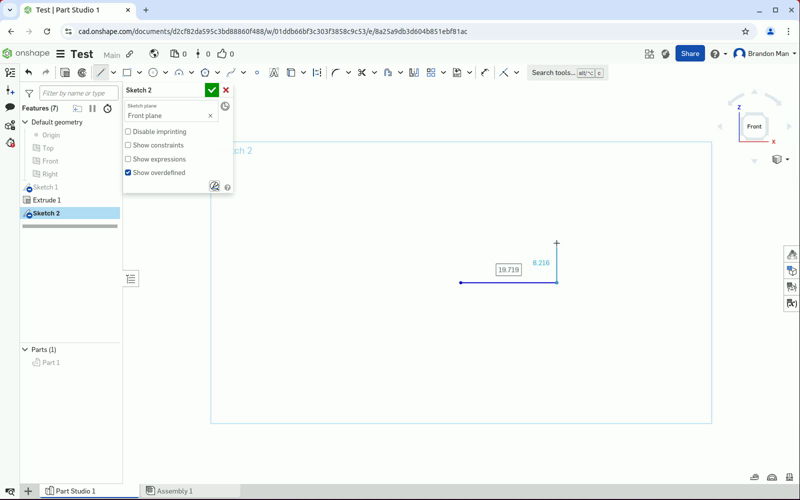
click(556, 242)
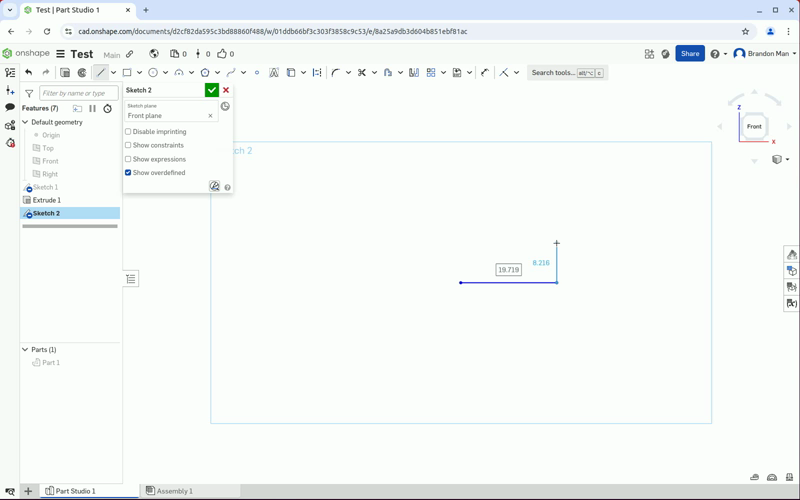
key_up(shift)
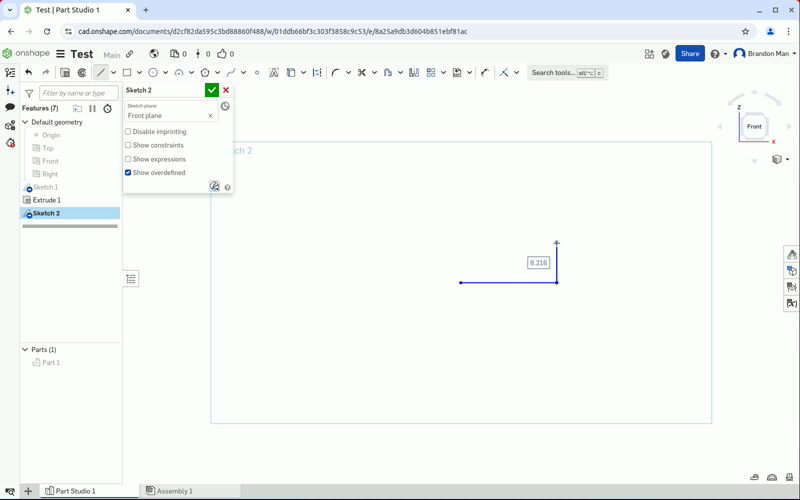
key_down(shift)
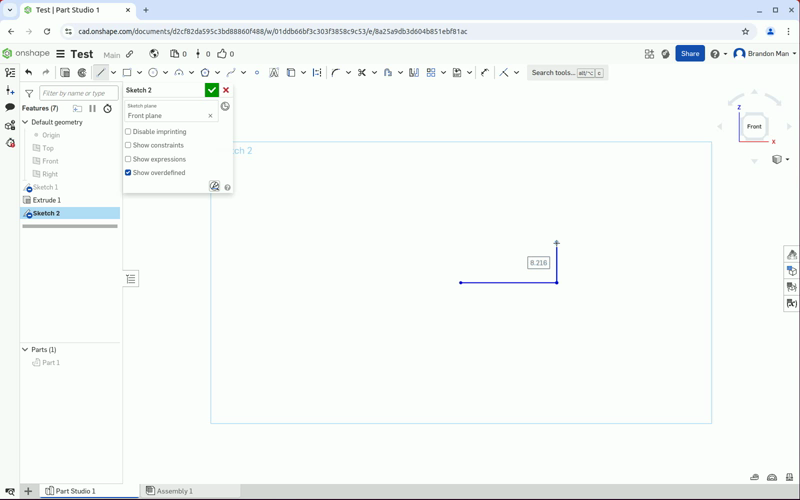
mouse_move(527, 170)
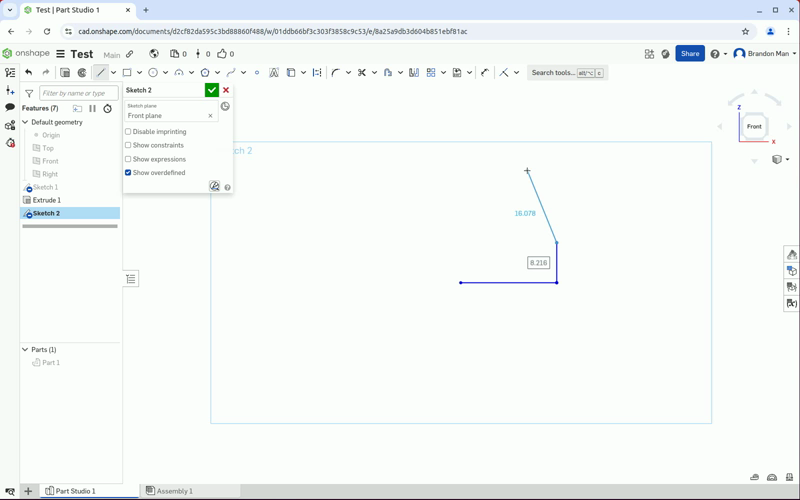
click(527, 170)
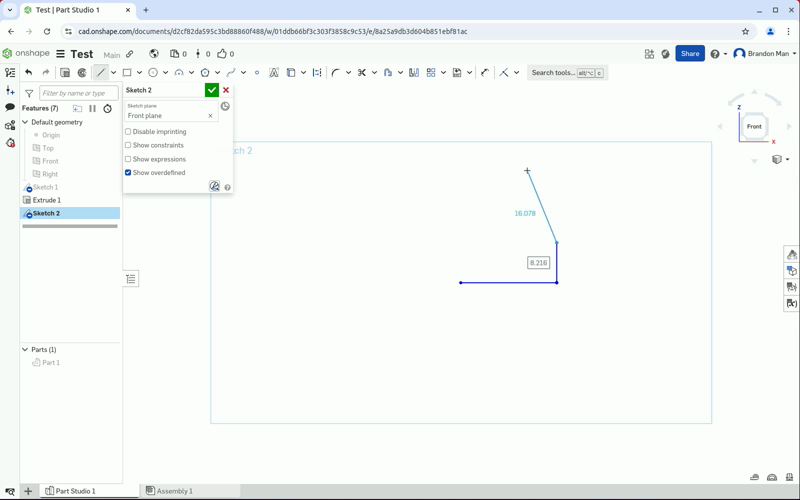
key_up(shift)
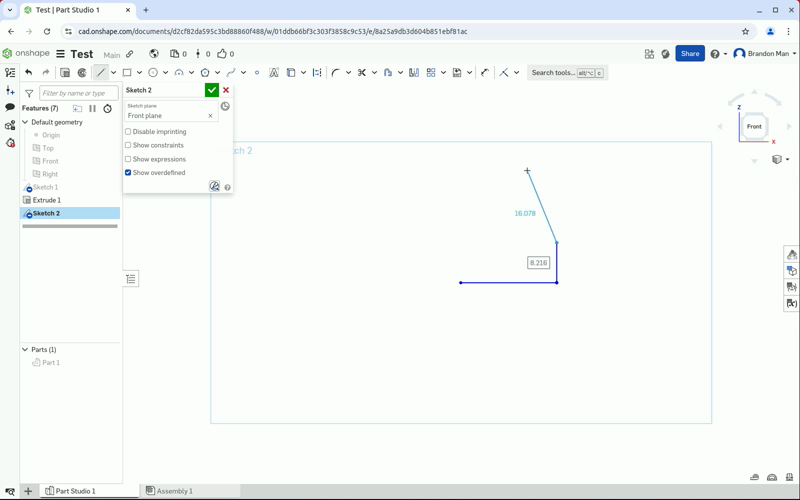
key_down(shift)
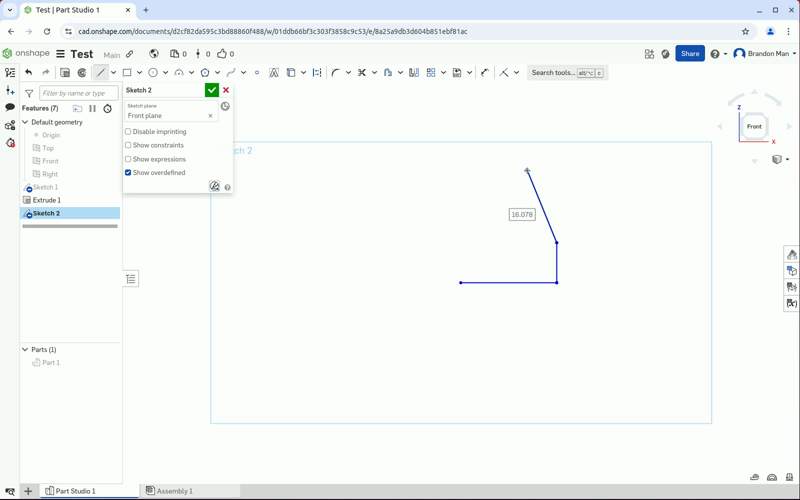
mouse_move(460, 170)
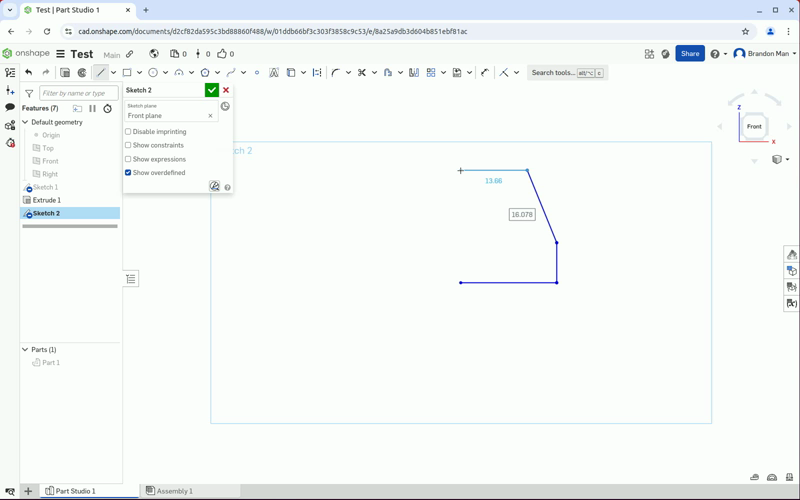
click(460, 170)
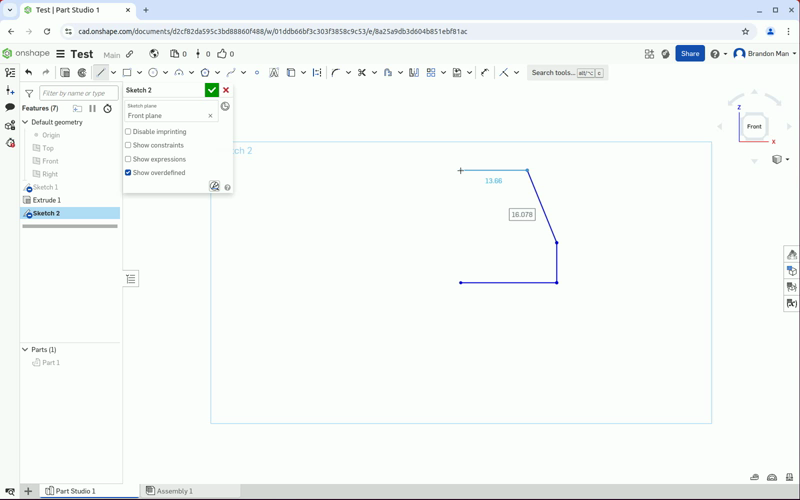
key_up(shift)
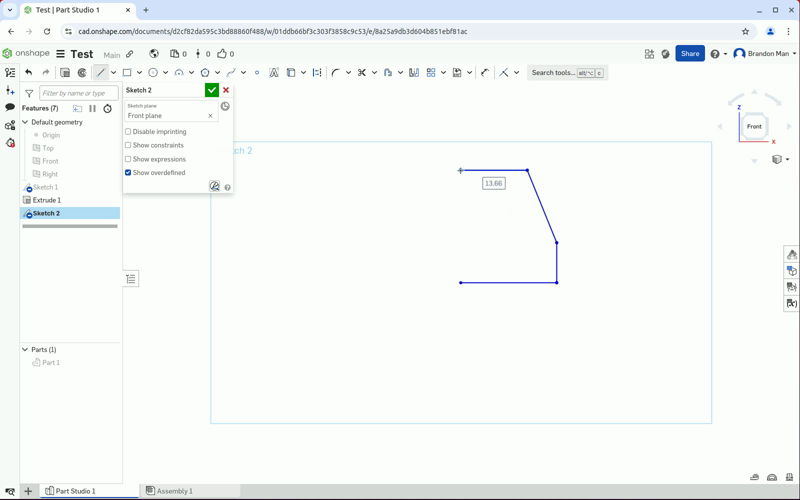
key_down(shift)
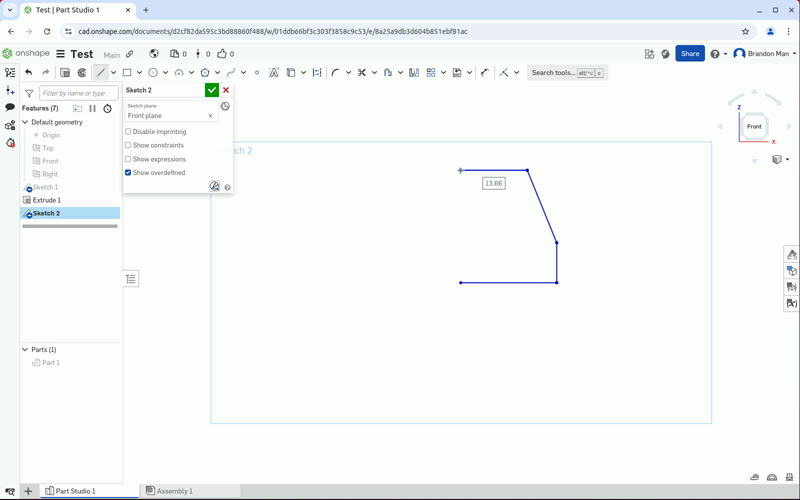
mouse_move(460, 282)
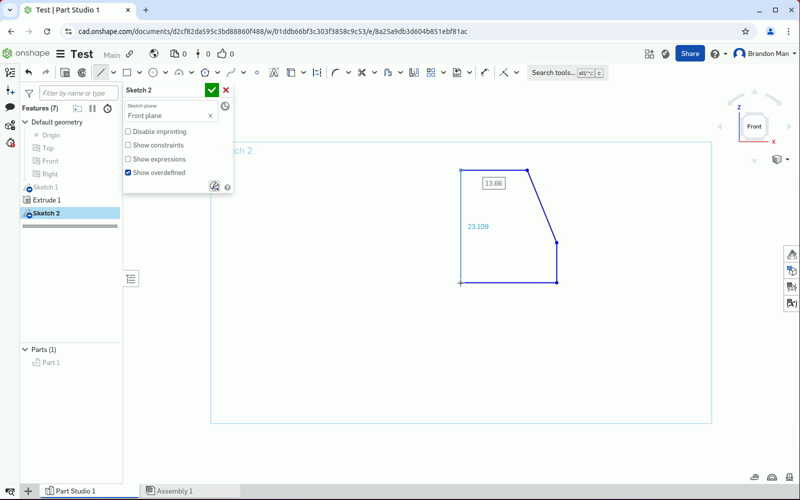
key_up(shift)
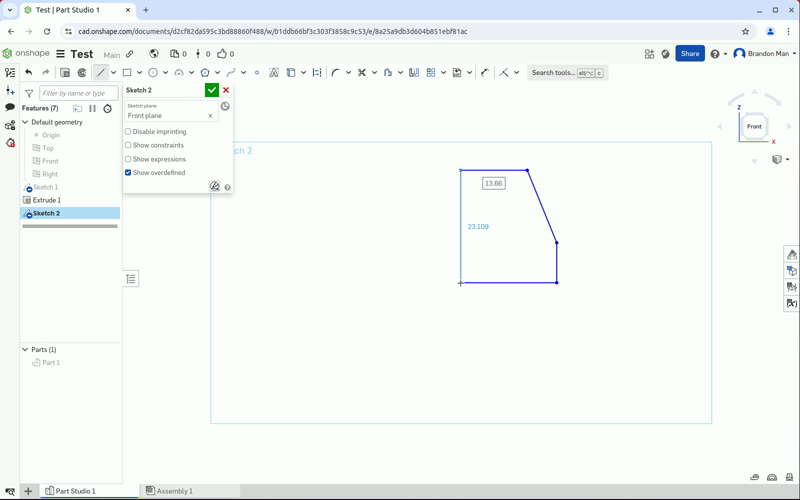
click(460, 282)
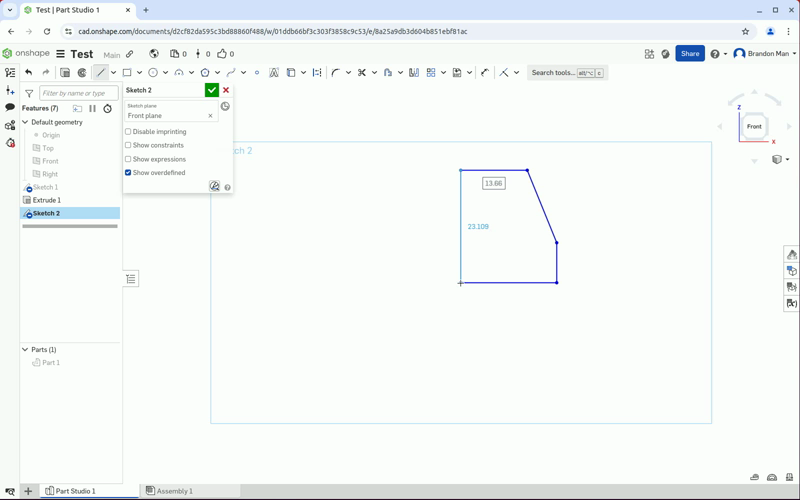
key(esc)
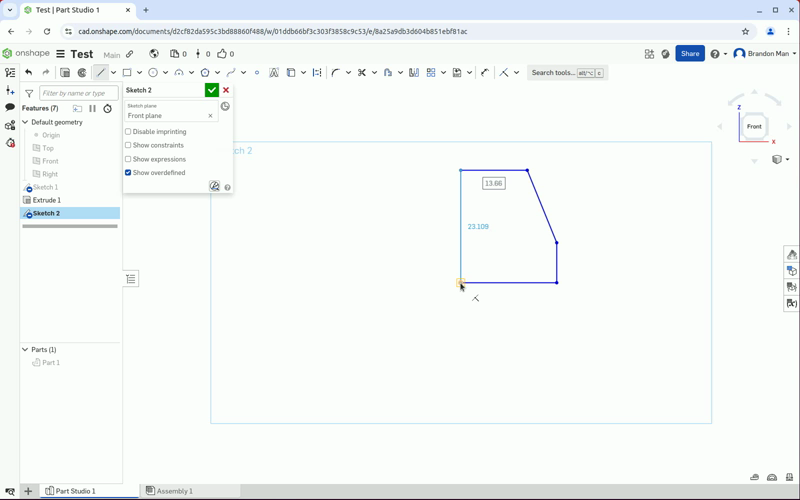
mouse_move(480, 253)
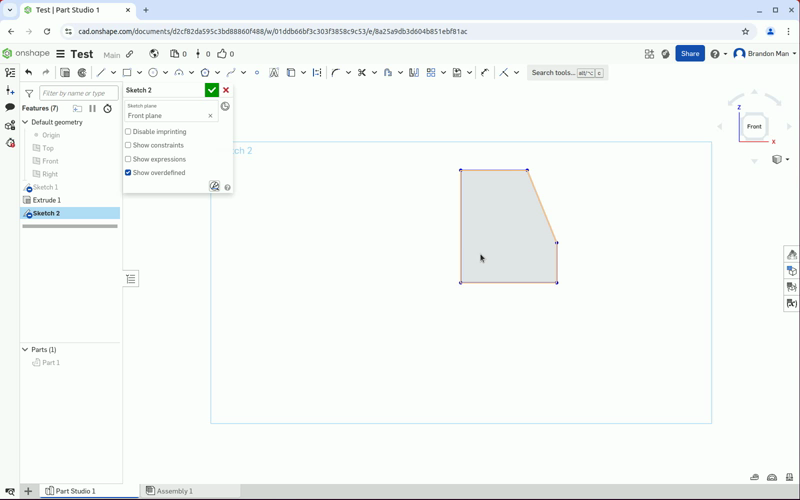
click(480, 253)
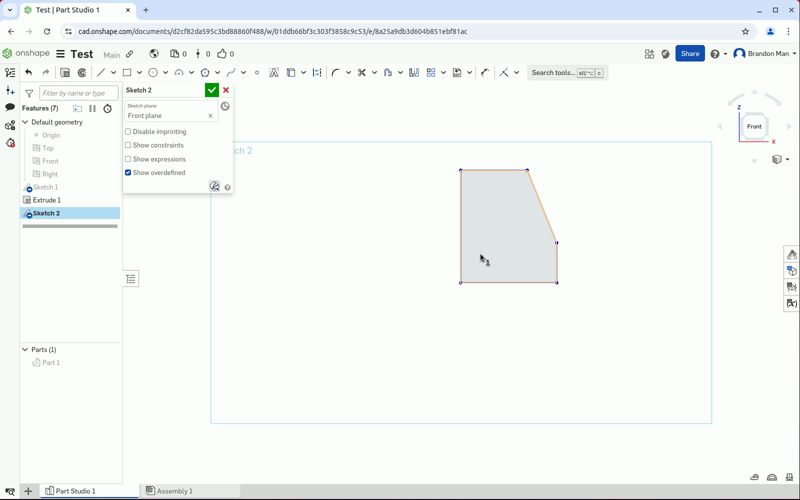
mouse_move(73, 352)
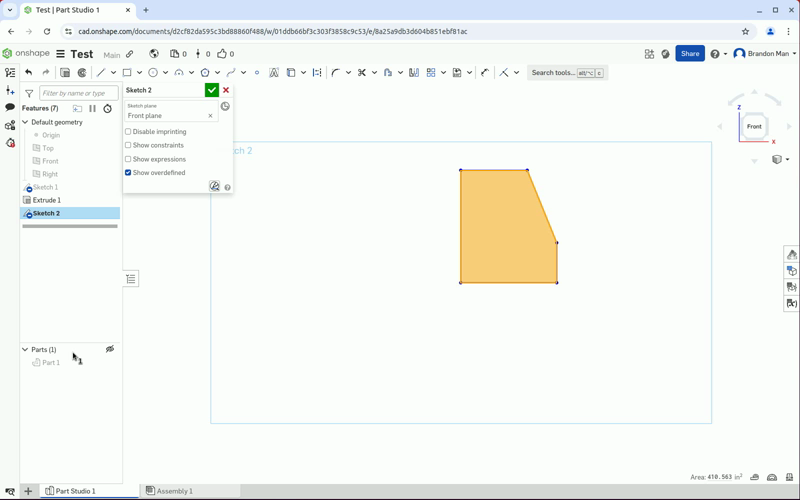
key(shift+y)
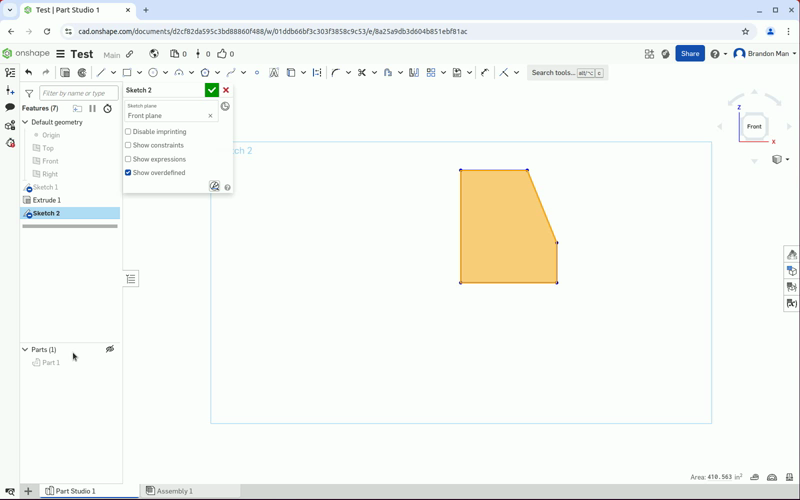
key(shift+e)
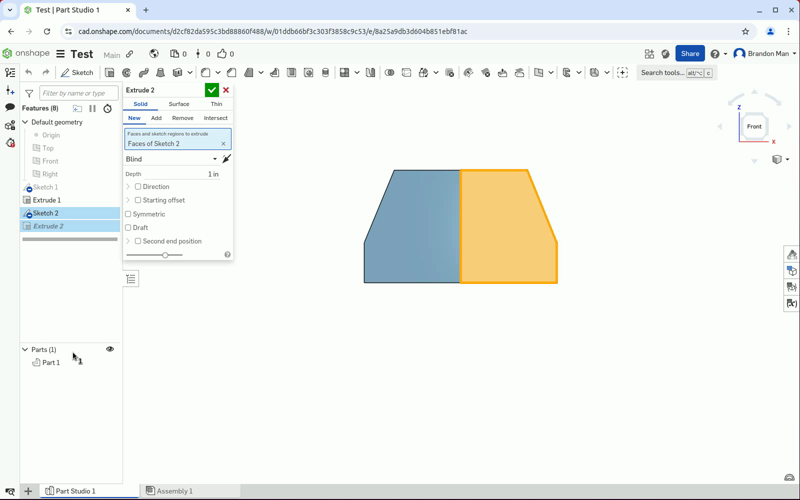
mouse_move(143, 106)
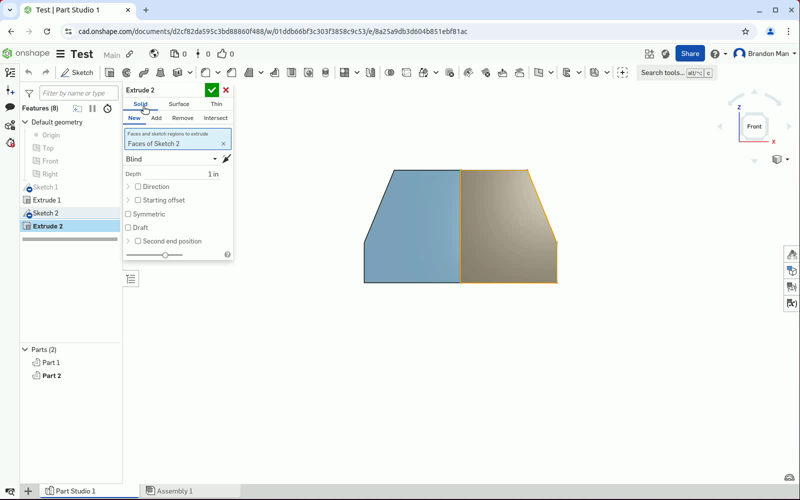
click(143, 106)
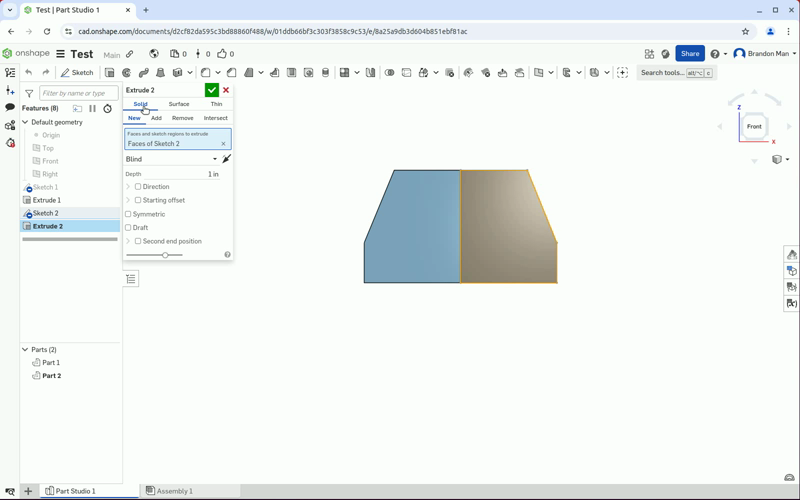
mouse_move(137, 120)
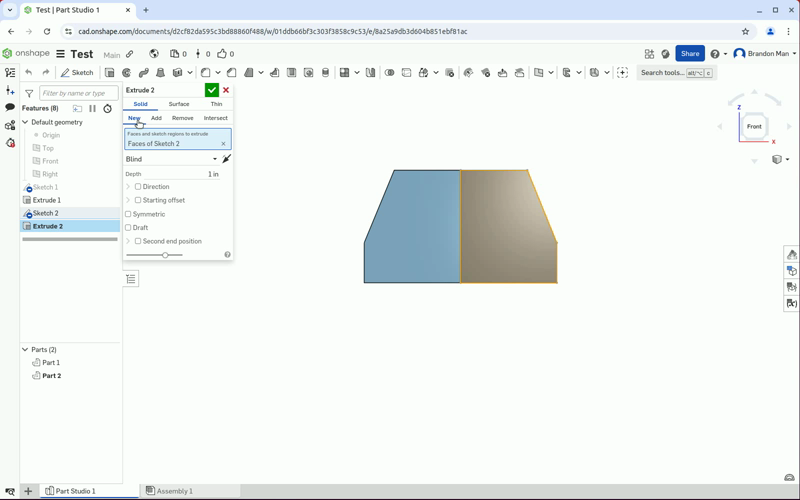
click(137, 120)
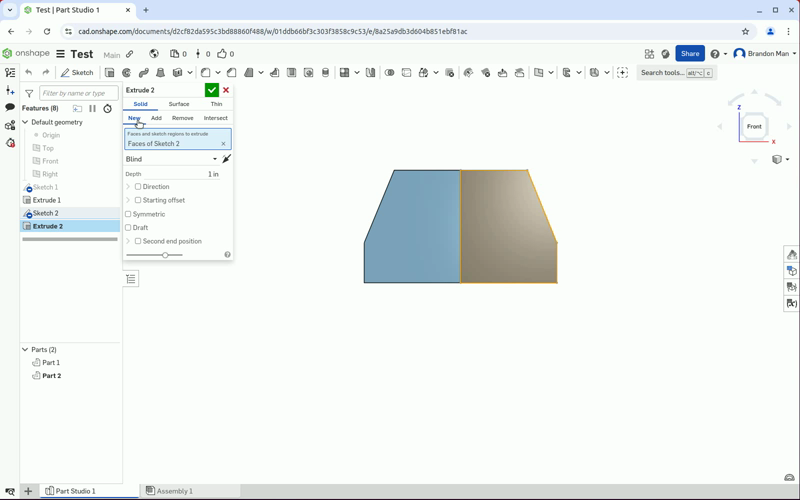
key(tab, 4)
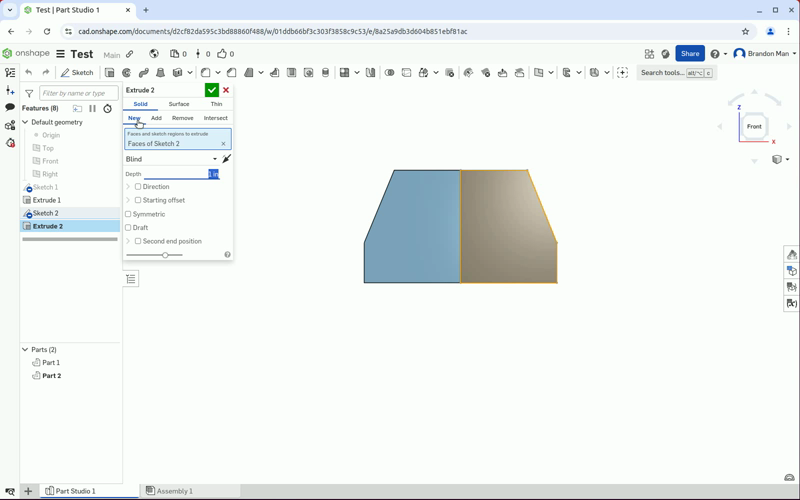
text(12.276)
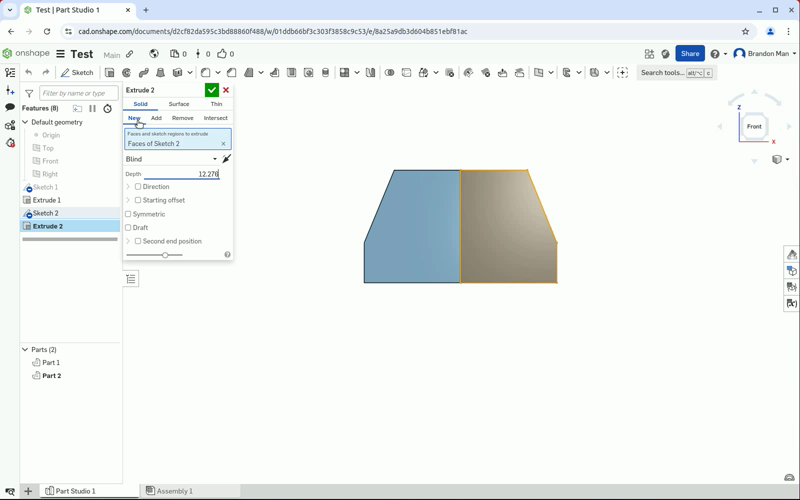
key(enter)
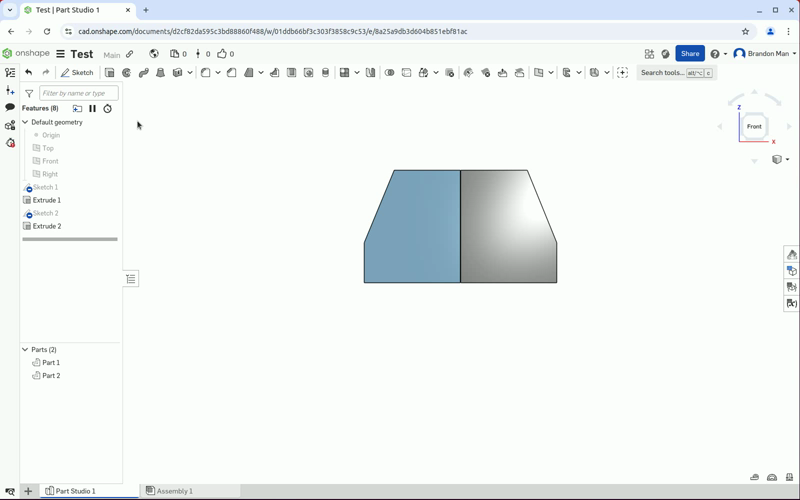
key(shift+h)
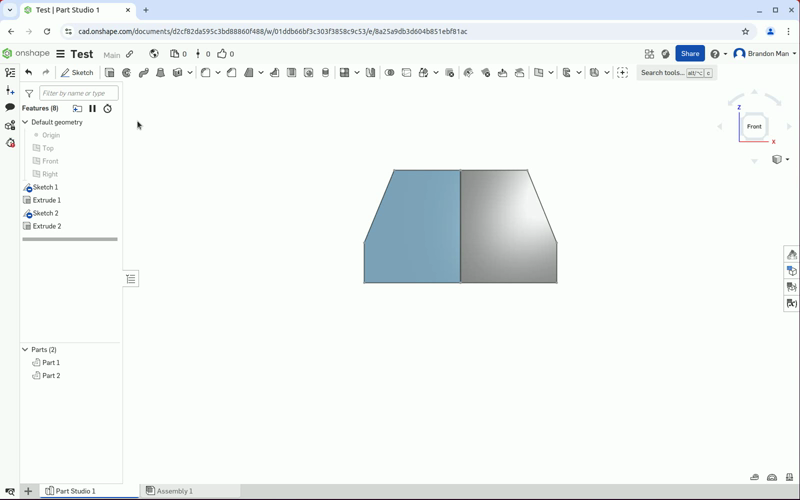
key(shift+h)
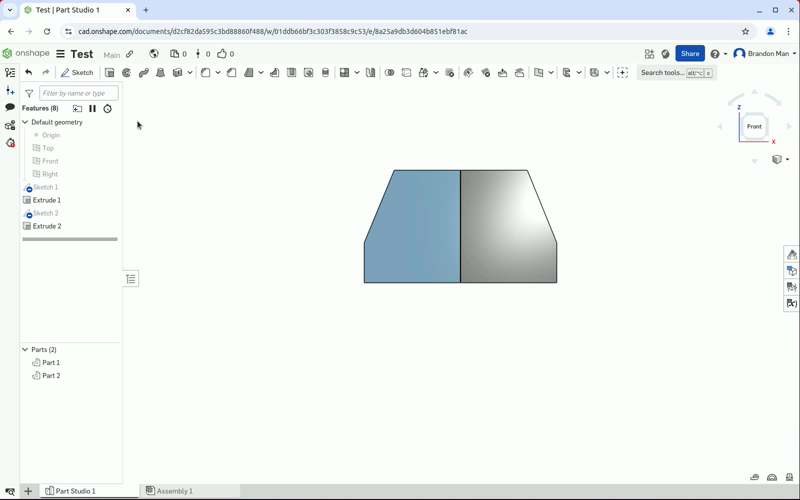
mouse_move(73, 189)
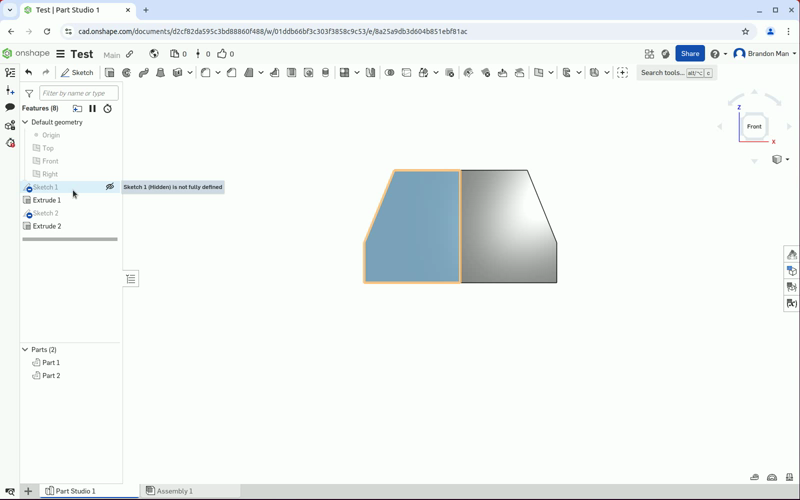
click(73, 189)
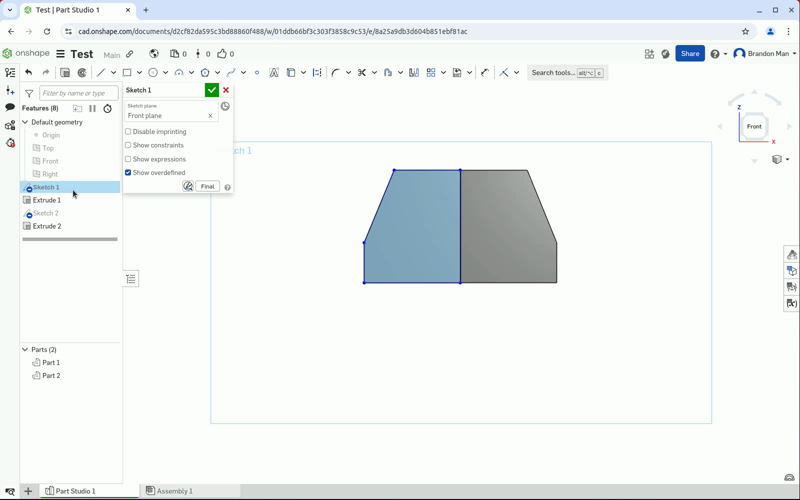
mouse_move(229, 92)
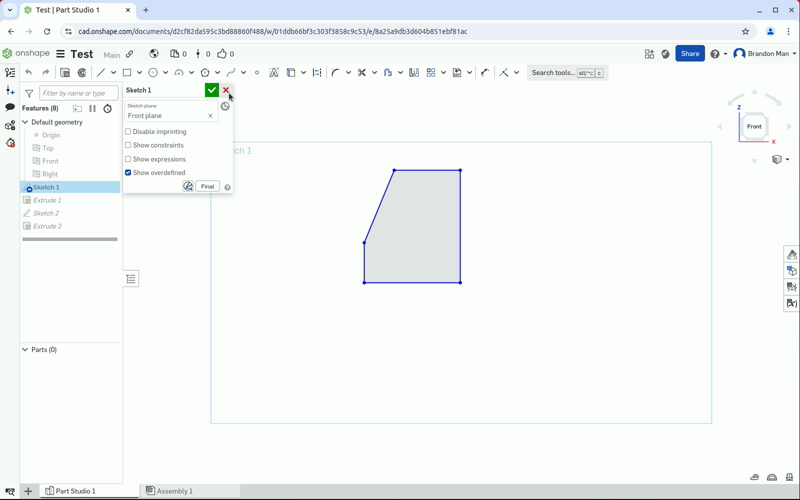
click(229, 92)
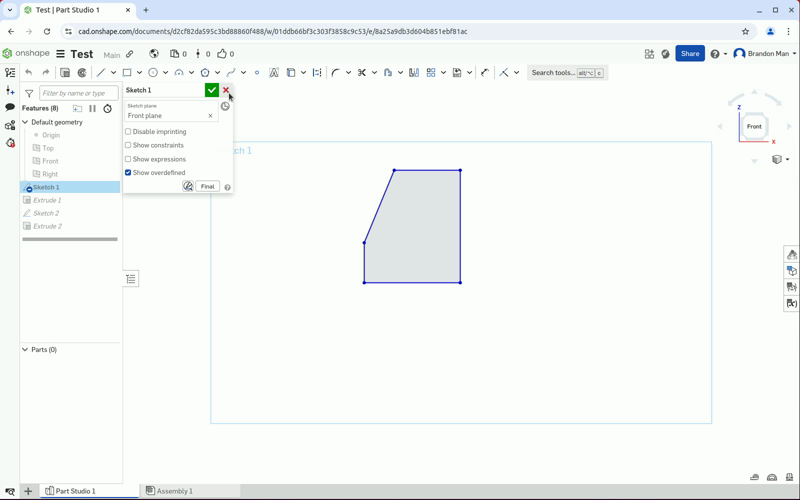
key(shift+s)
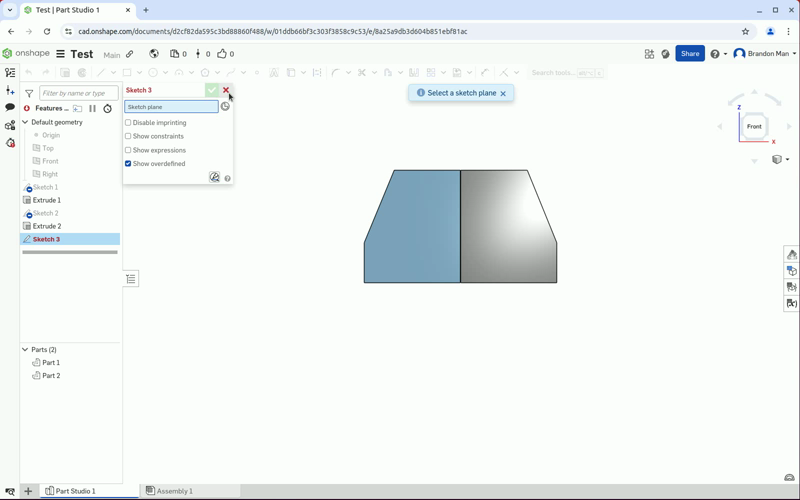
mouse_move(73, 163)
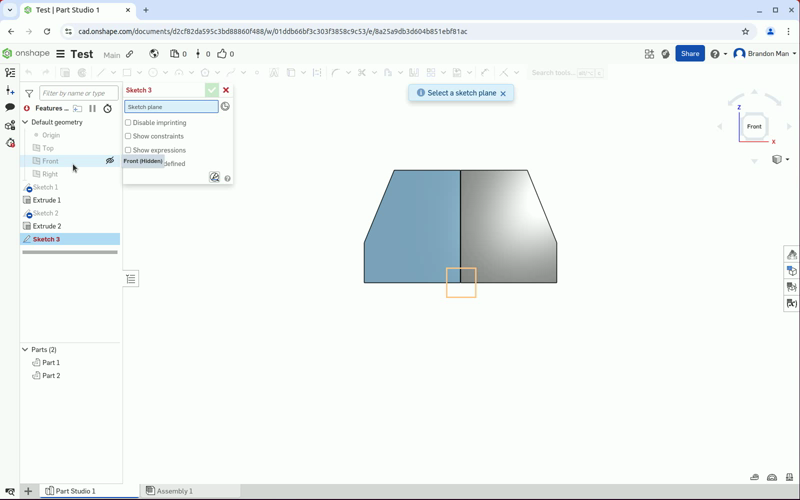
click(73, 163)
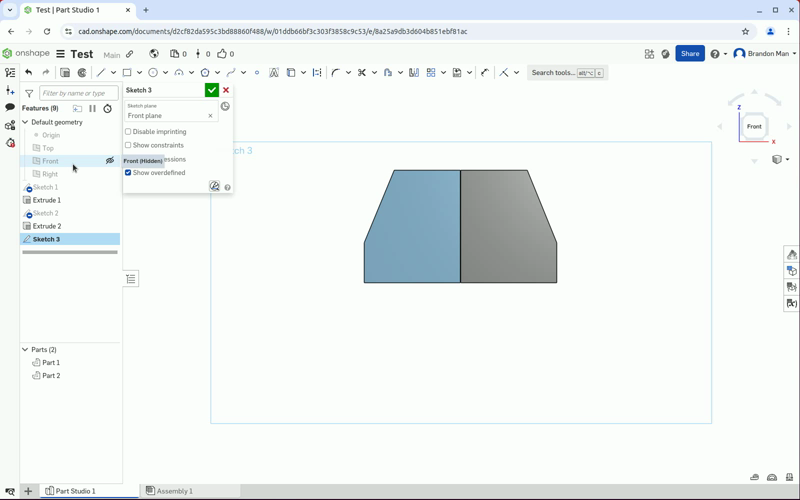
mouse_move(73, 352)
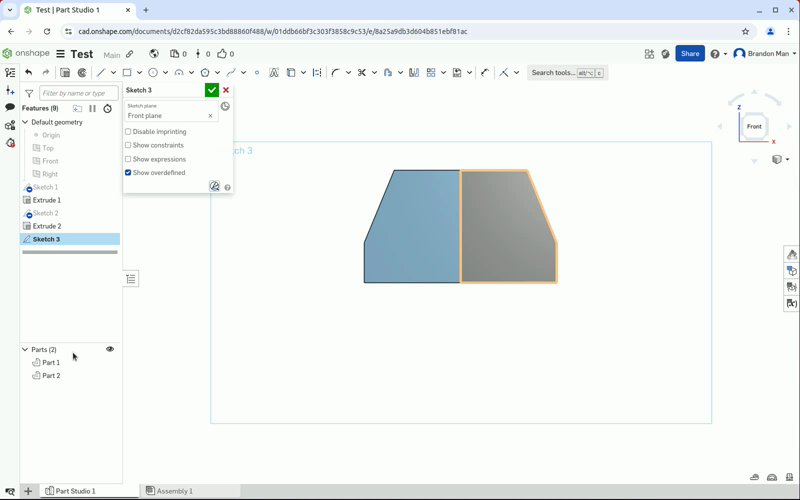
key(y)
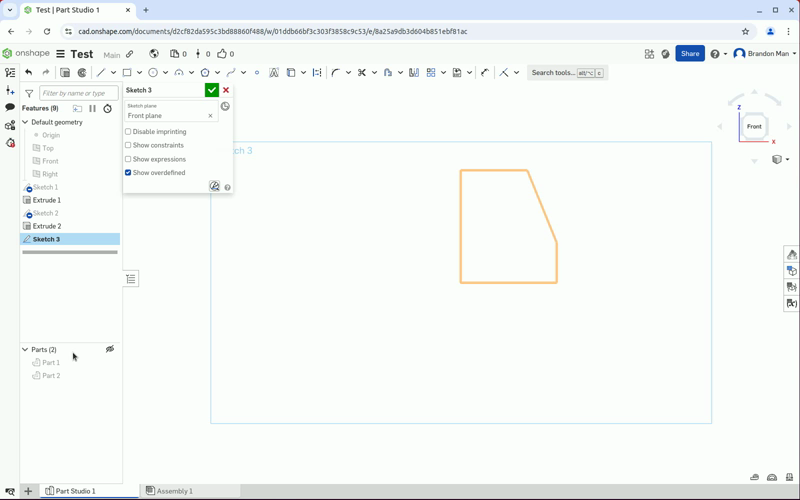
key(l)
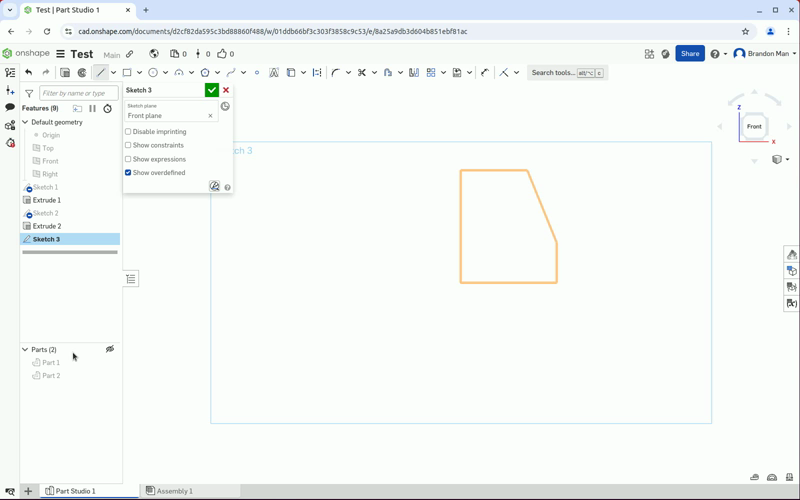
key_down(shift)
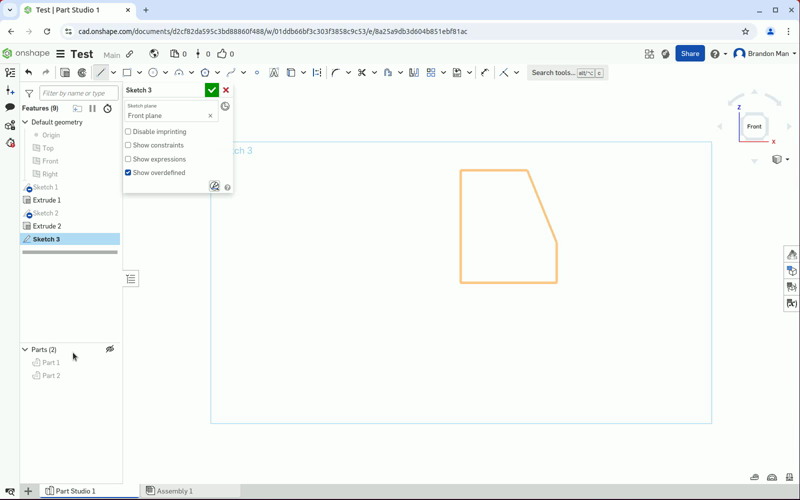
mouse_move(364, 322)
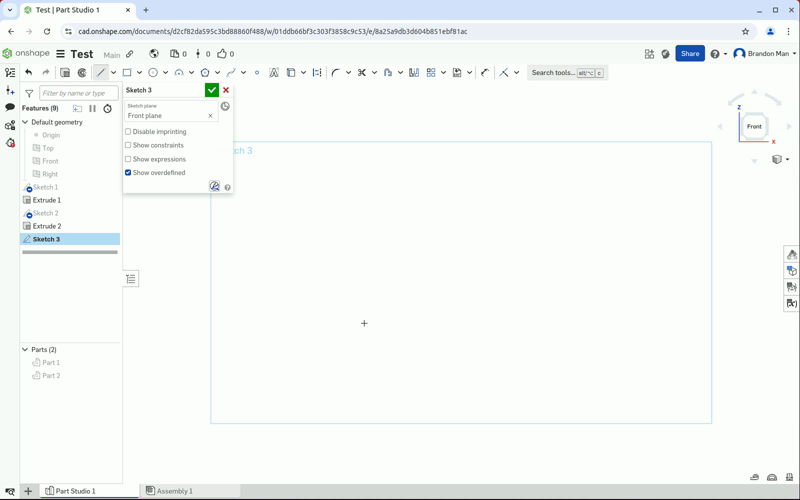
click(364, 322)
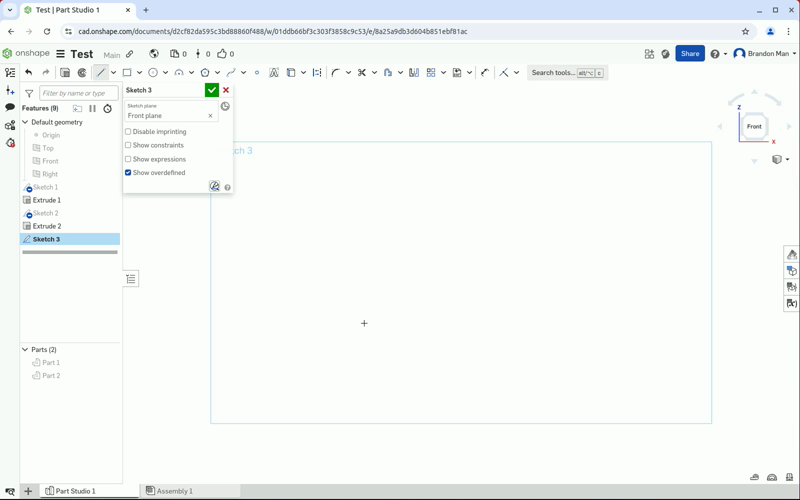
key_up(shift)
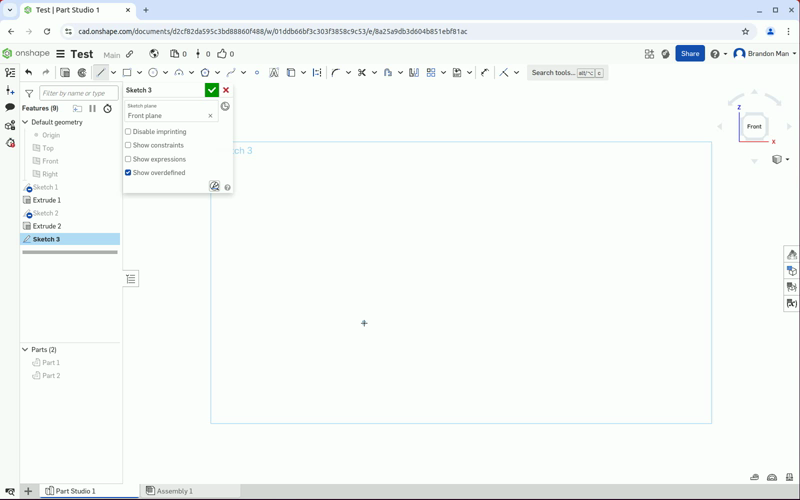
key_down(shift)
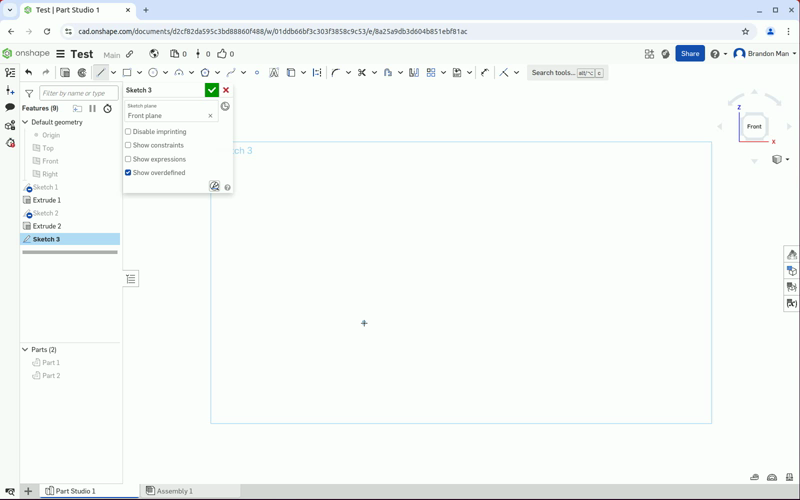
mouse_move(393, 395)
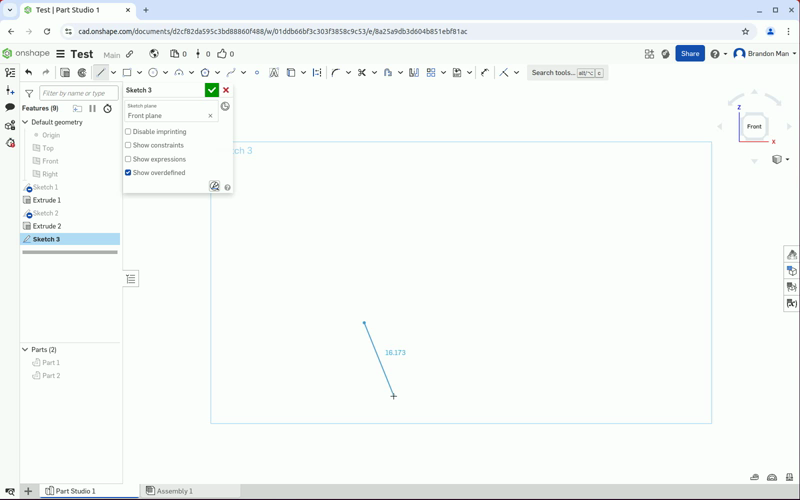
click(393, 395)
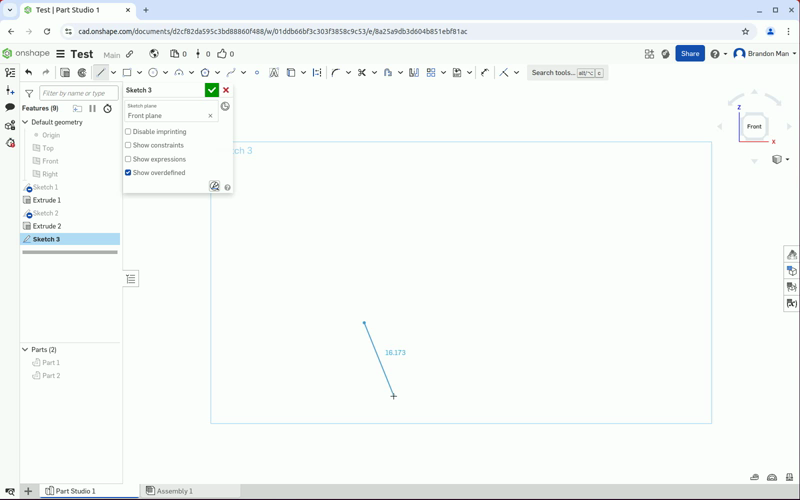
key_up(shift)
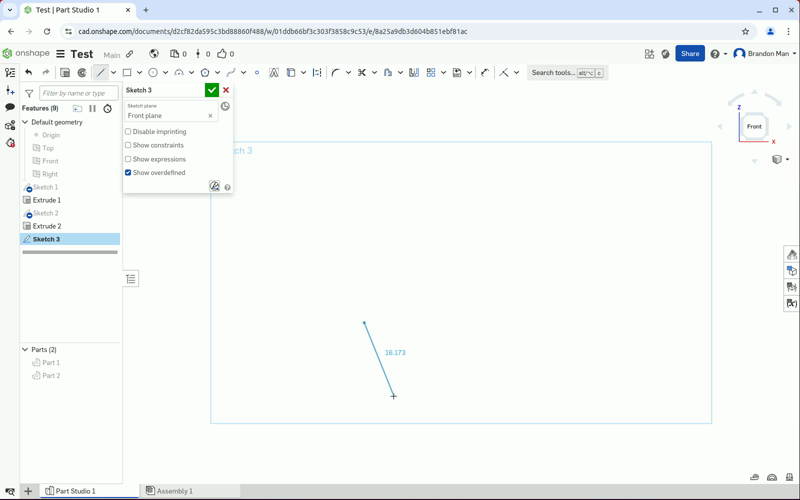
key_down(shift)
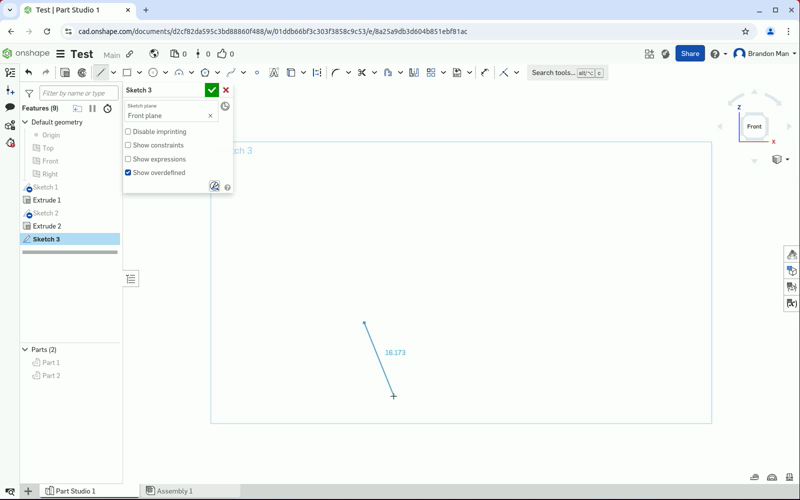
mouse_move(460, 395)
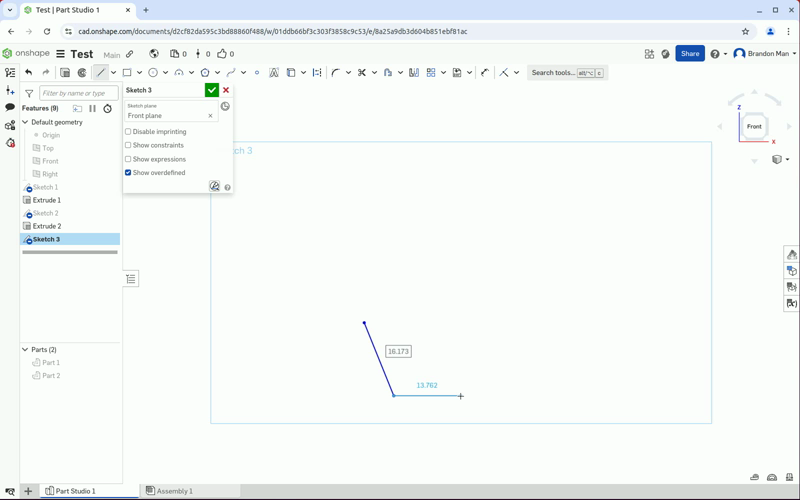
click(460, 395)
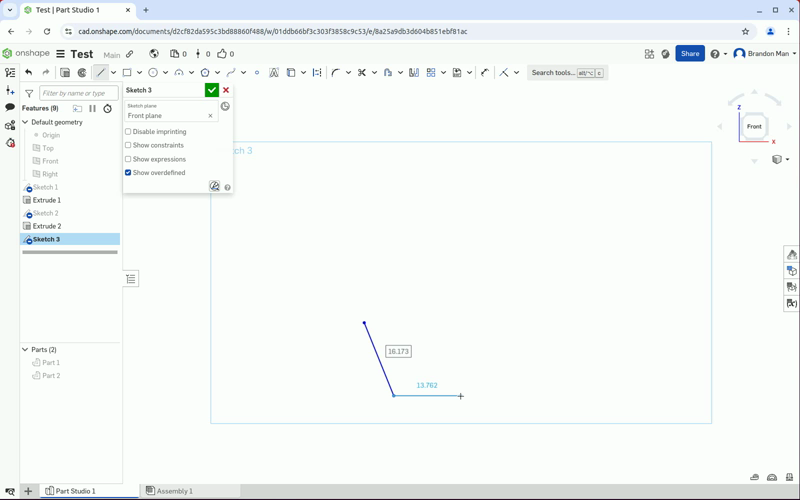
key_up(shift)
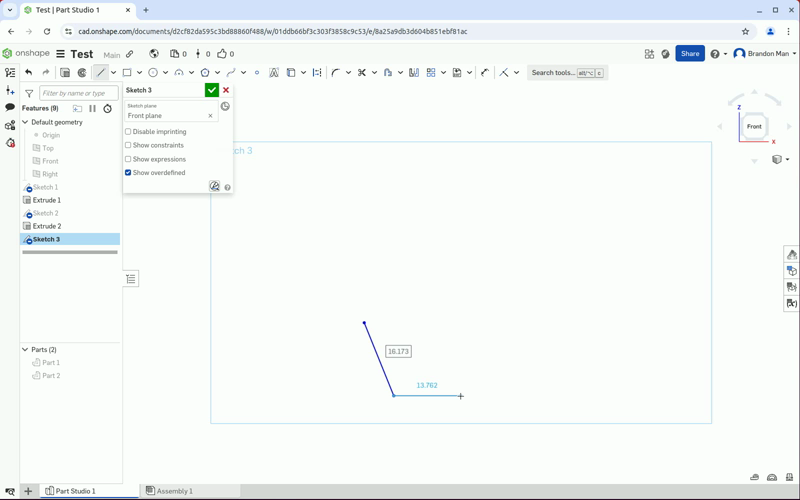
key_down(shift)
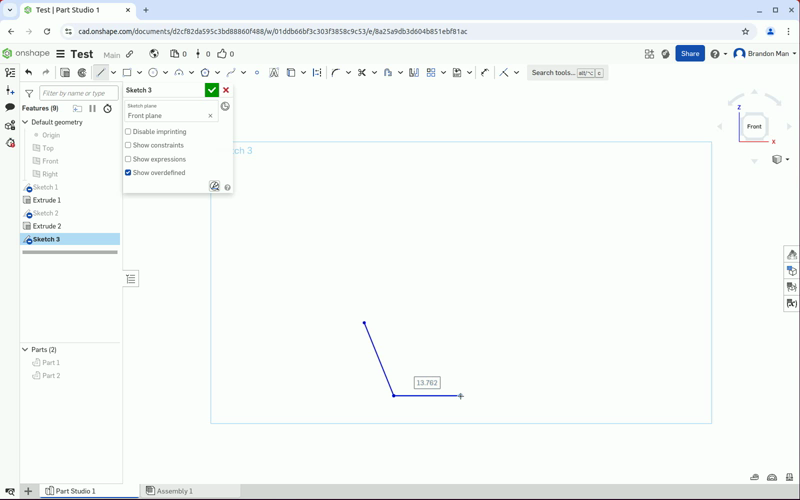
mouse_move(460, 283)
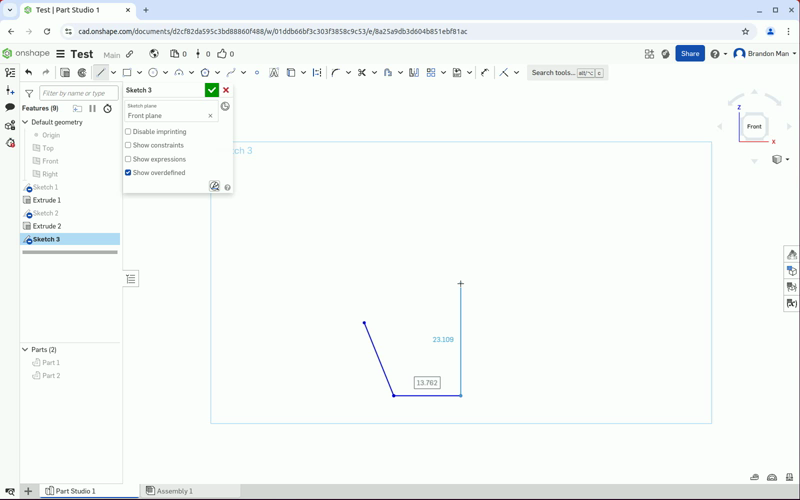
click(460, 283)
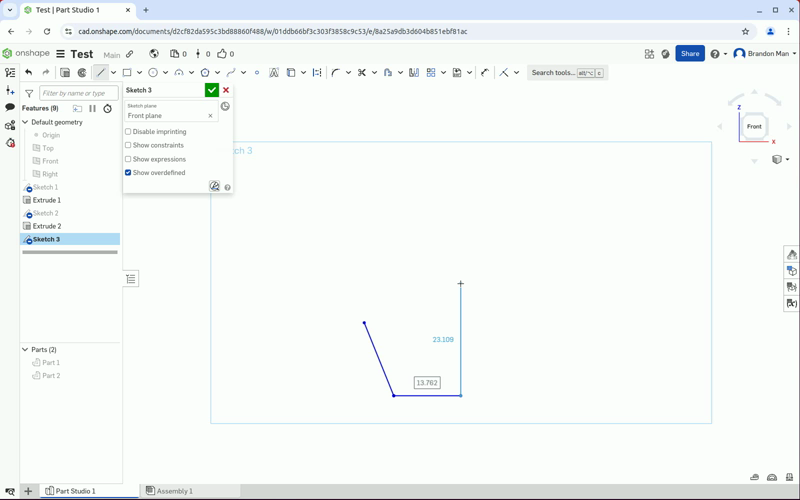
key_up(shift)
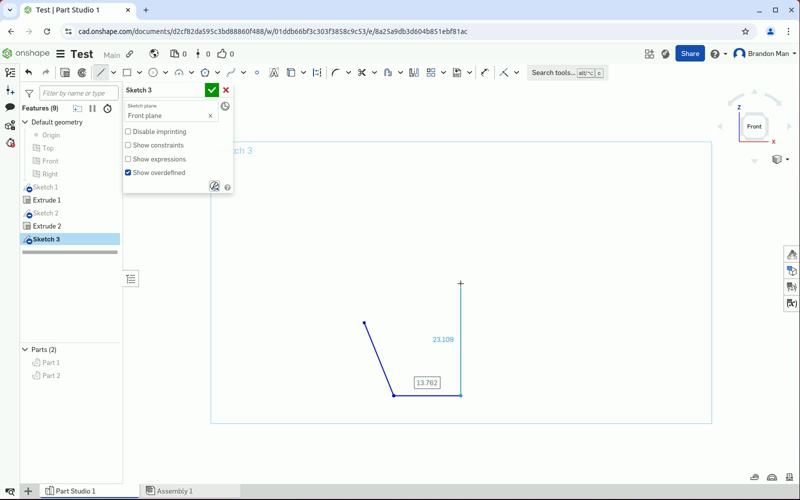
key_down(shift)
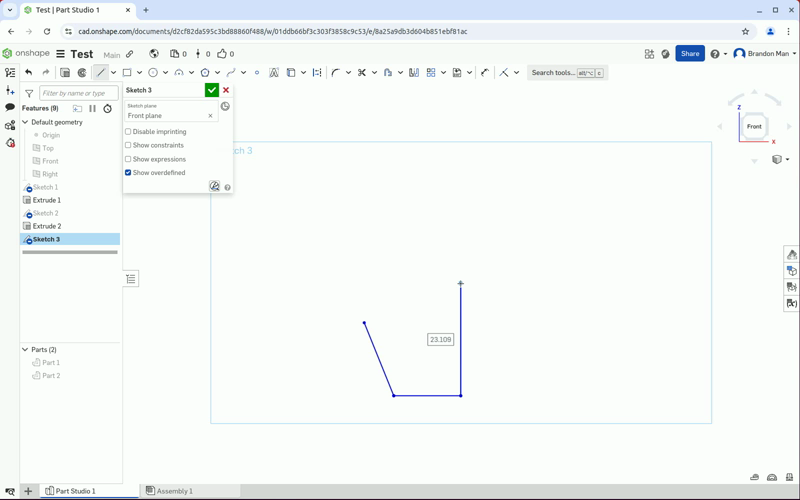
mouse_move(364, 283)
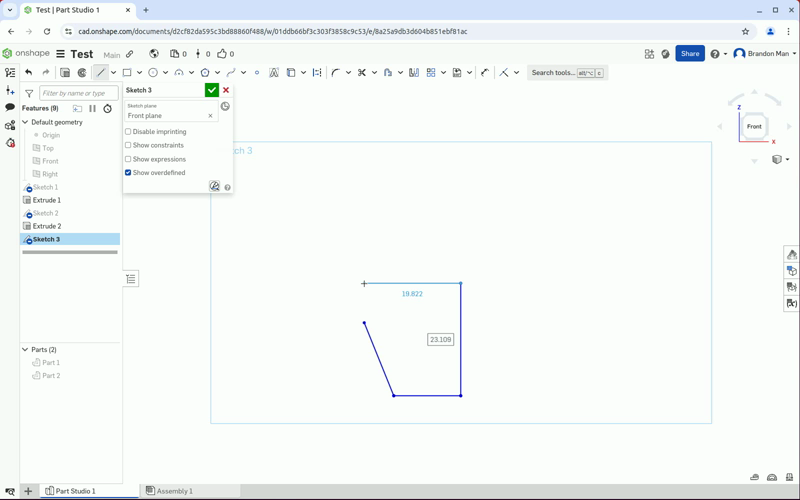
click(364, 283)
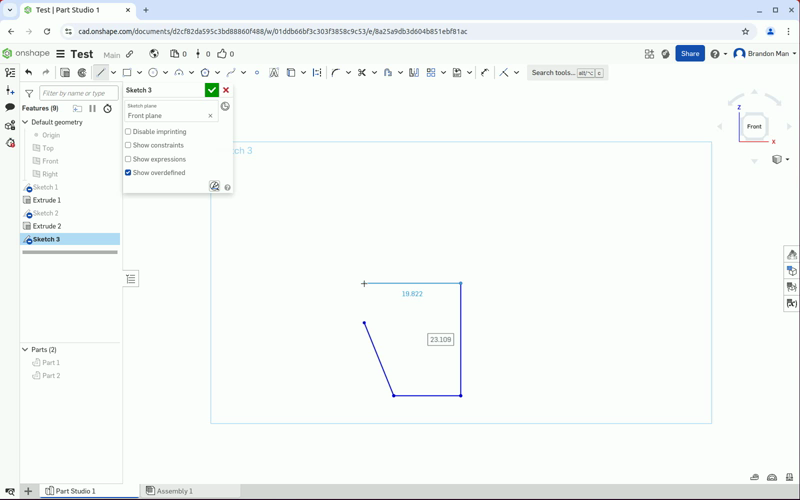
key_up(shift)
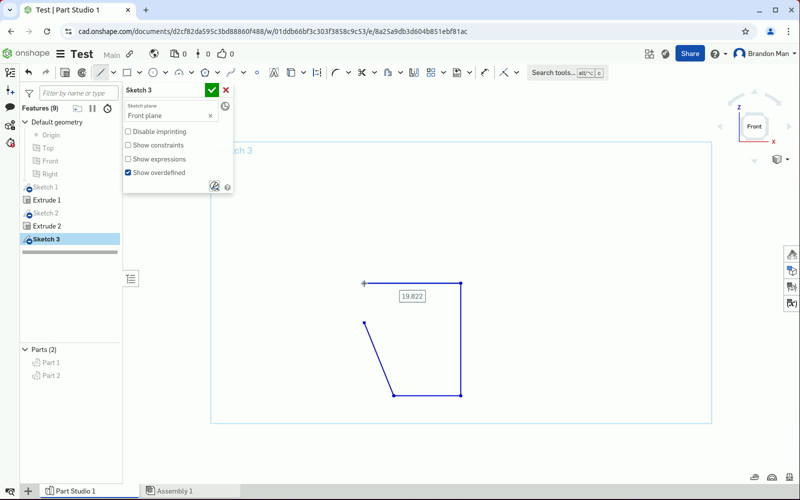
mouse_move(394, 283)
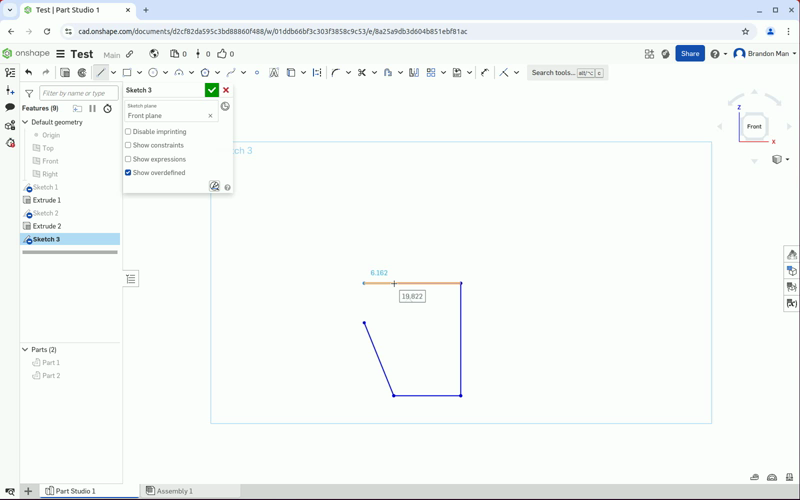
key_down(shift)
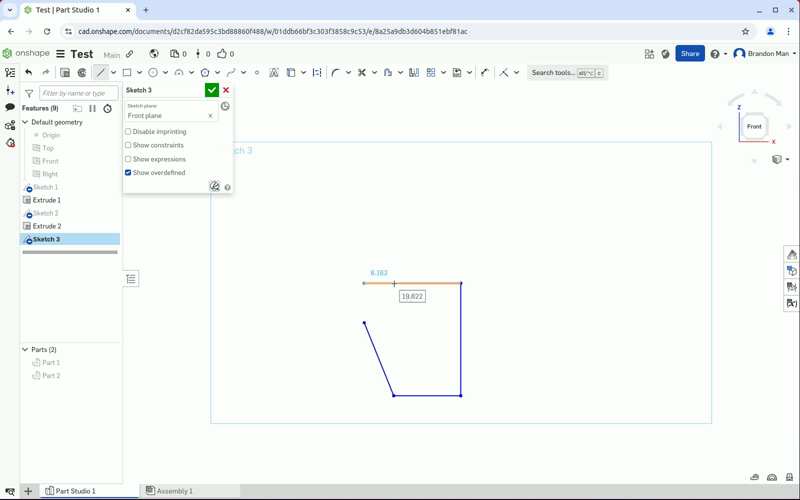
mouse_move(364, 322)
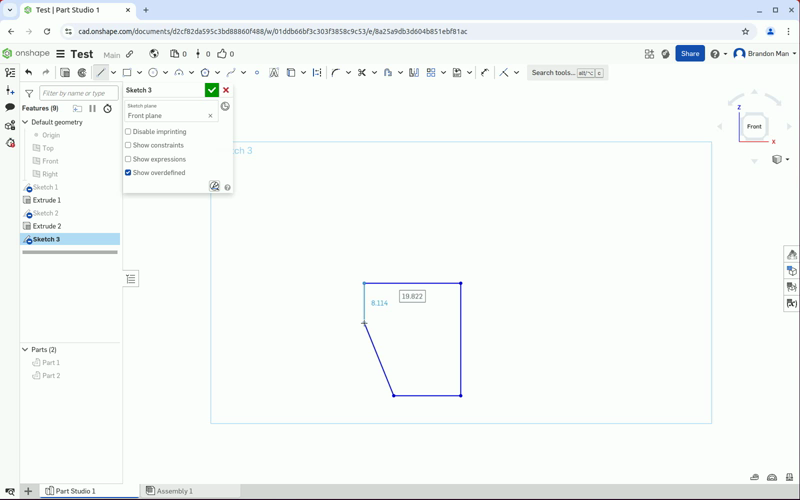
key_up(shift)
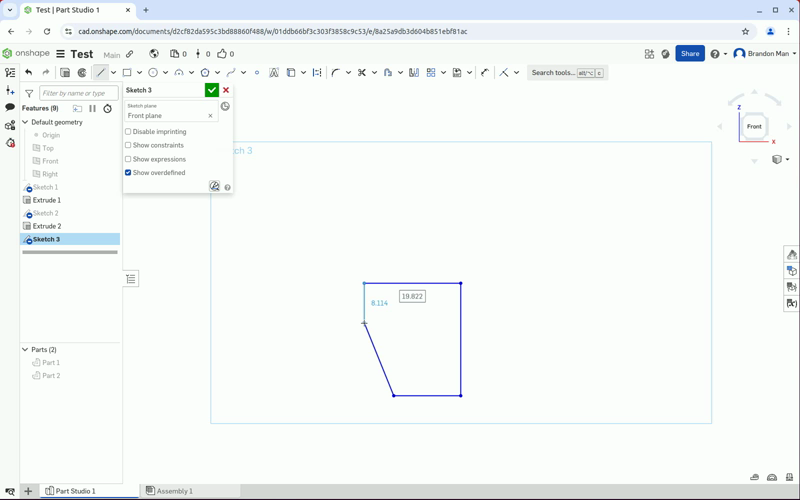
click(364, 322)
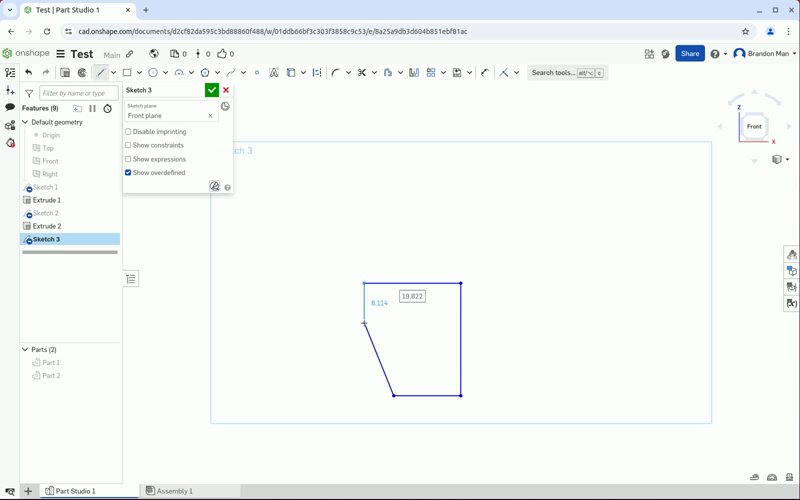
key(esc)
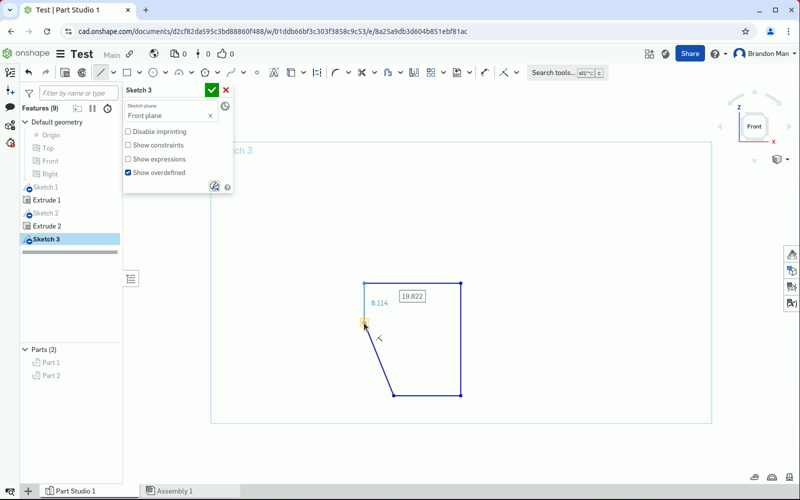
mouse_move(405, 339)
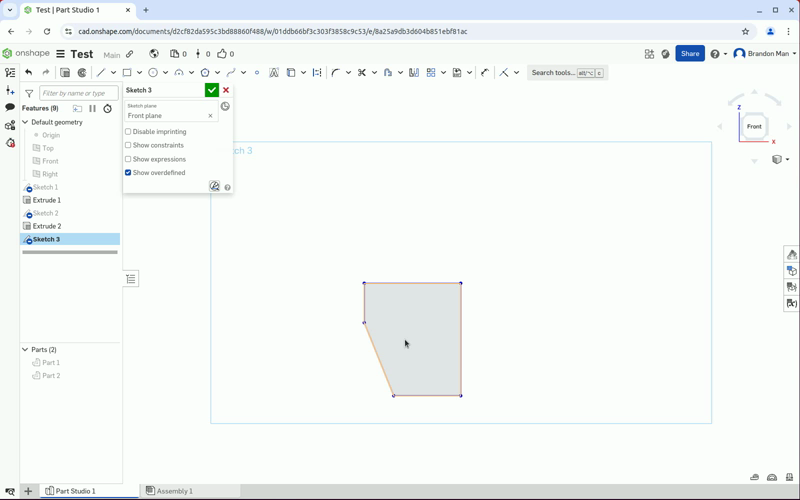
click(405, 339)
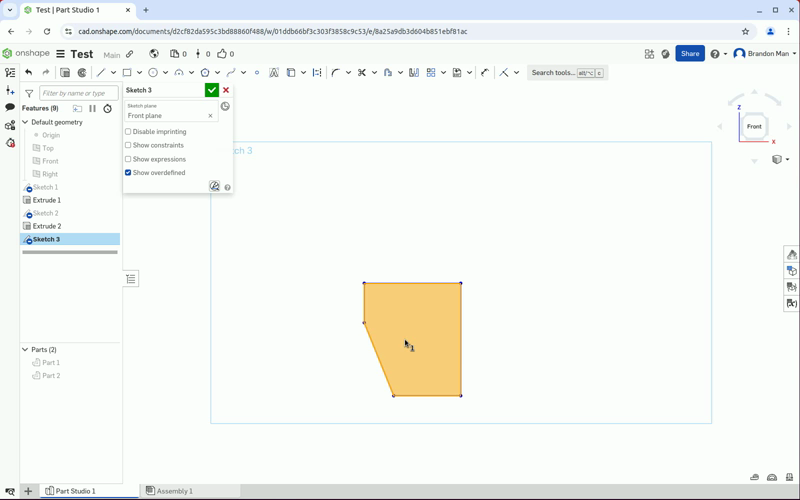
mouse_move(73, 352)
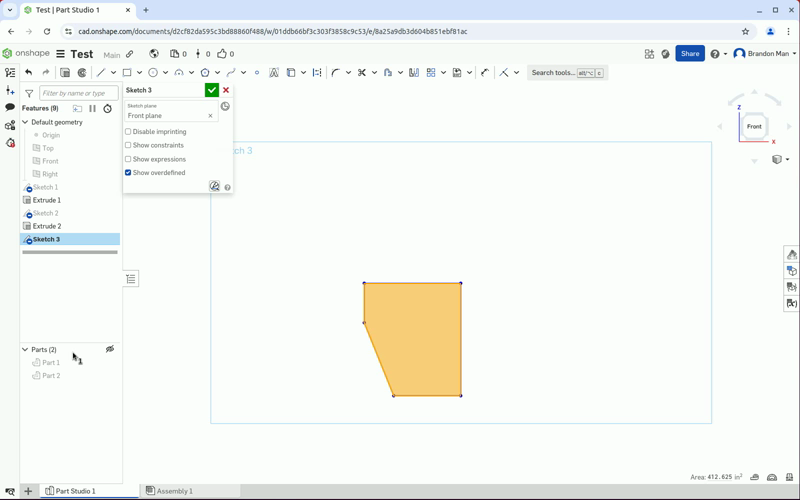
key(shift+y)
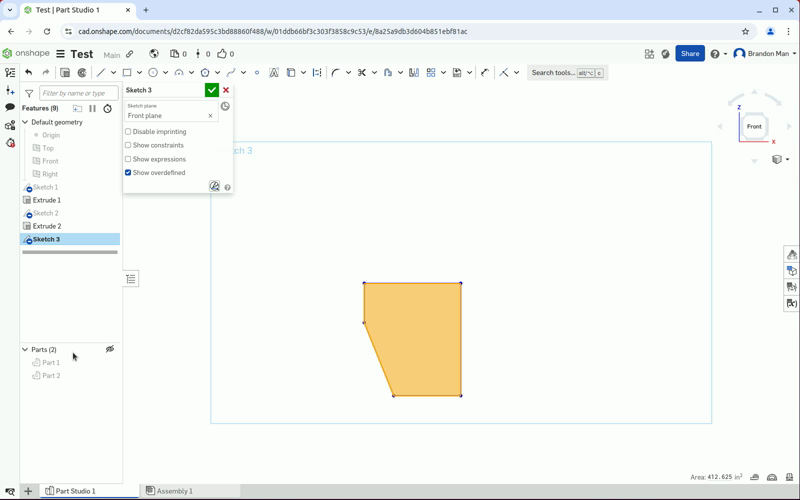
key(shift+e)
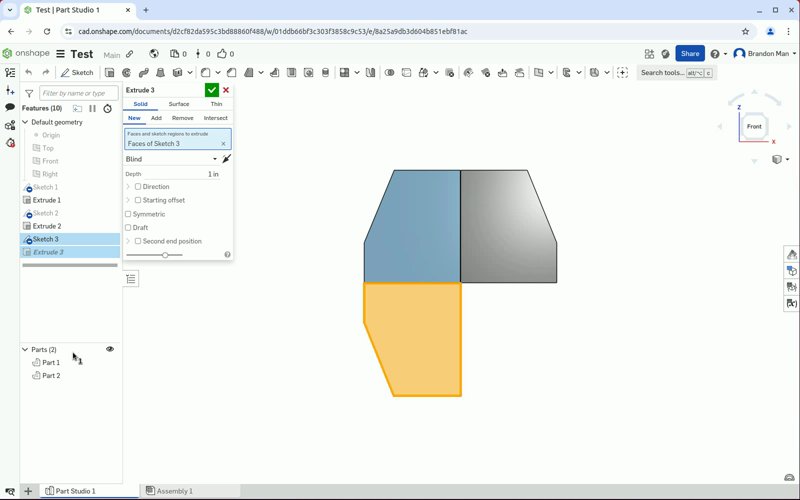
mouse_move(143, 106)
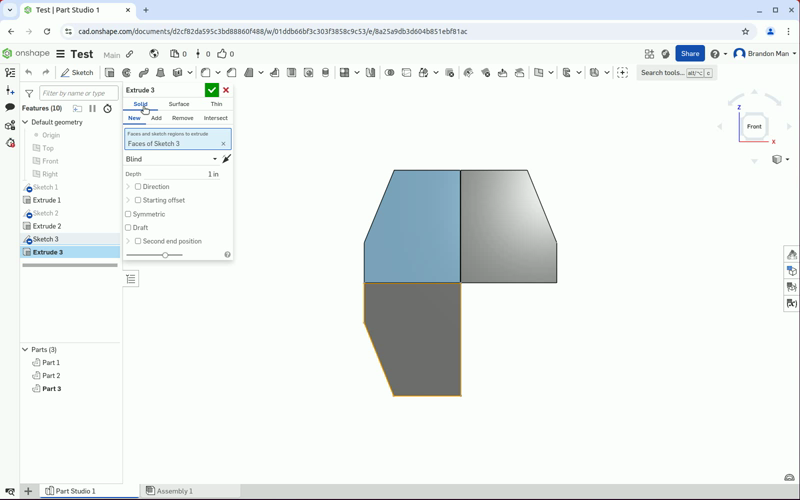
click(143, 106)
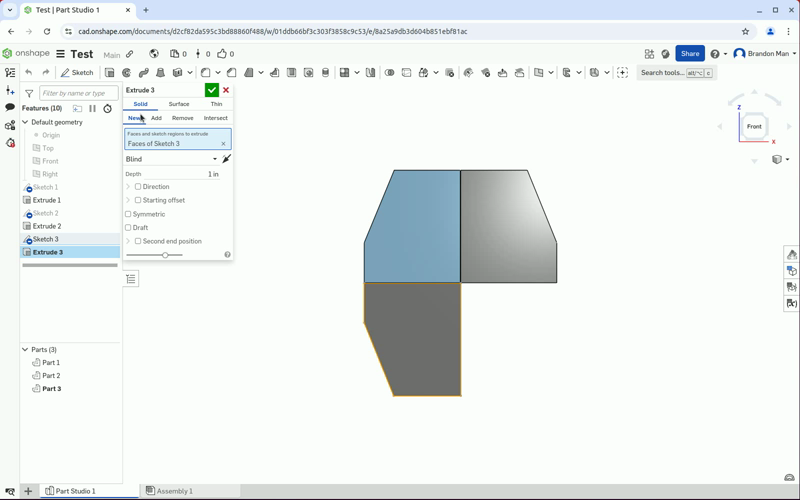
mouse_move(137, 120)
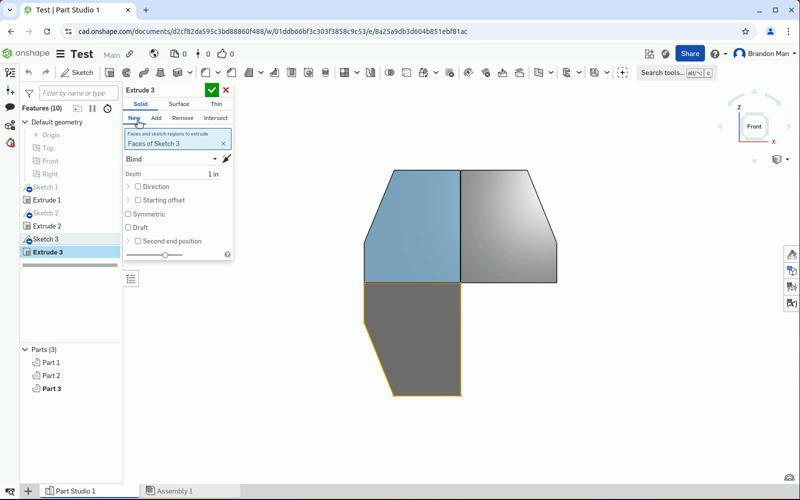
click(137, 120)
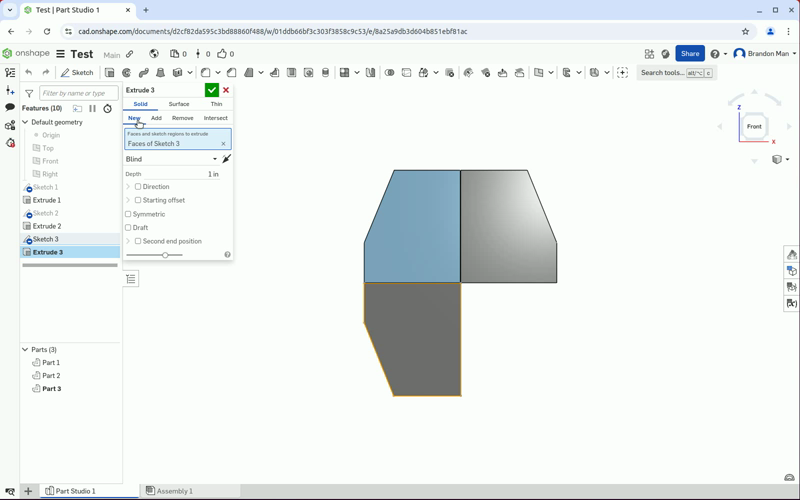
key(tab, 4)
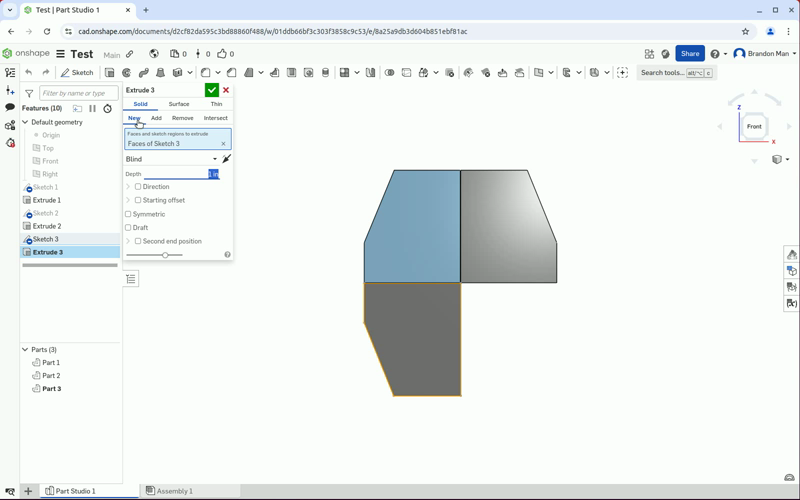
text(12.276)
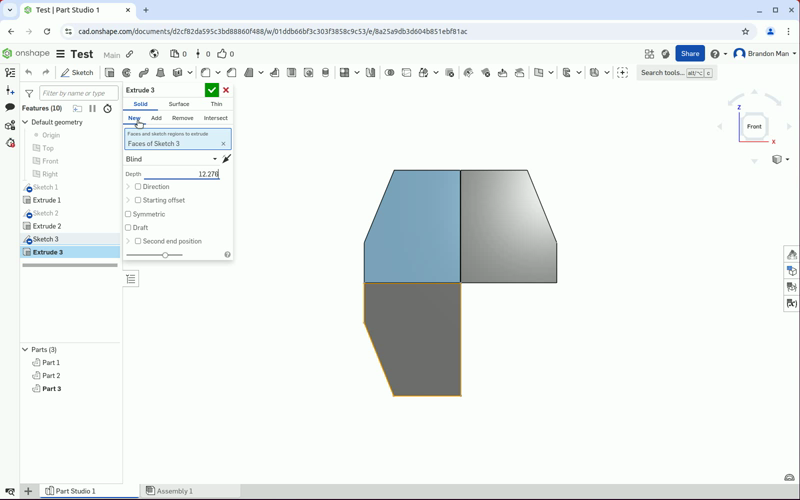
key(enter)
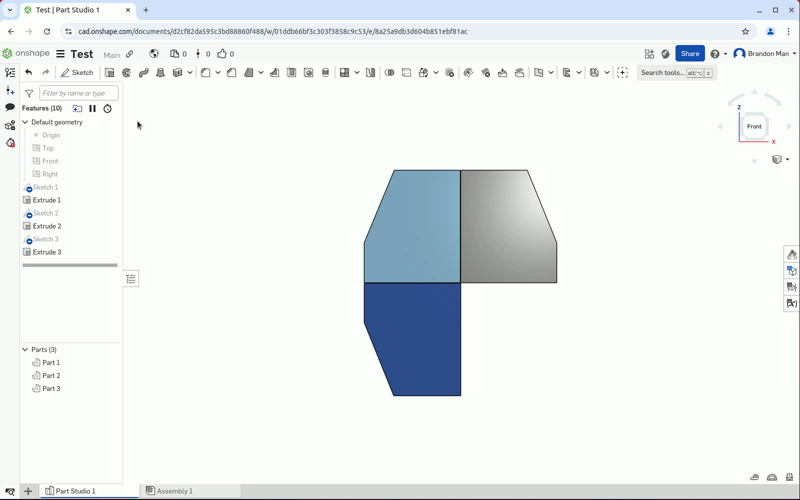
key(shift+h)
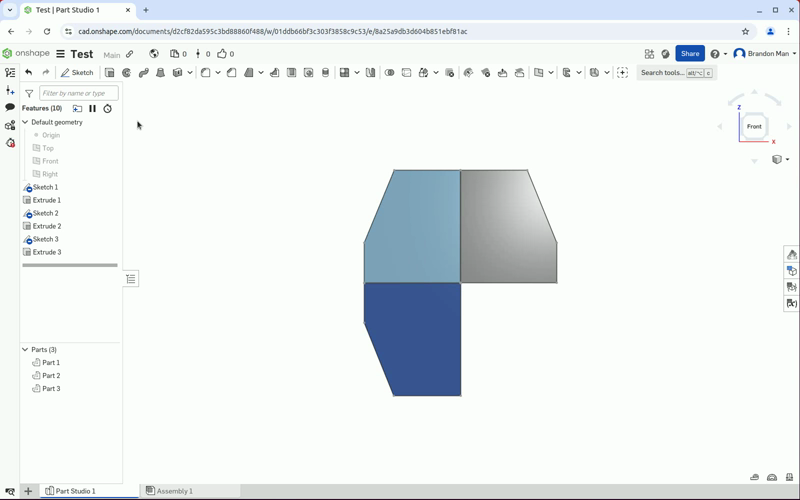
key(shift+h)
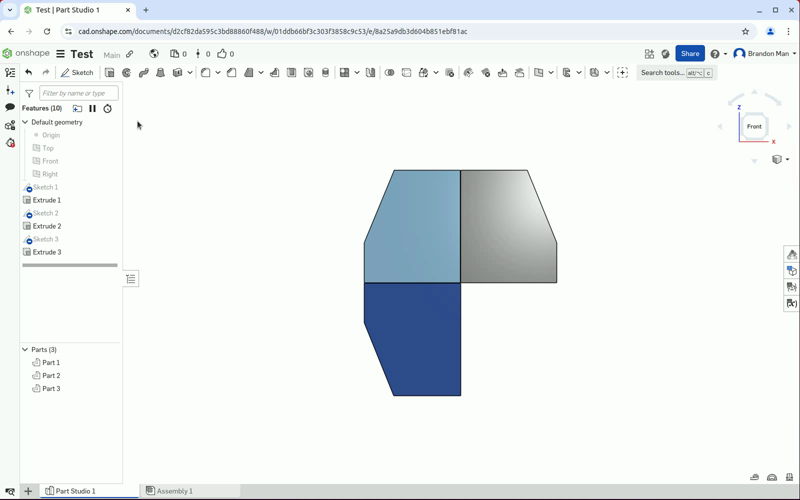
mouse_move(73, 189)
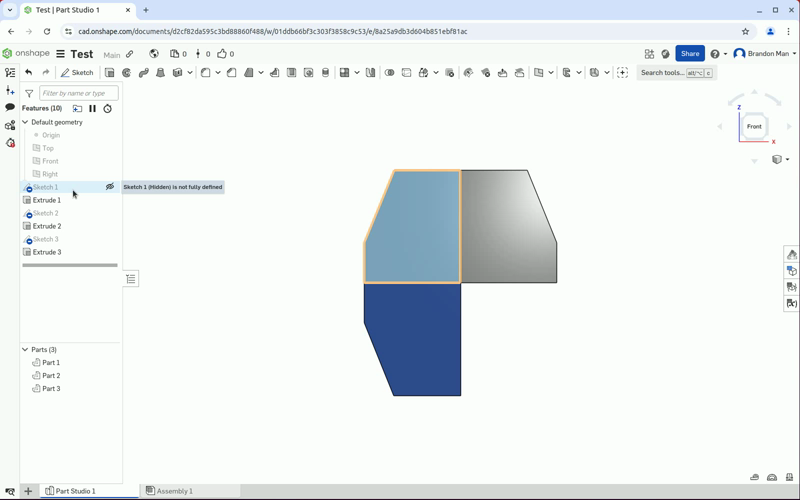
click(73, 189)
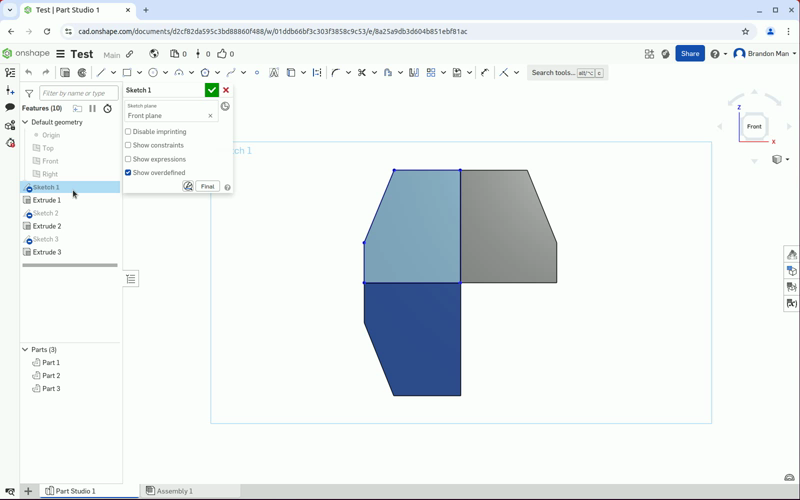
mouse_move(229, 92)
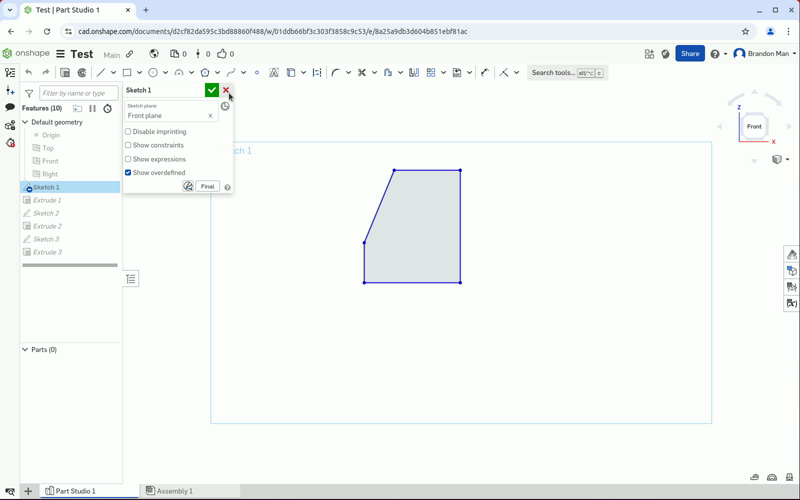
click(229, 92)
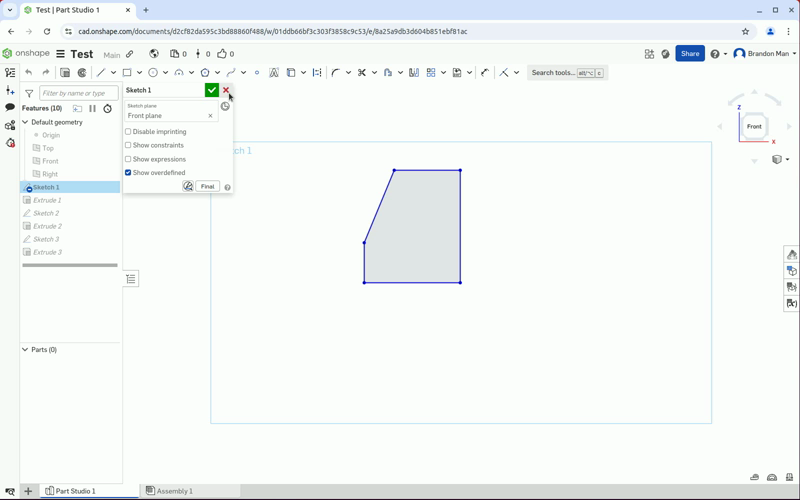
key(shift+s)
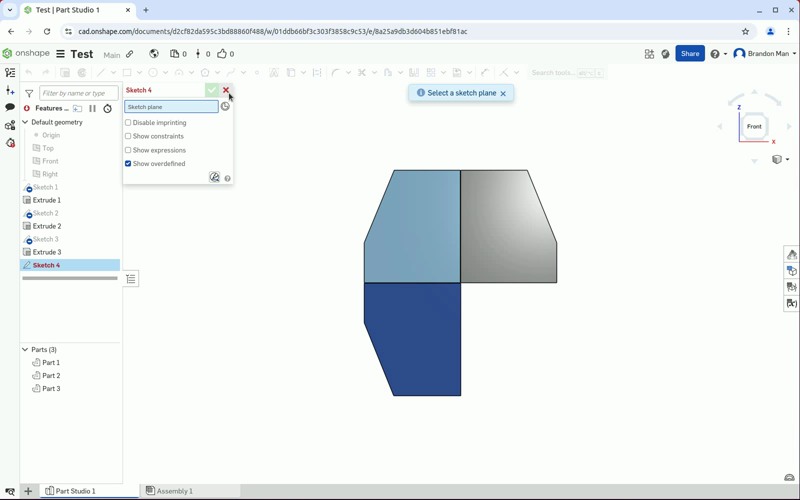
mouse_move(73, 163)
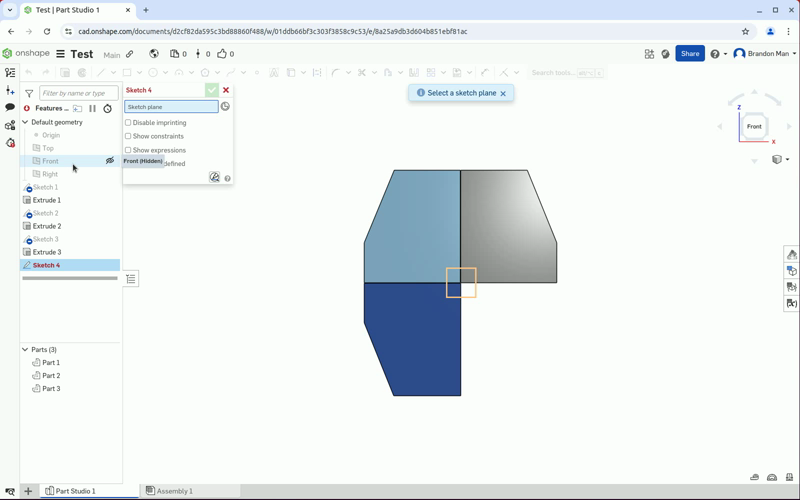
click(73, 163)
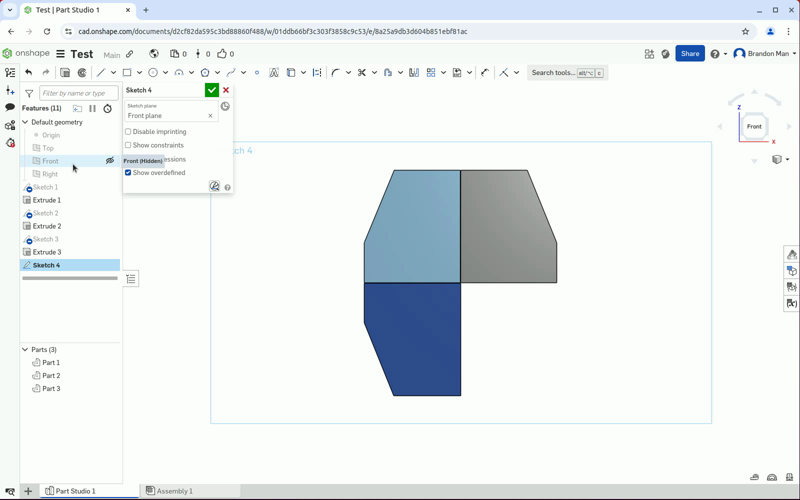
mouse_move(73, 352)
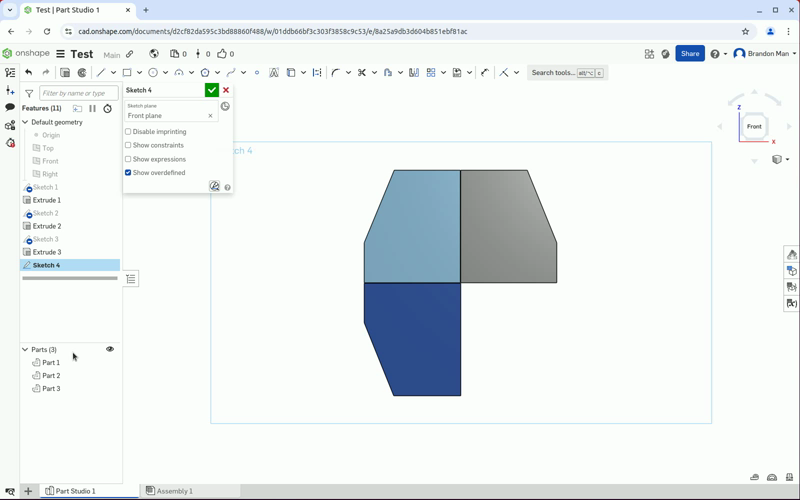
key(y)
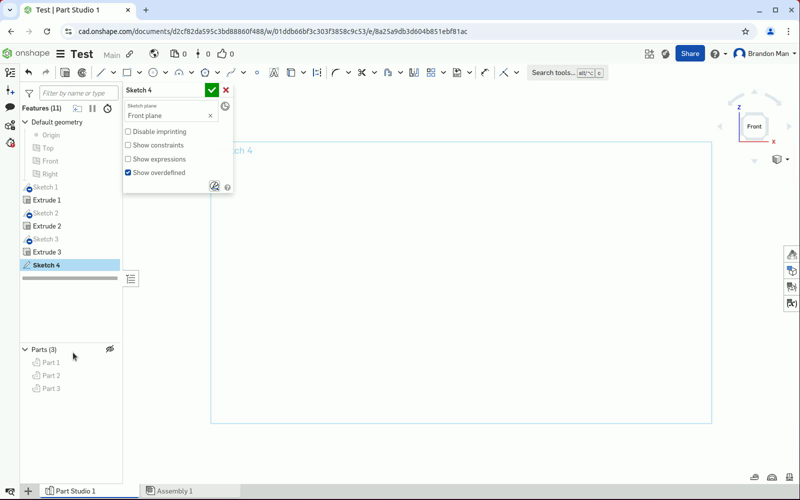
key(l)
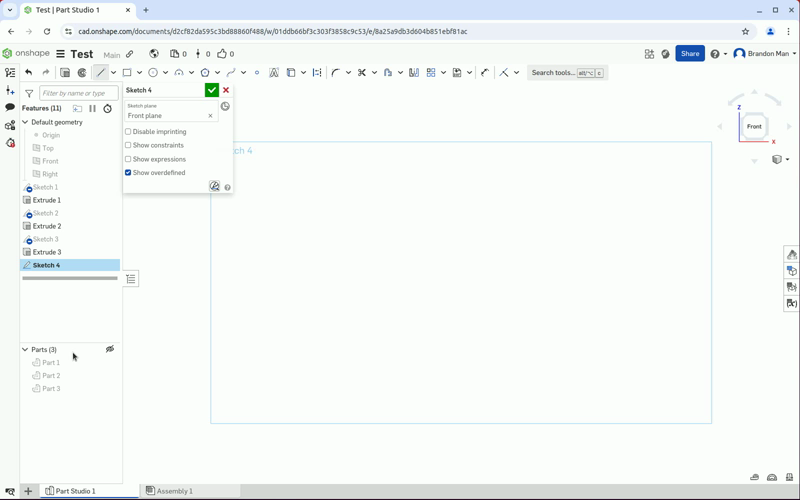
key_down(shift)
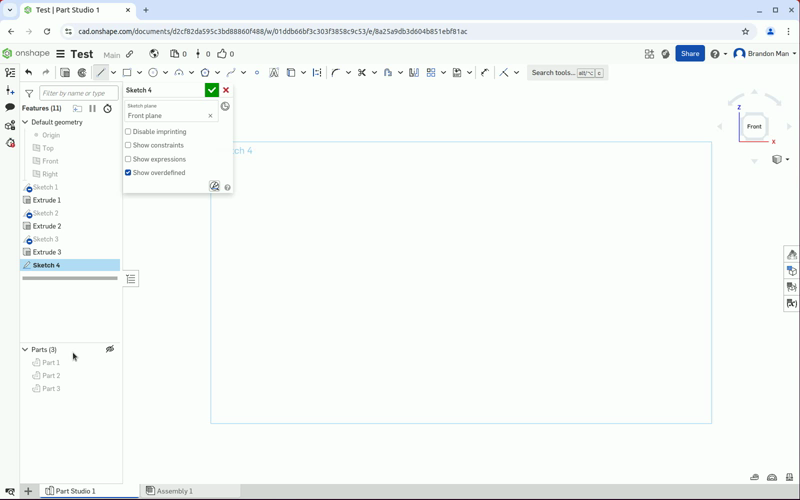
mouse_move(460, 395)
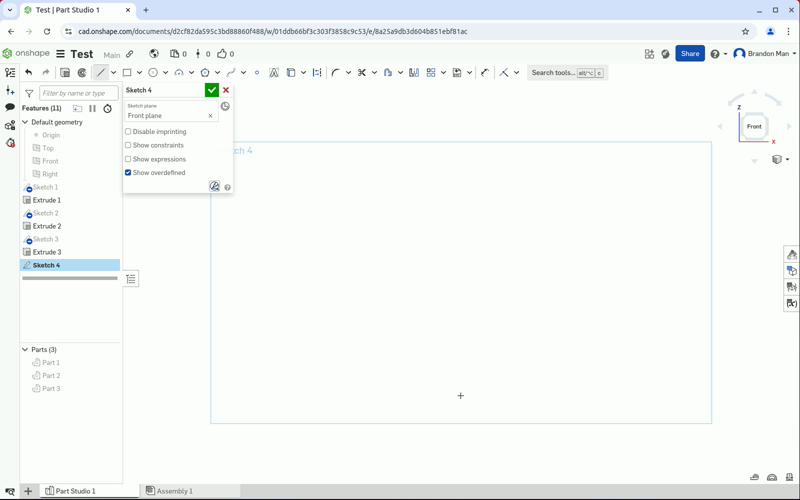
click(460, 395)
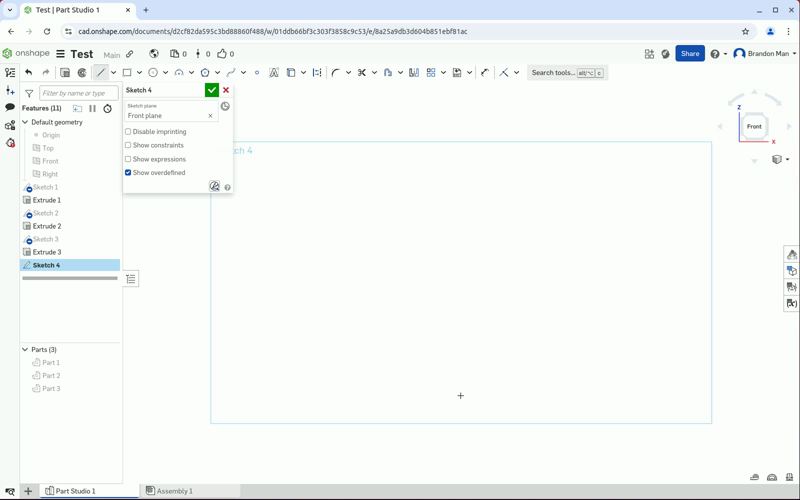
key_up(shift)
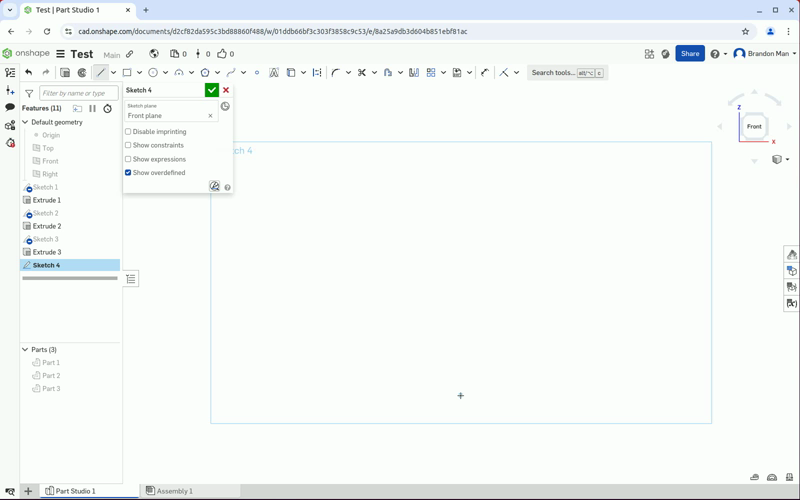
key_down(shift)
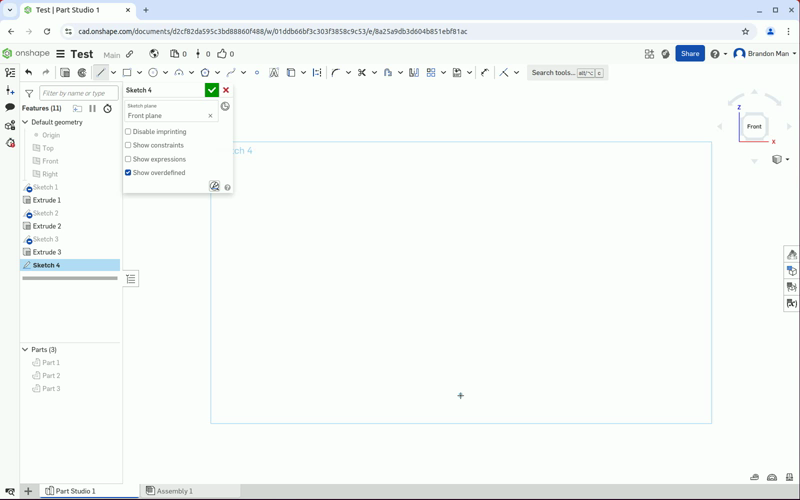
mouse_move(527, 395)
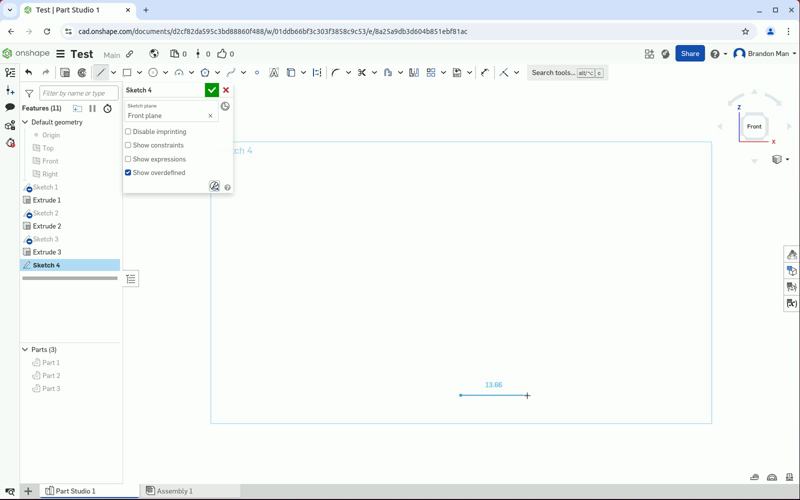
click(527, 395)
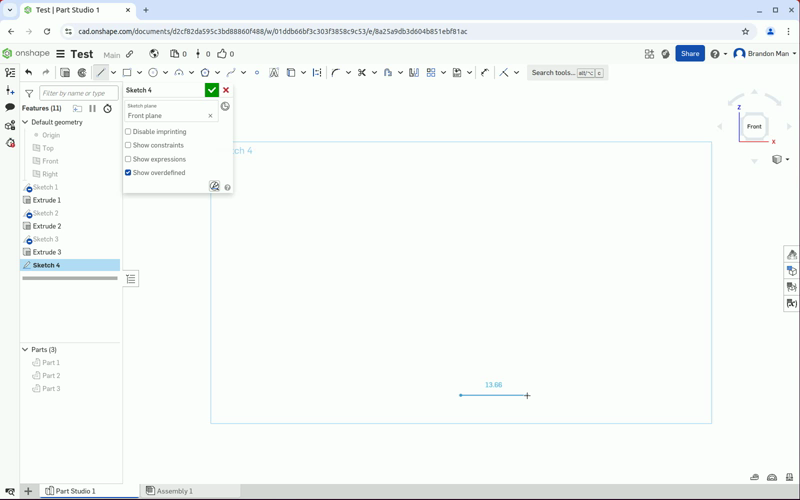
key_up(shift)
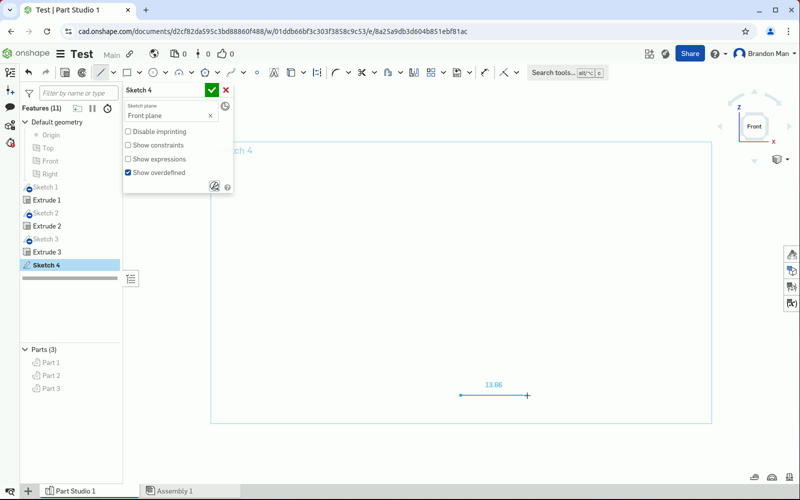
key_down(shift)
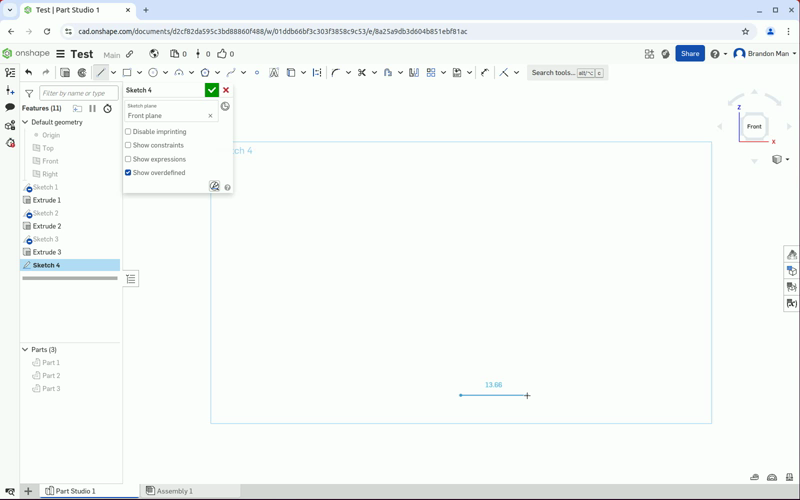
mouse_move(556, 323)
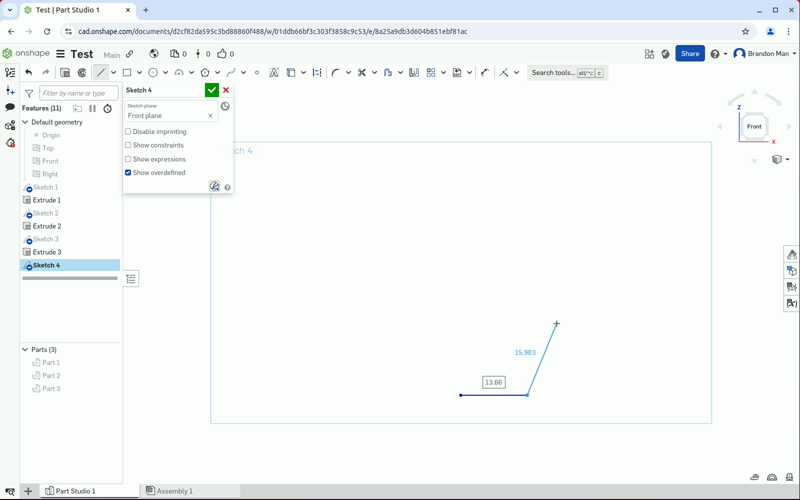
click(556, 323)
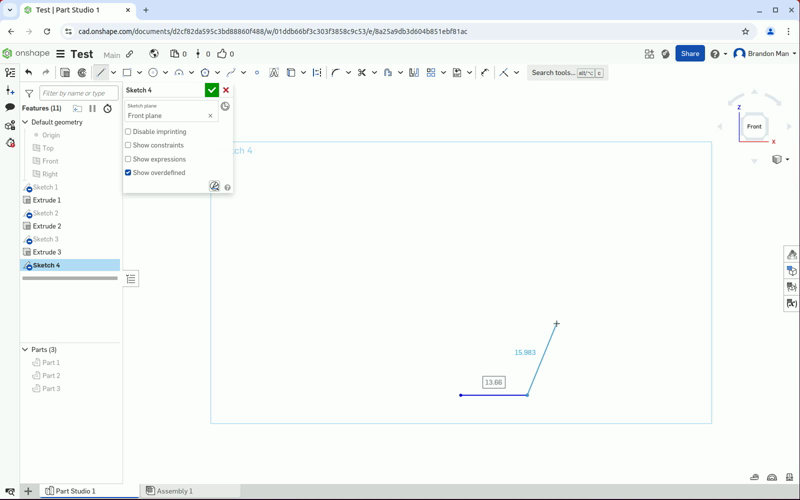
key_up(shift)
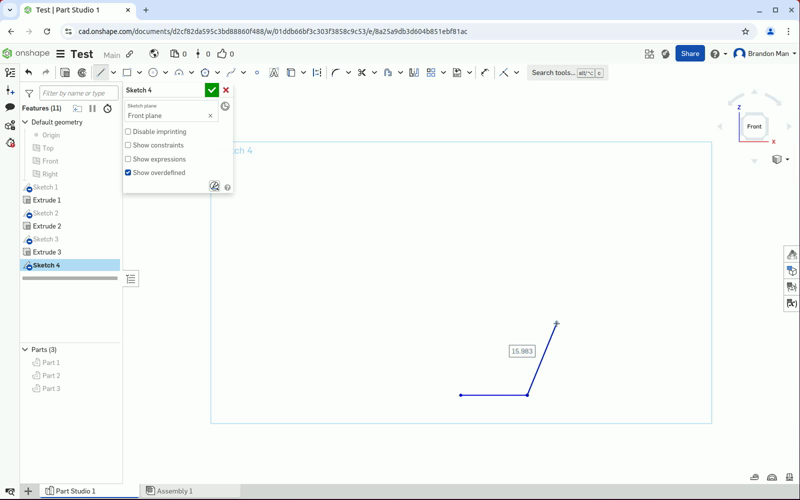
key_down(shift)
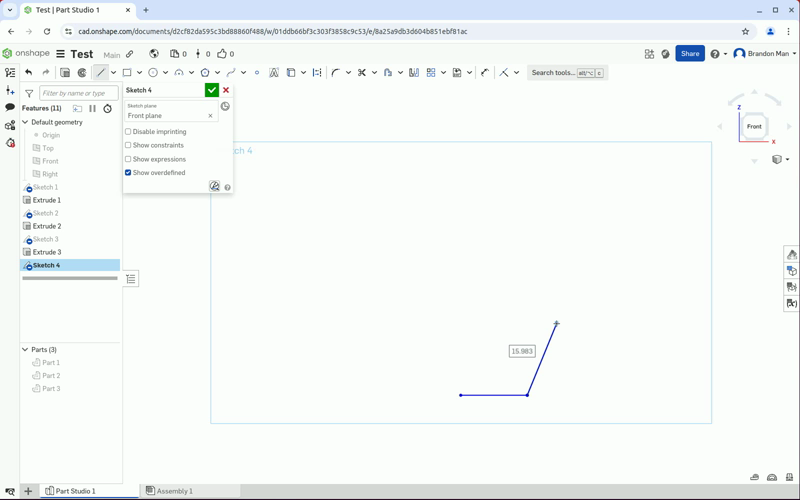
mouse_move(586, 323)
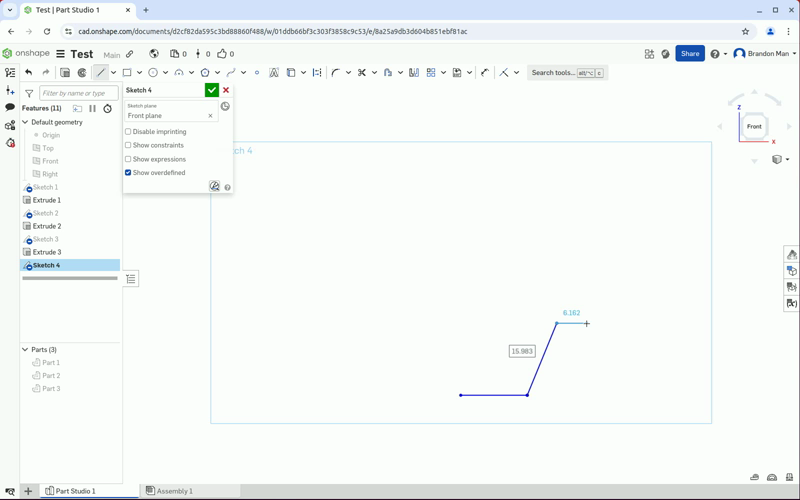
mouse_move(556, 282)
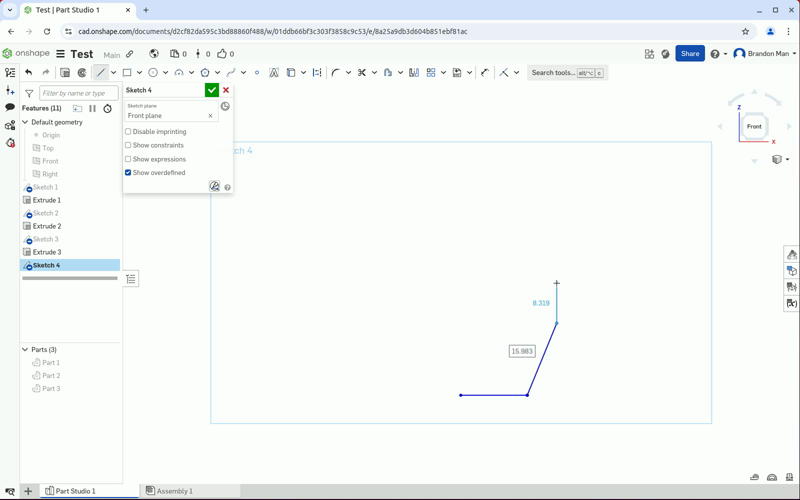
click(556, 282)
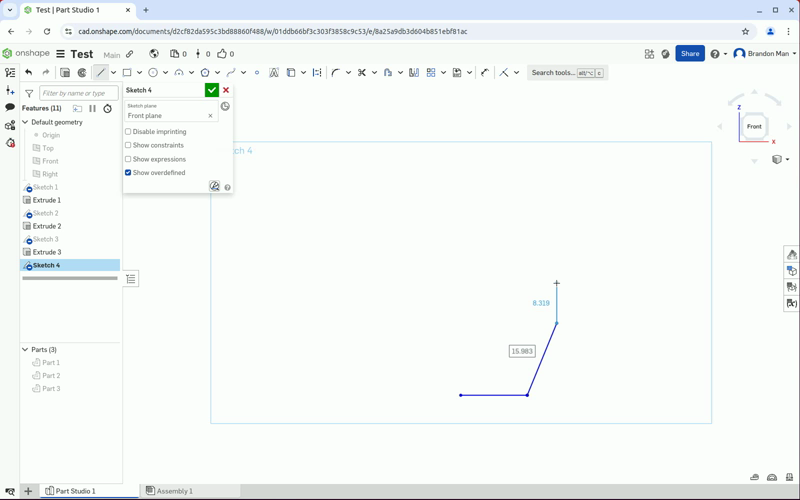
key_up(shift)
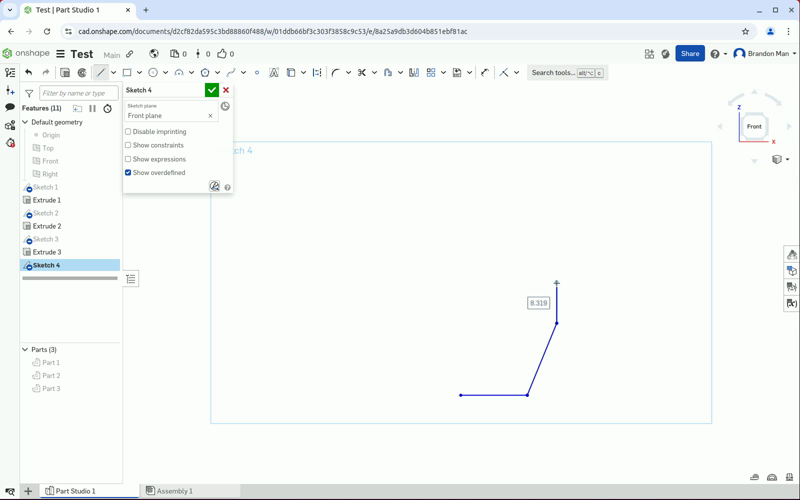
key_down(shift)
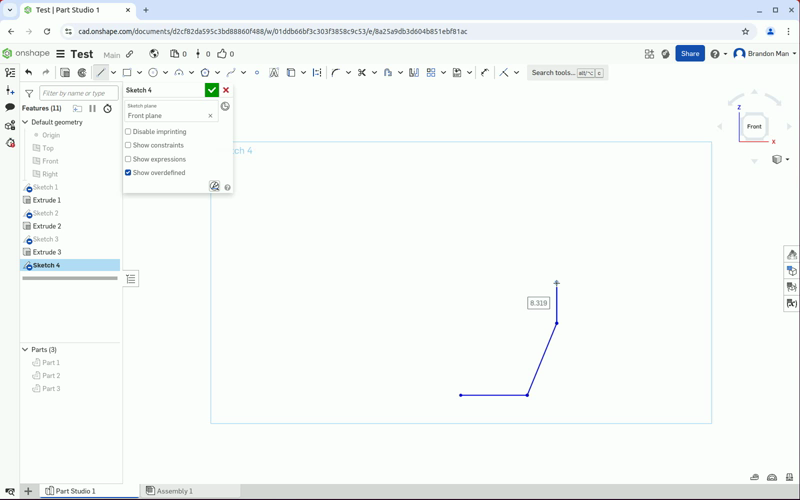
mouse_move(460, 282)
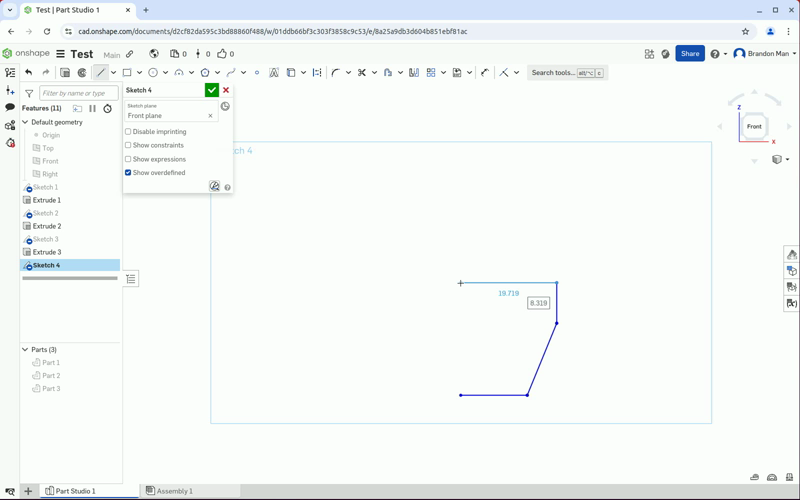
click(460, 282)
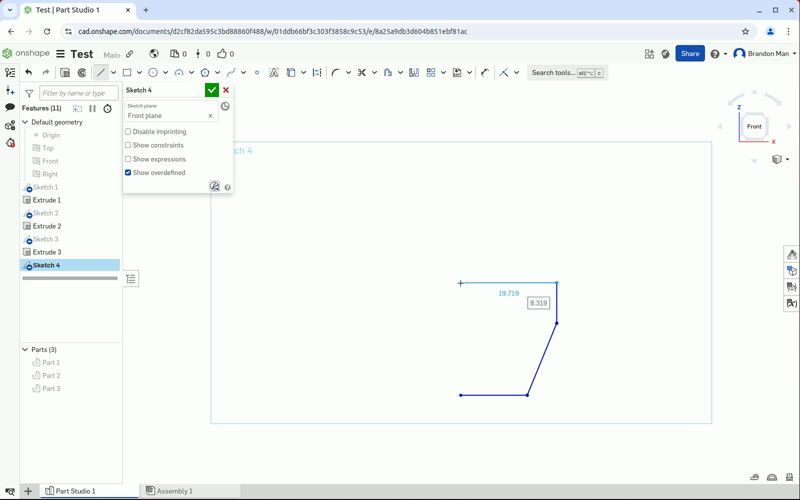
key_up(shift)
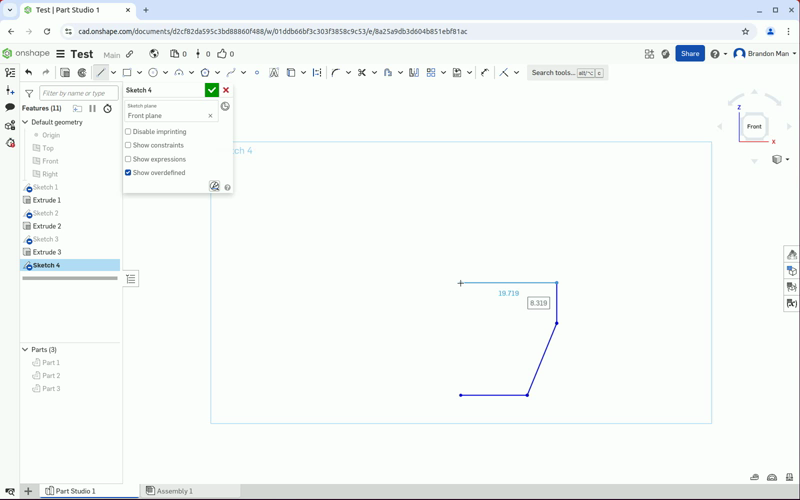
key_down(shift)
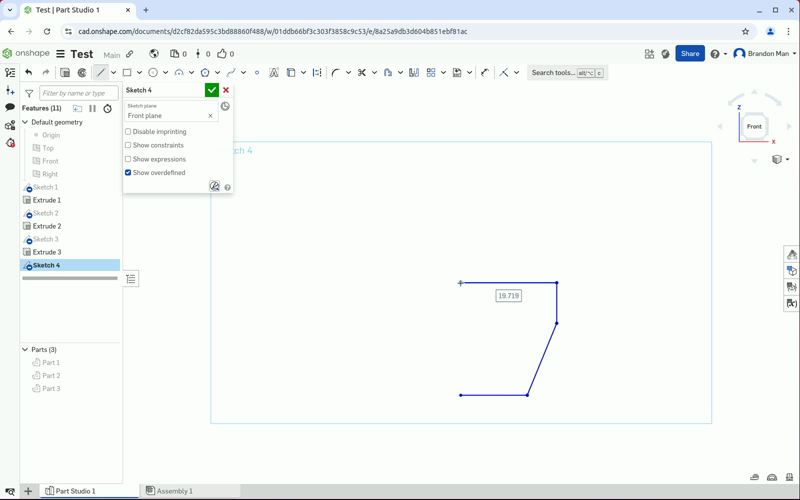
mouse_move(460, 395)
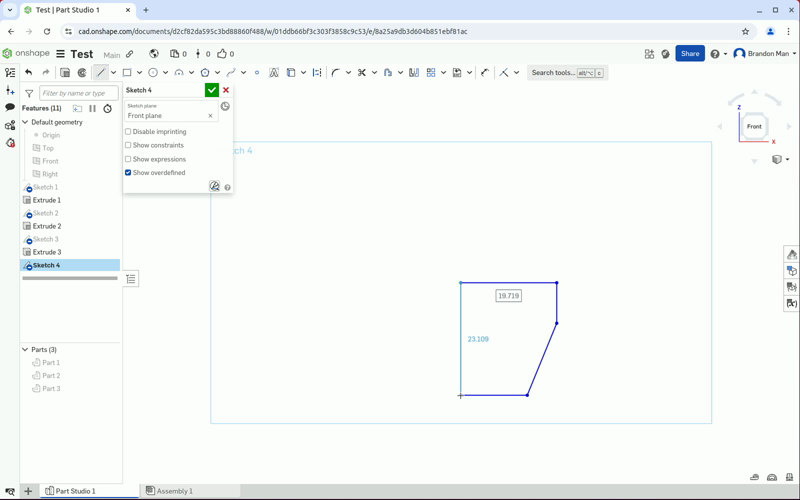
key_up(shift)
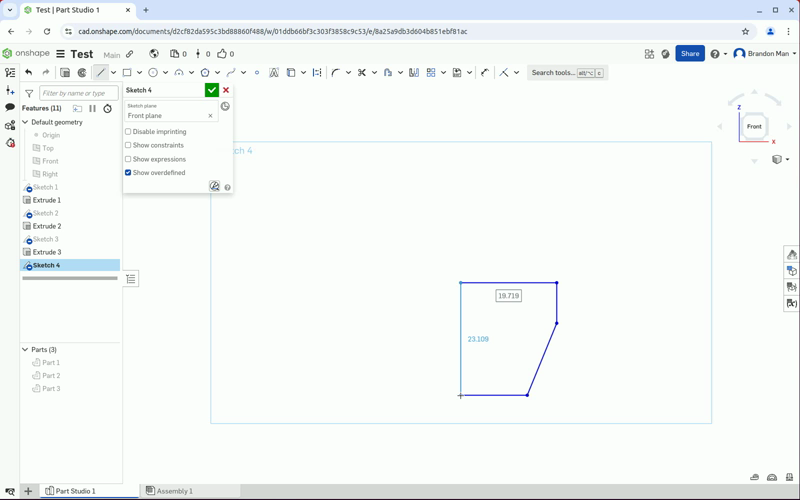
click(460, 395)
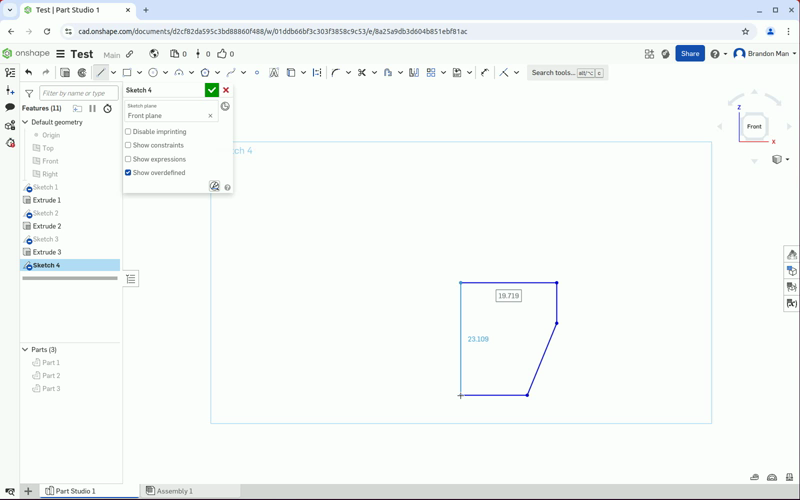
key(esc)
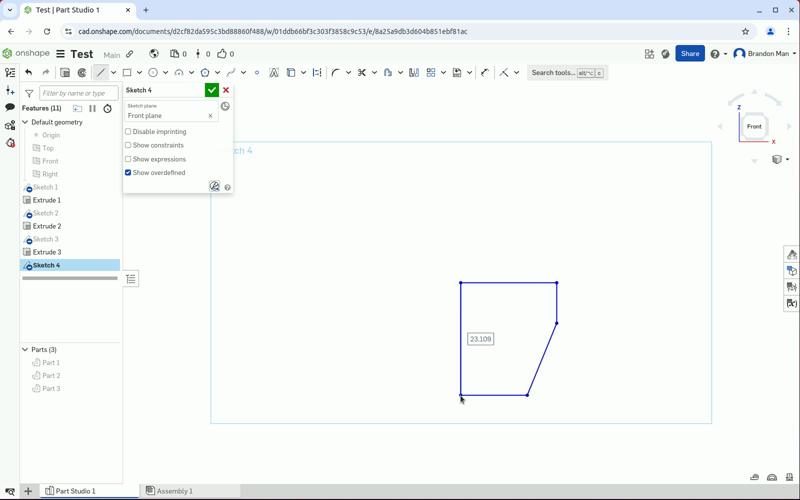
mouse_move(491, 385)
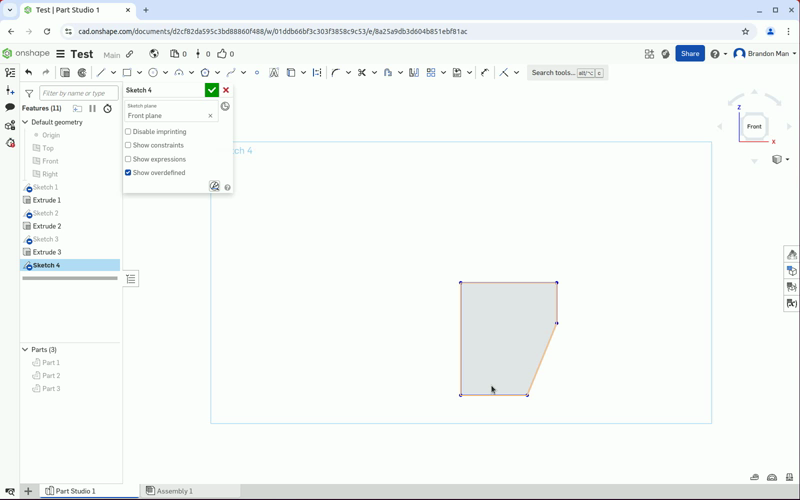
click(491, 385)
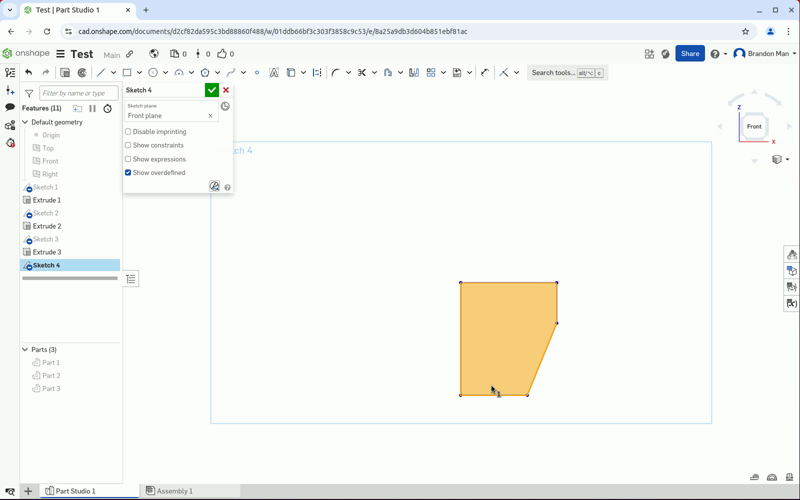
mouse_move(73, 352)
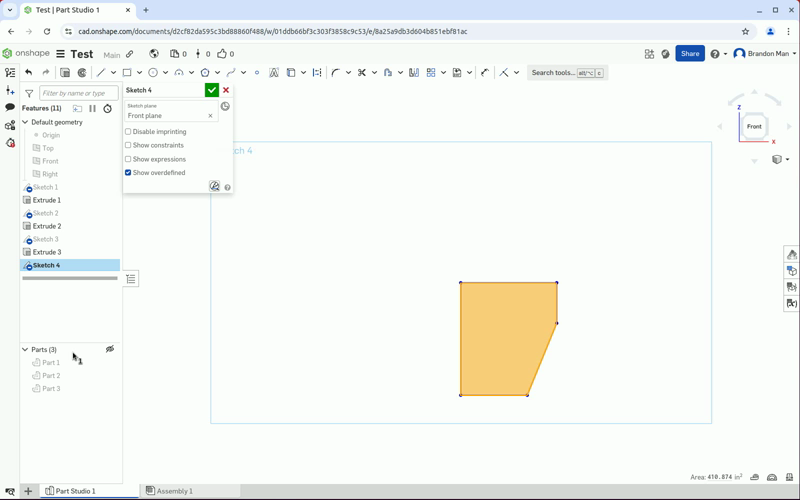
key(shift+y)
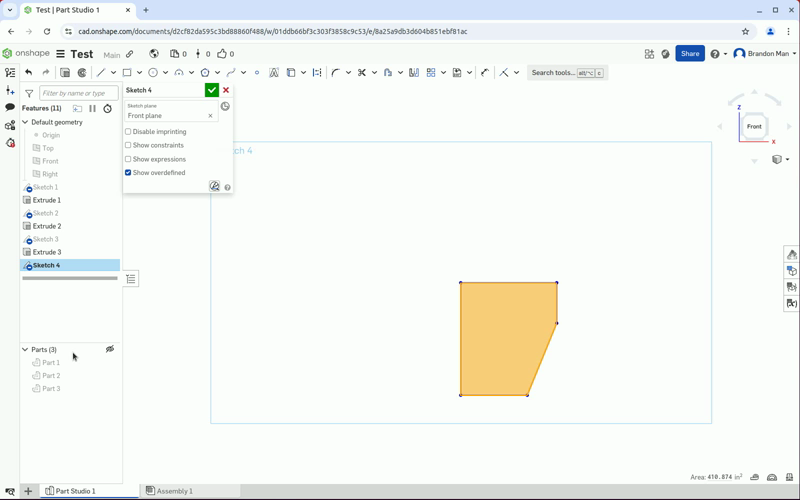
key(shift+e)
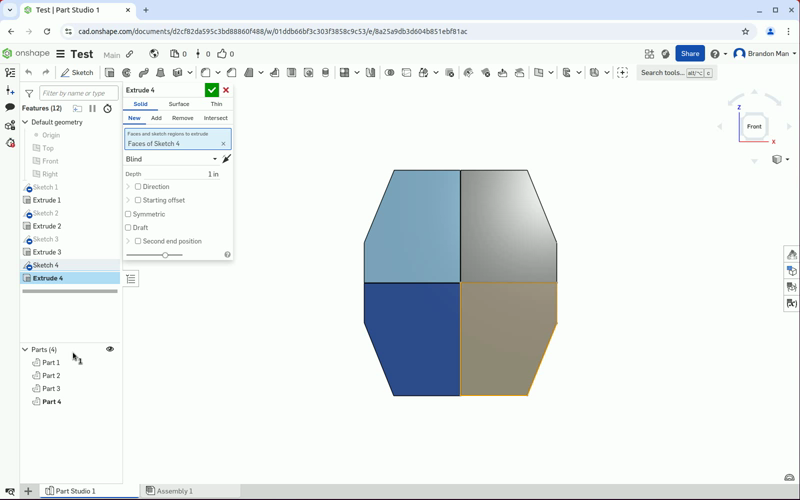
mouse_move(143, 106)
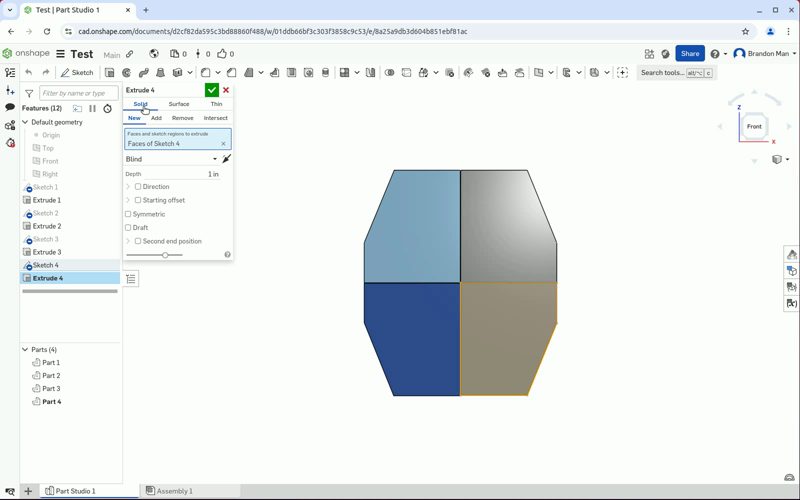
click(143, 106)
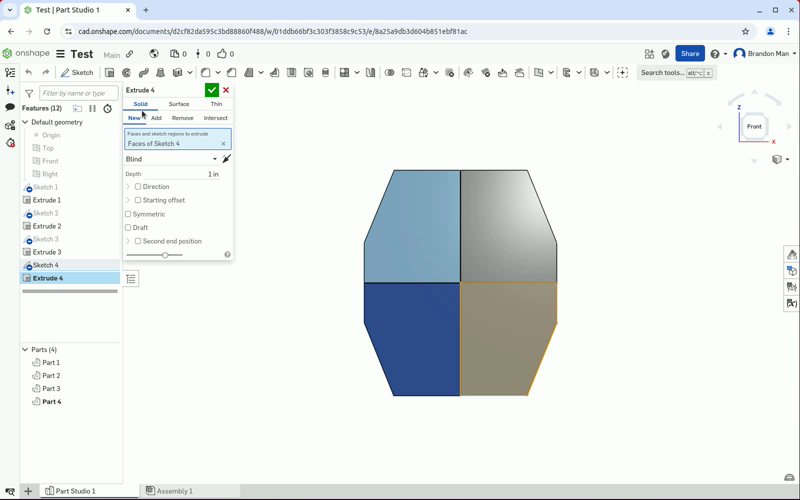
mouse_move(137, 120)
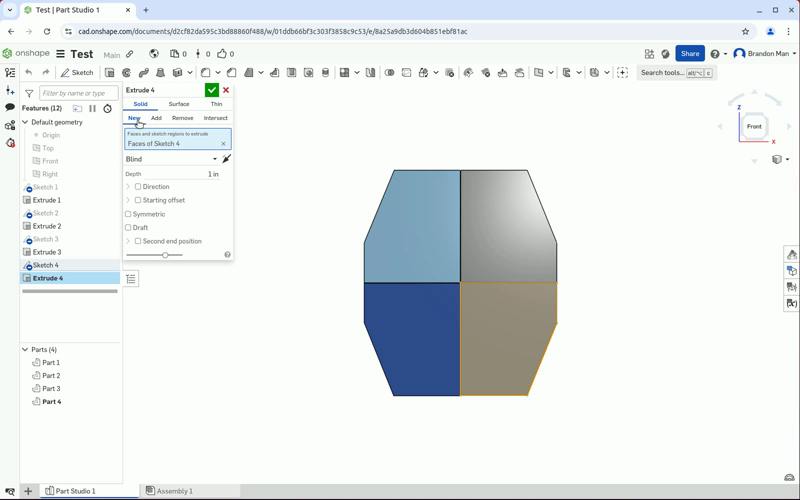
click(137, 120)
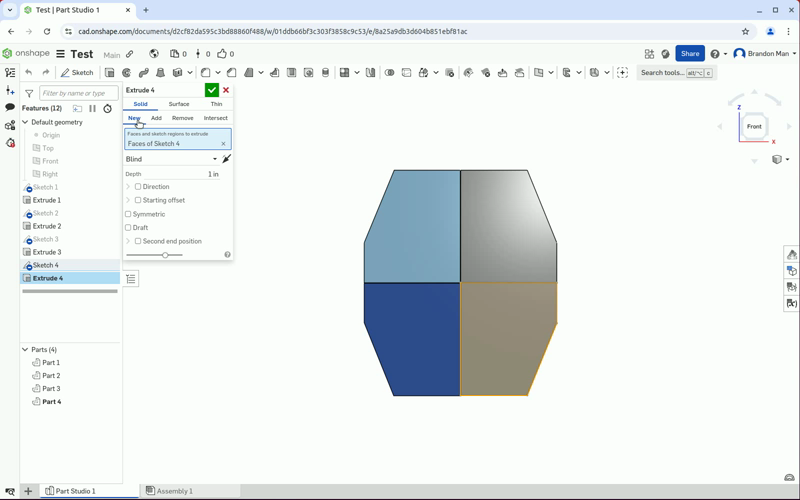
key(tab, 4)
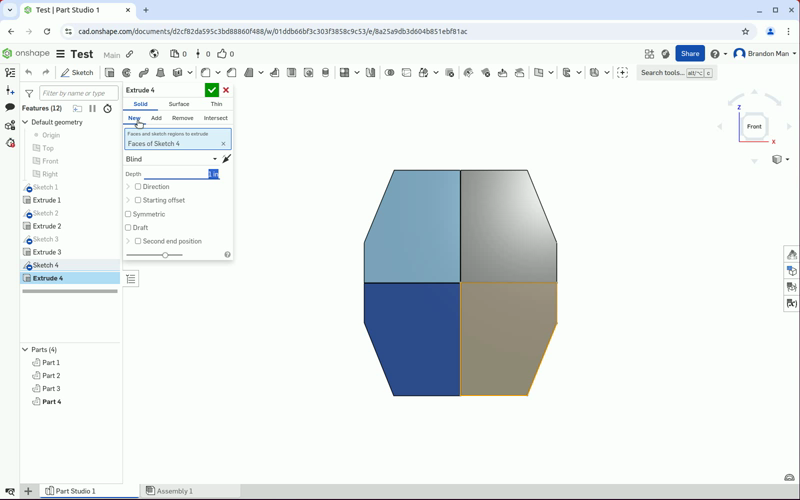
text(12.276)
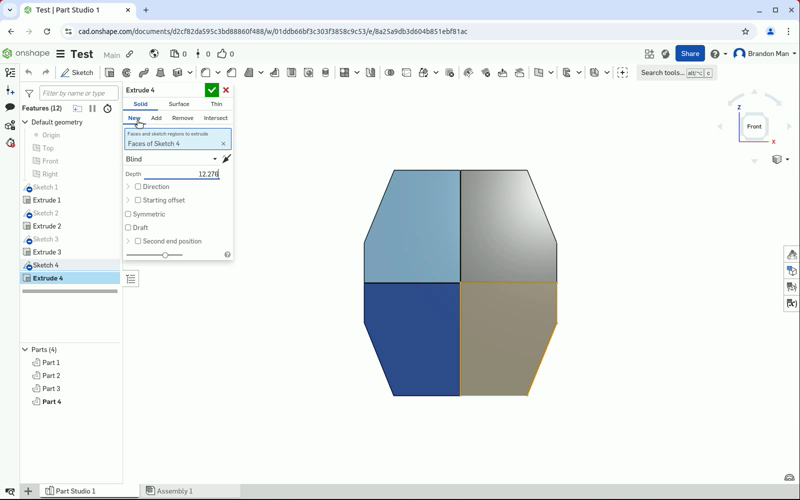
key(enter)
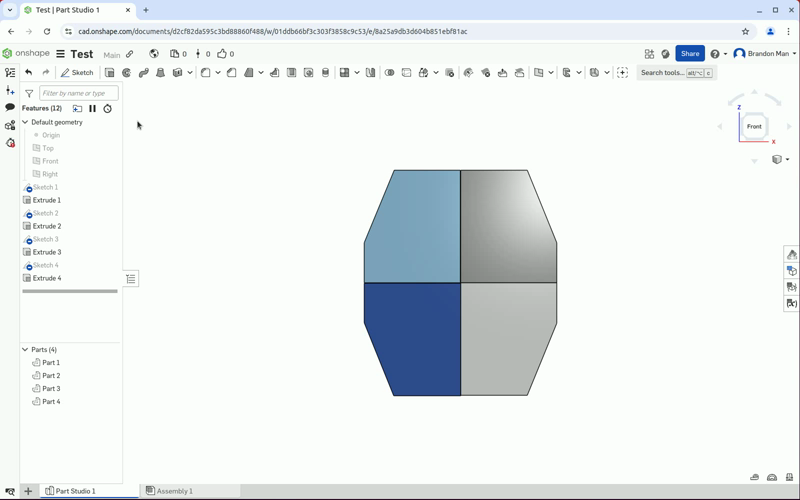
key(shift+h)
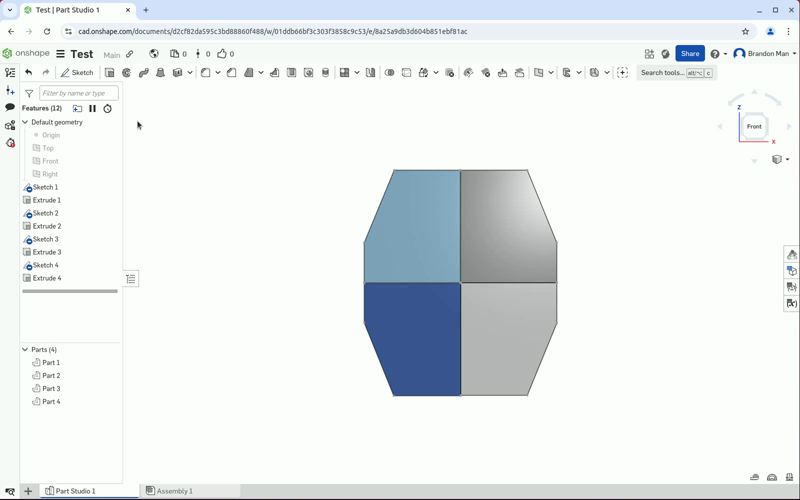
key(shift+h)
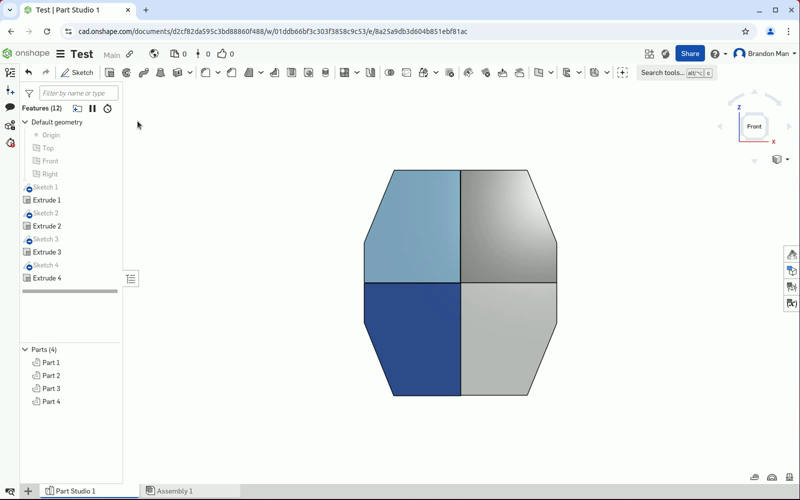
mouse_move(73, 189)
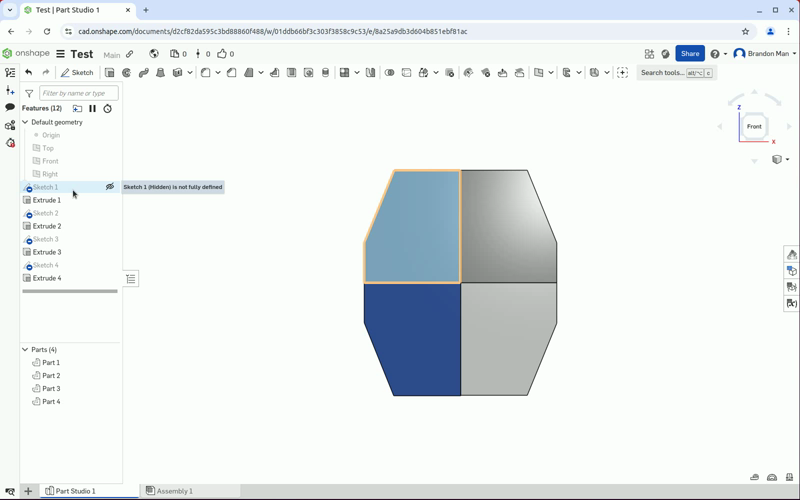
click(73, 189)
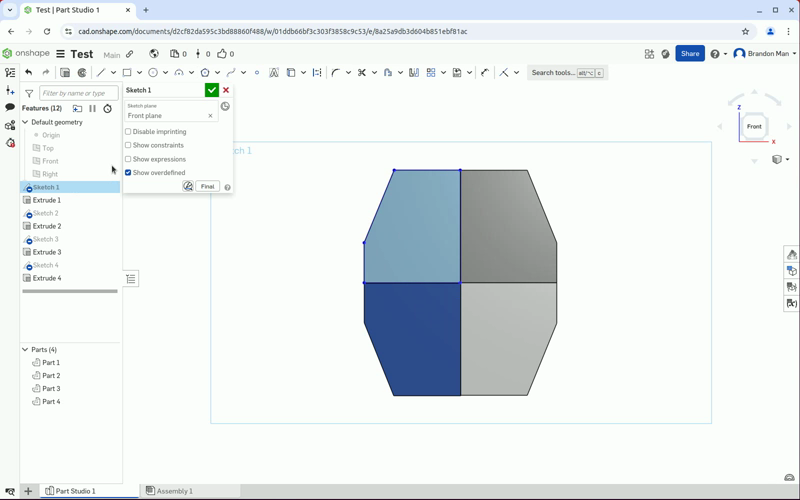
mouse_move(229, 92)
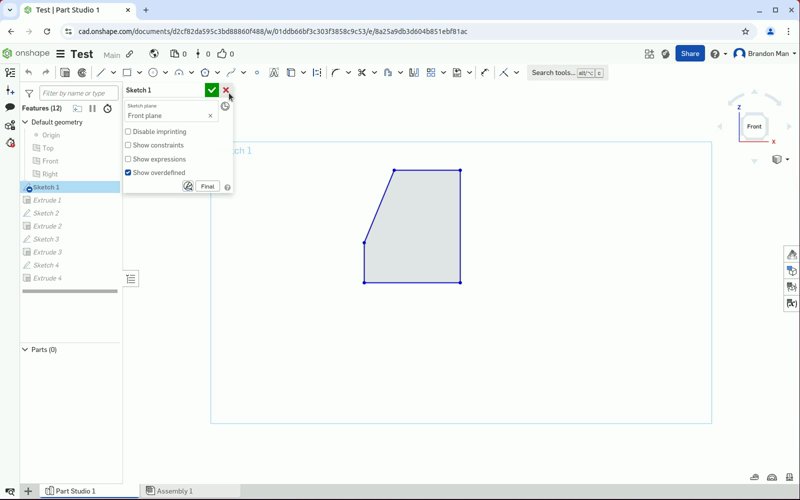
click(229, 92)
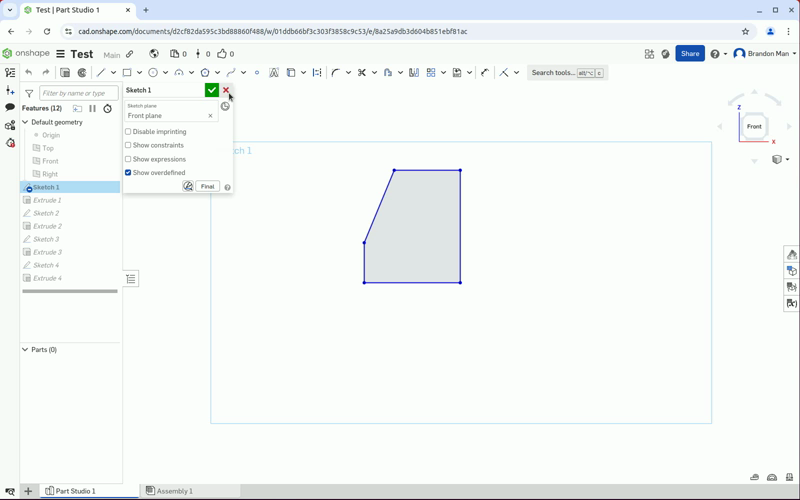
key(shift+s)
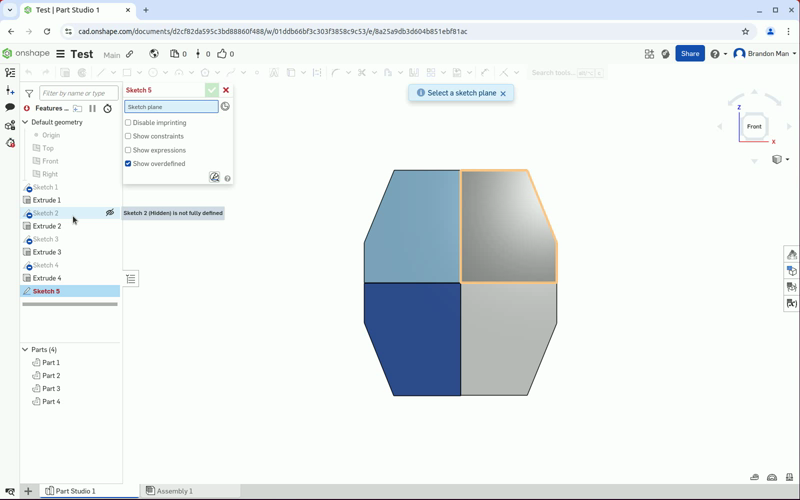
scroll(3)
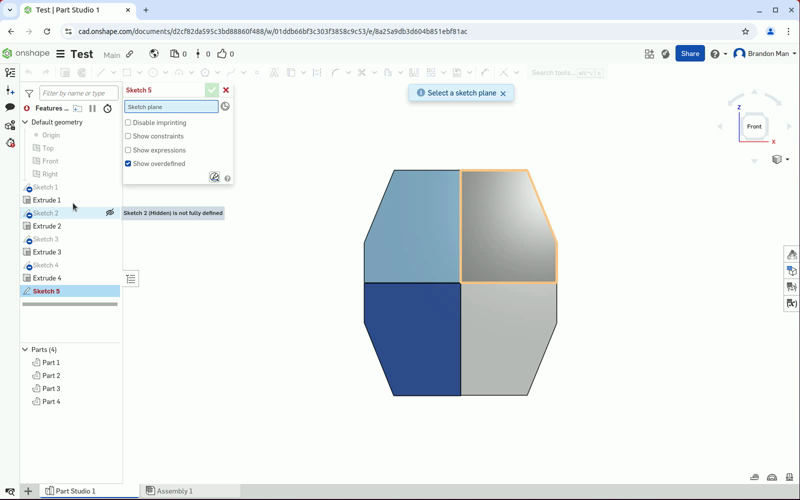
mouse_move(73, 163)
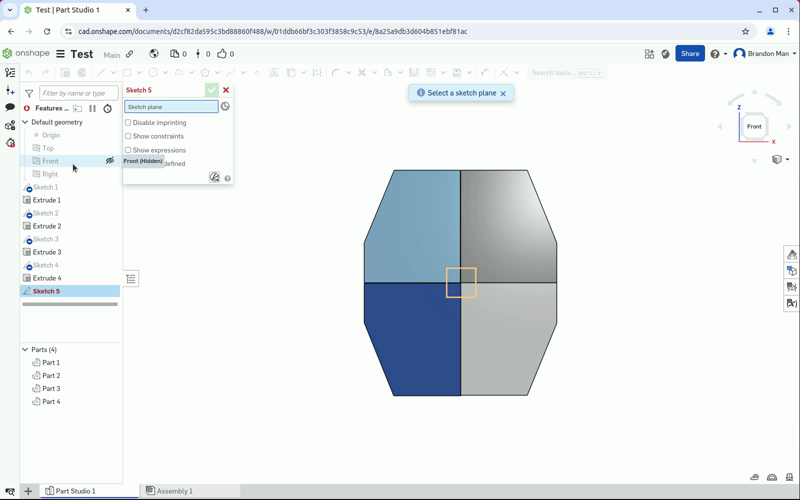
click(73, 163)
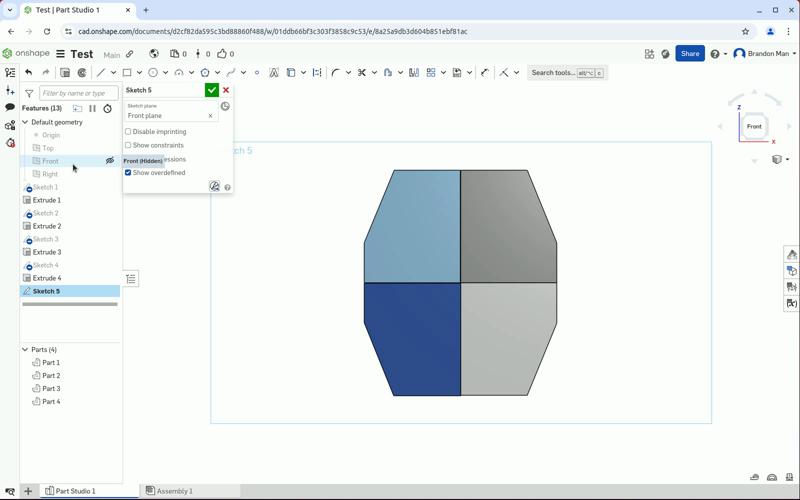
mouse_move(73, 352)
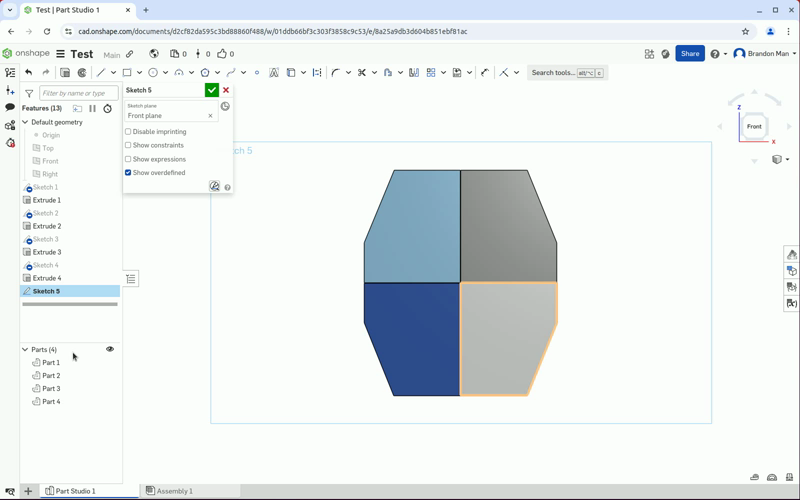
key(y)
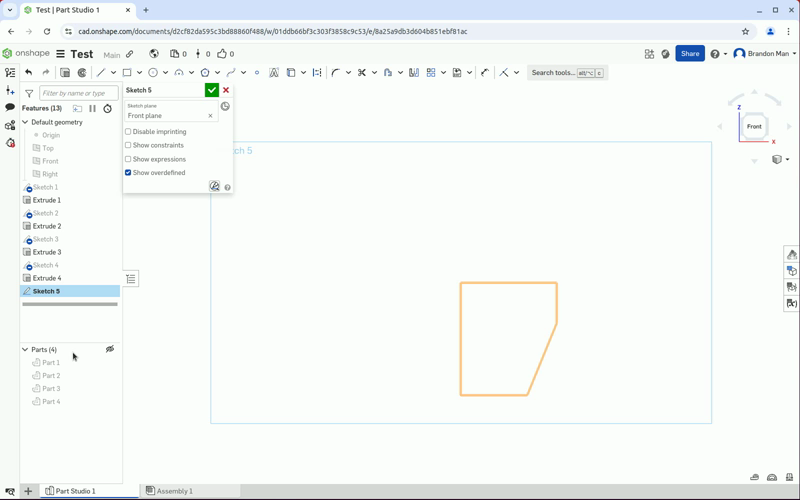
key(l)
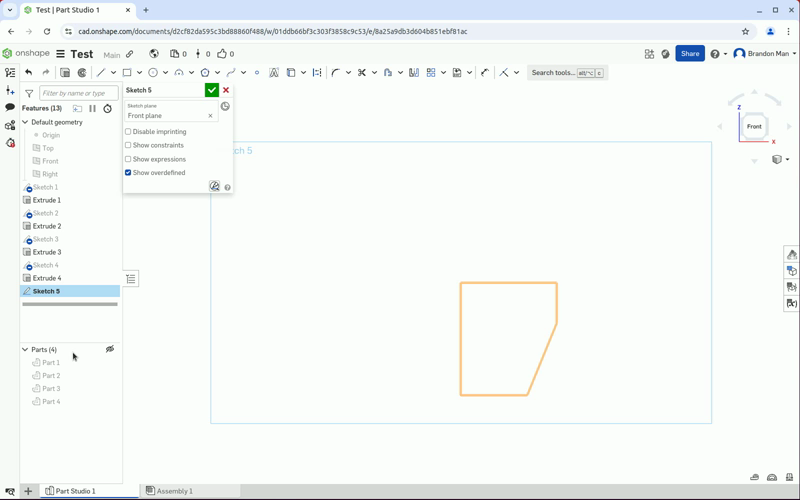
key_down(shift)
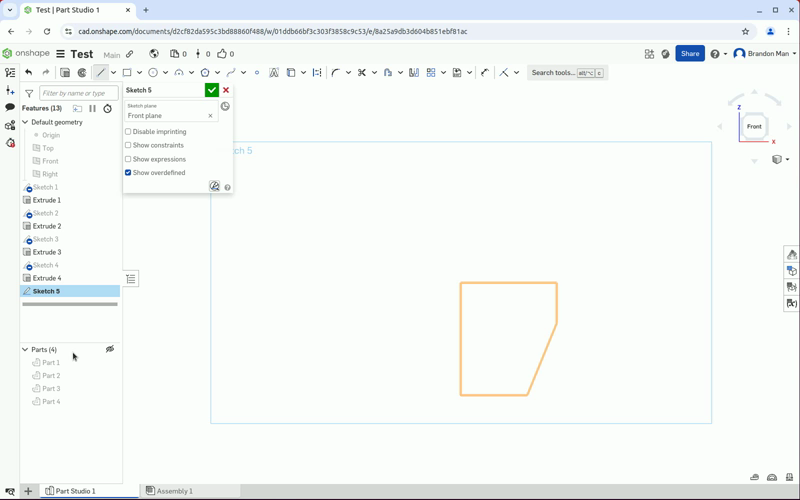
mouse_move(380, 322)
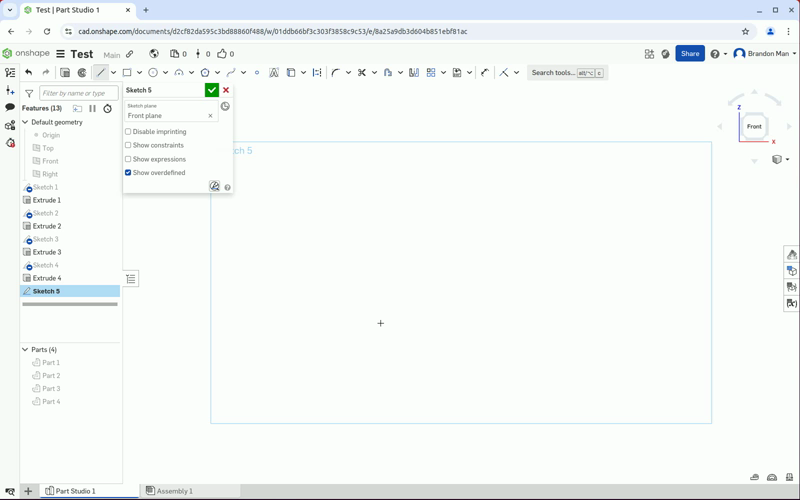
click(380, 322)
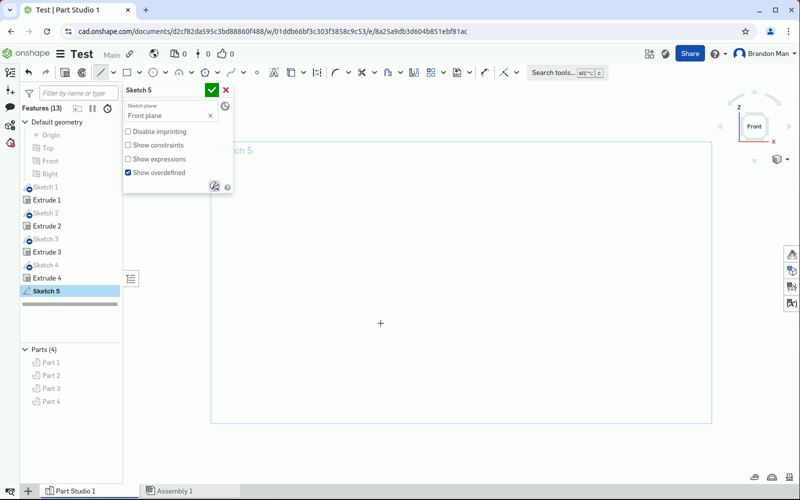
key_up(shift)
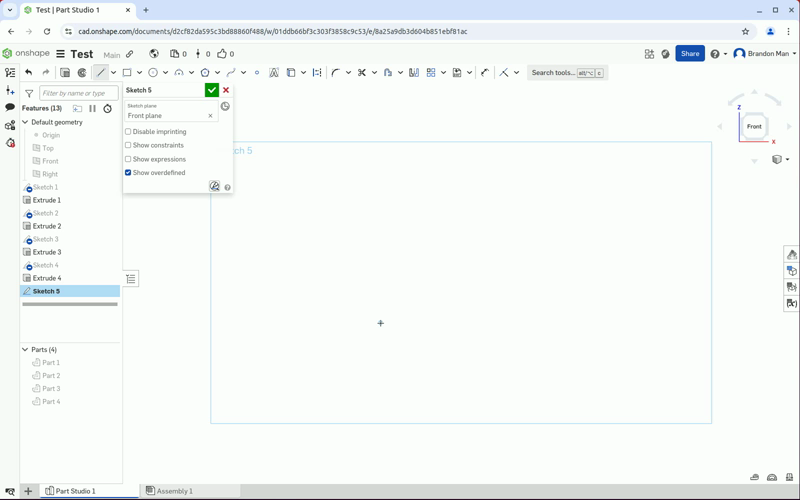
key_down(shift)
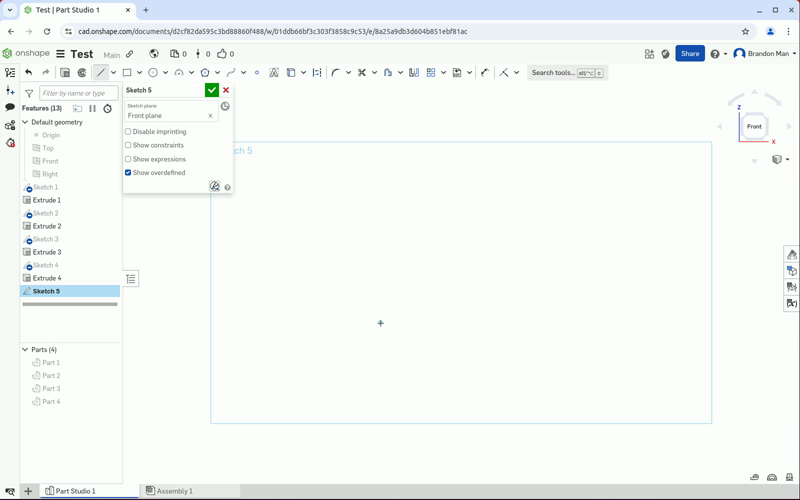
mouse_move(410, 322)
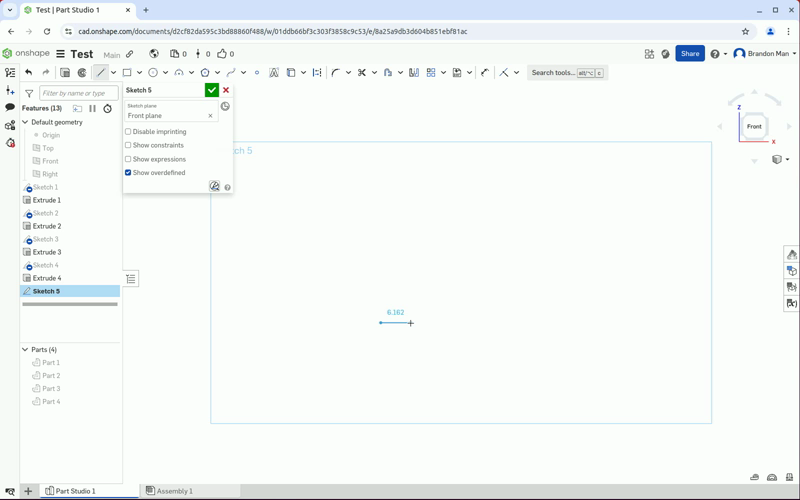
mouse_move(394, 369)
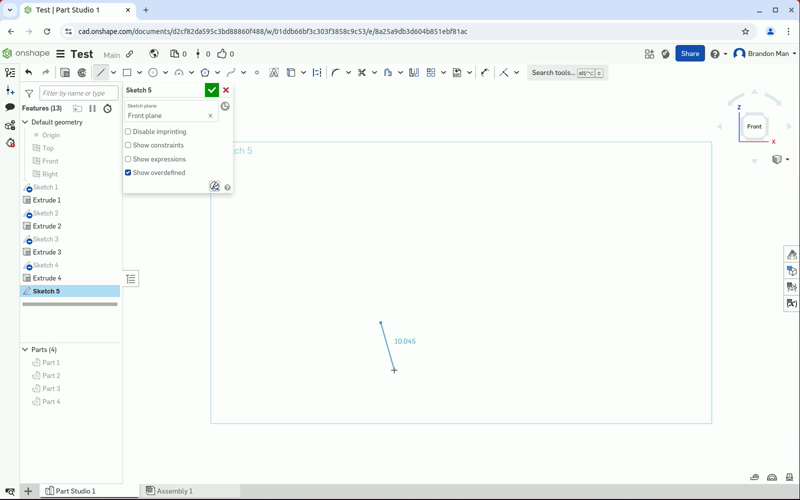
click(394, 369)
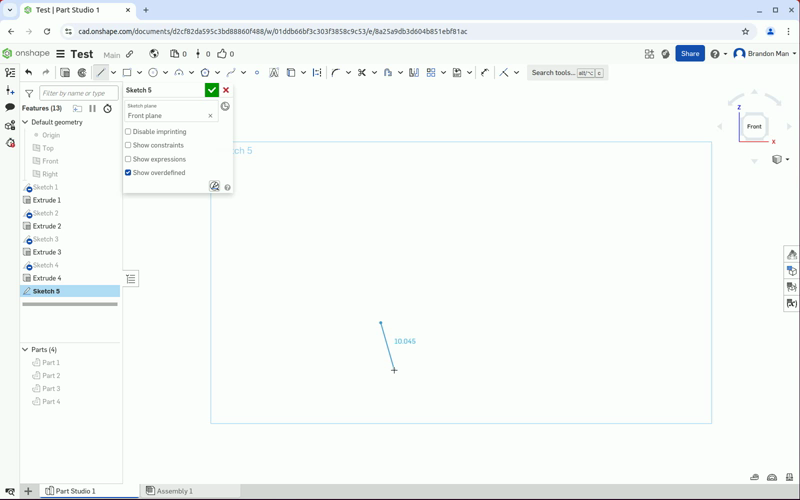
key_up(shift)
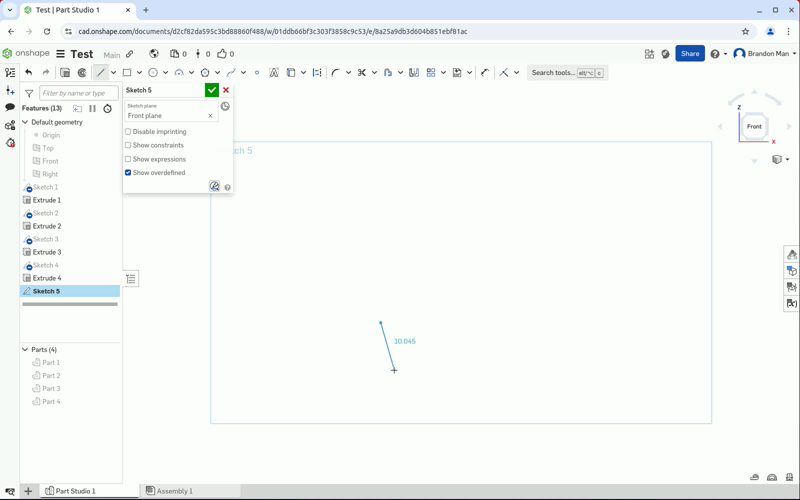
key_down(shift)
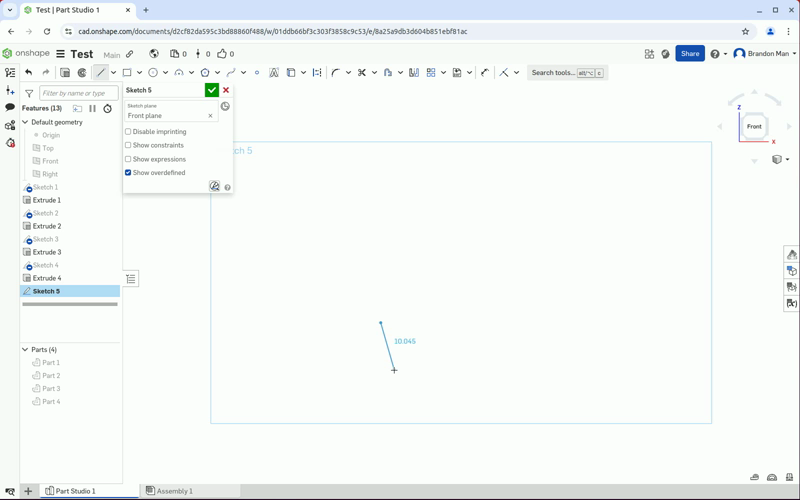
mouse_move(526, 369)
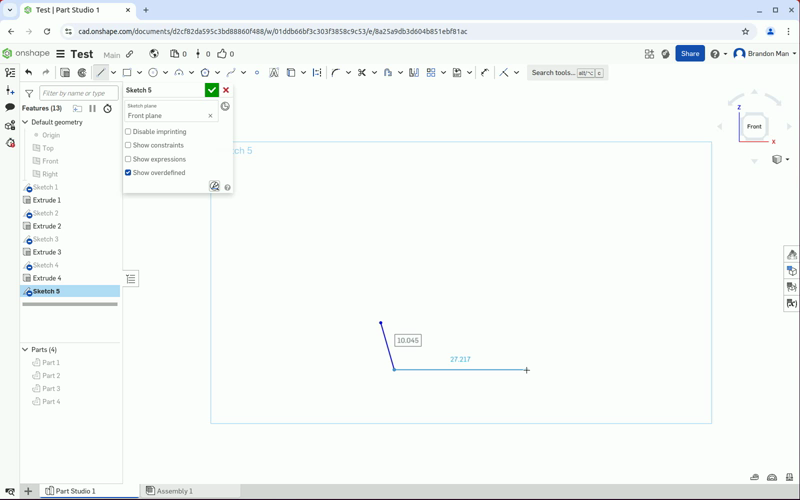
click(526, 369)
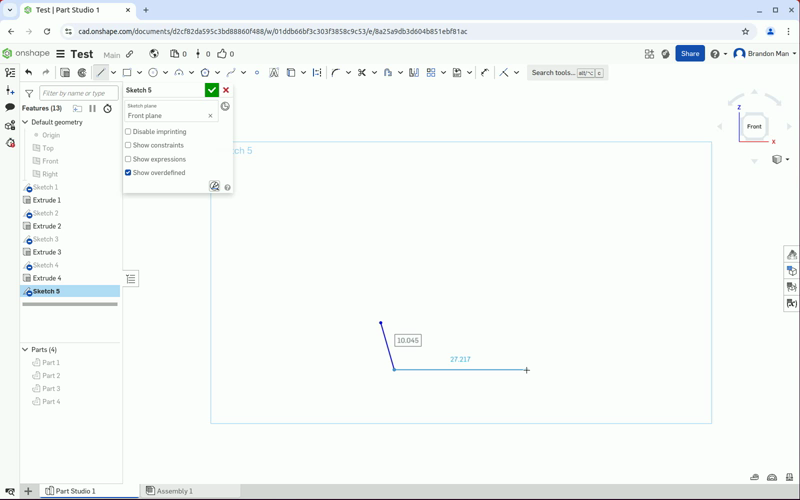
key_up(shift)
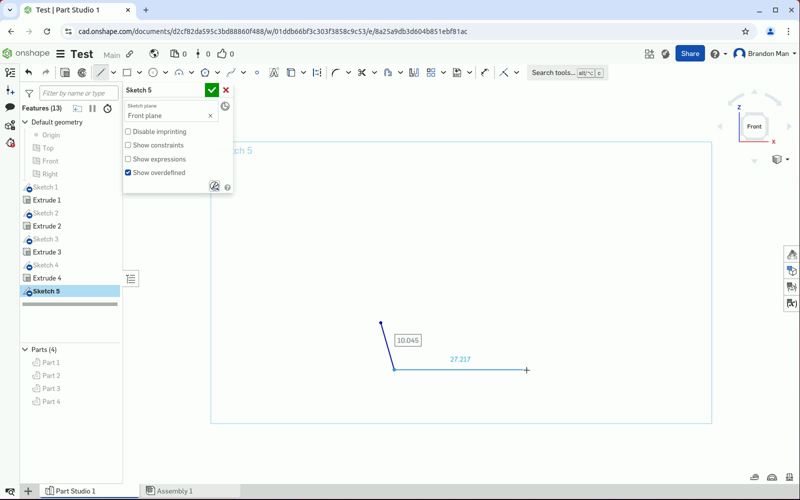
key_down(shift)
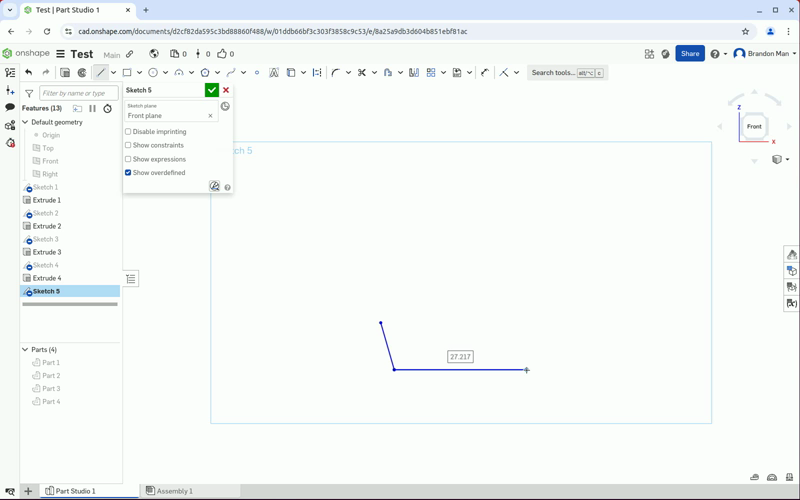
mouse_move(556, 369)
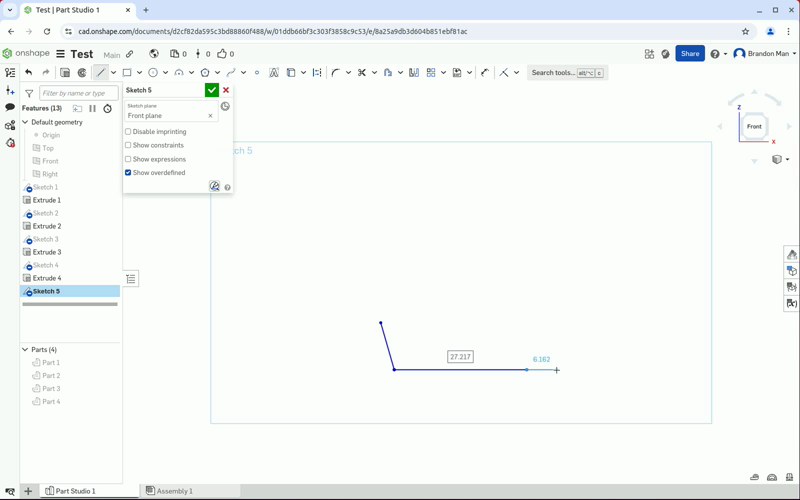
mouse_move(540, 322)
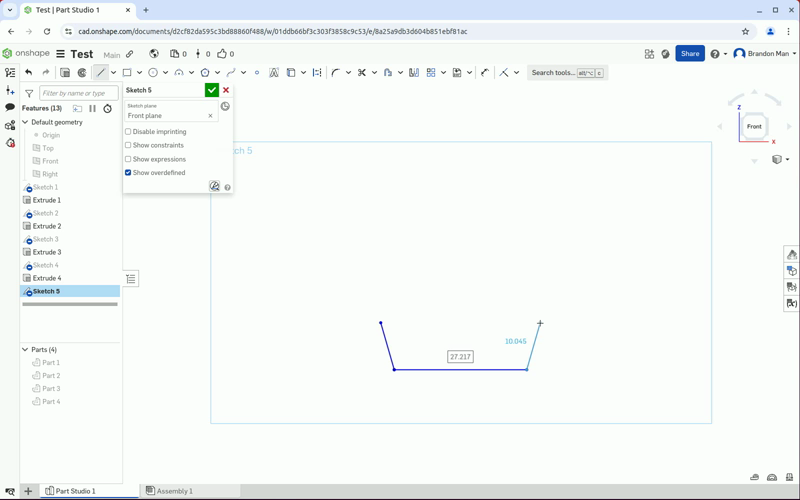
click(540, 322)
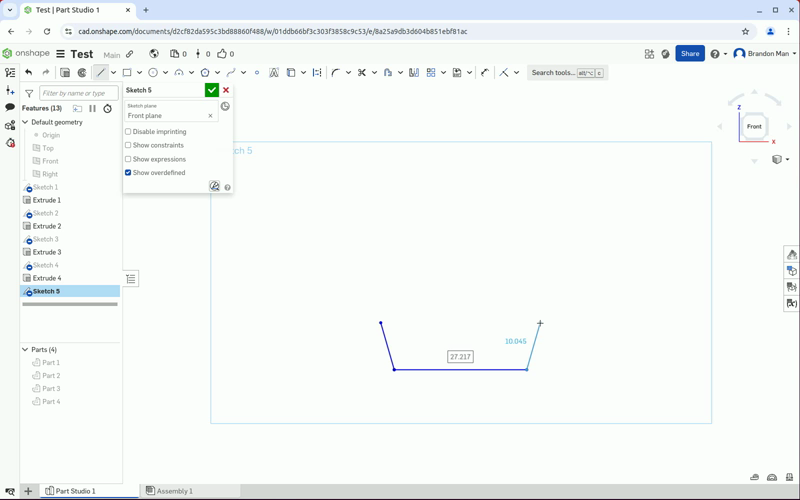
key_up(shift)
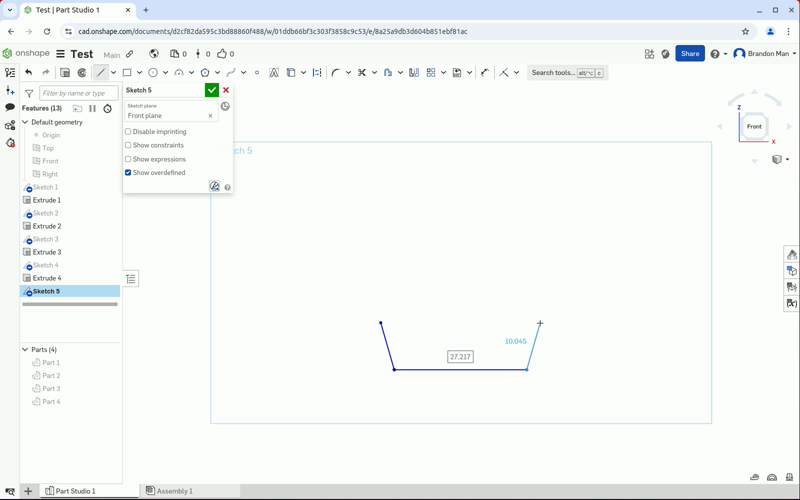
key_down(shift)
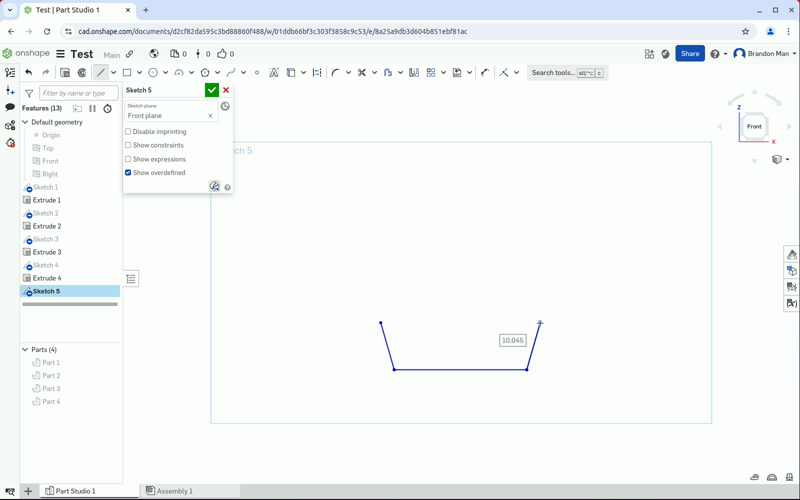
mouse_move(540, 242)
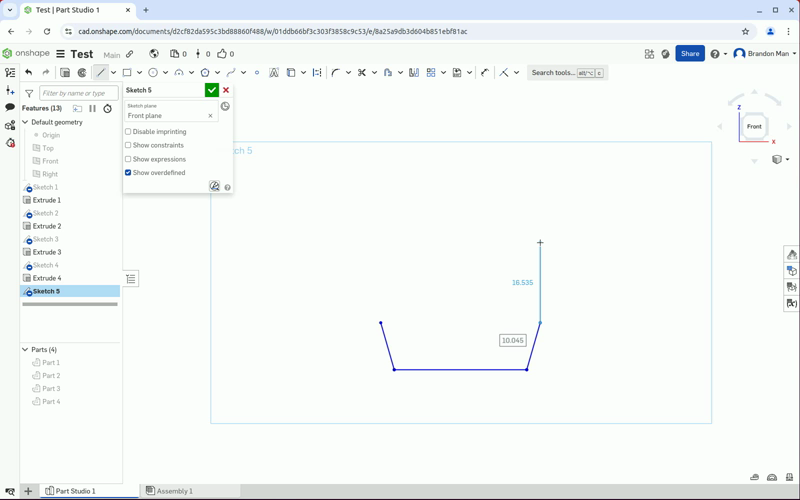
click(540, 242)
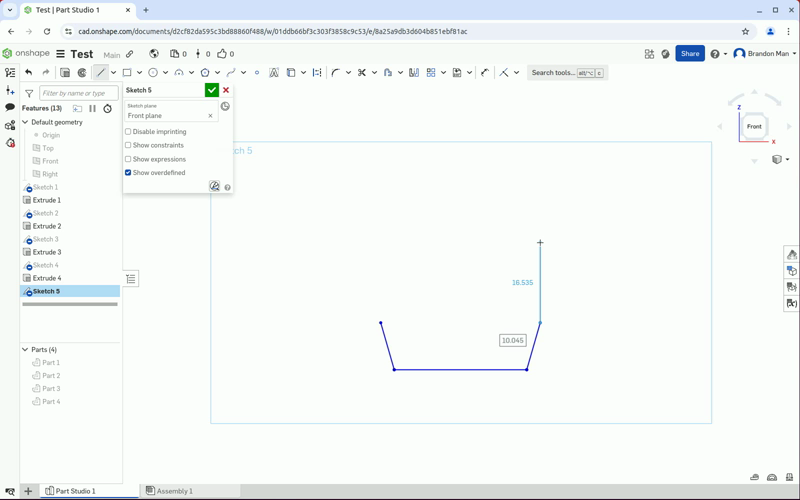
key_up(shift)
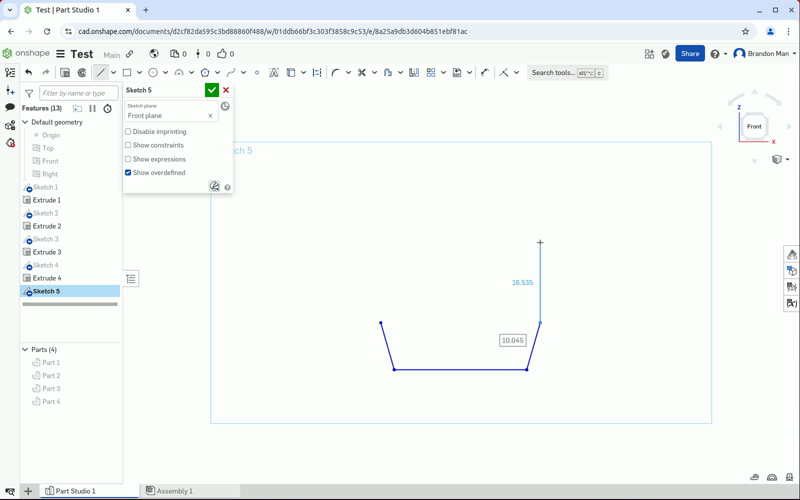
key_down(shift)
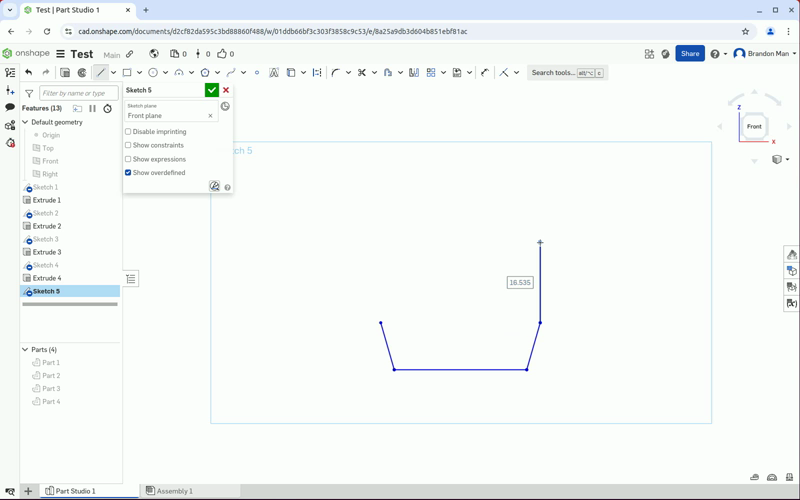
mouse_move(570, 242)
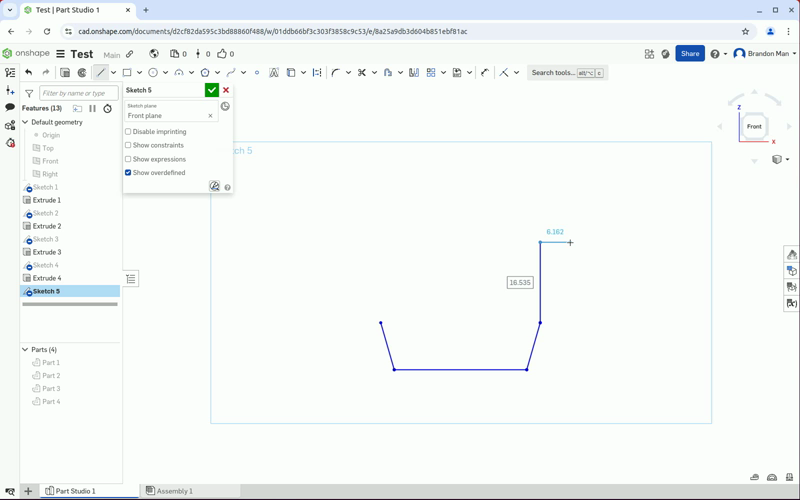
mouse_move(526, 197)
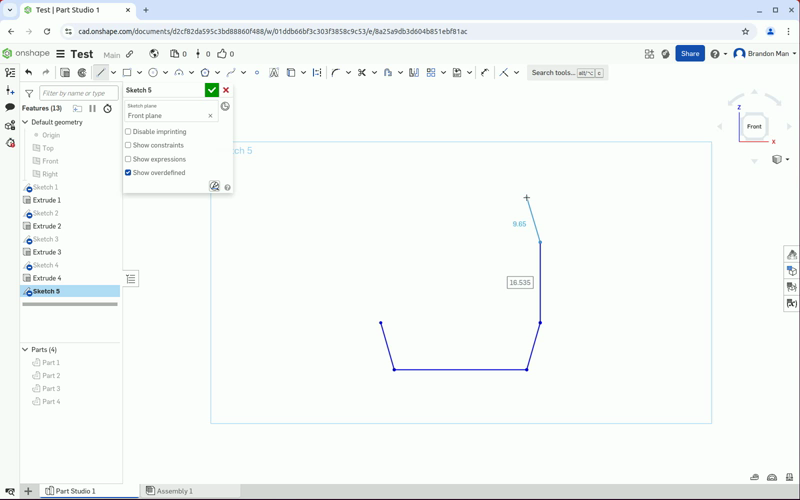
click(526, 197)
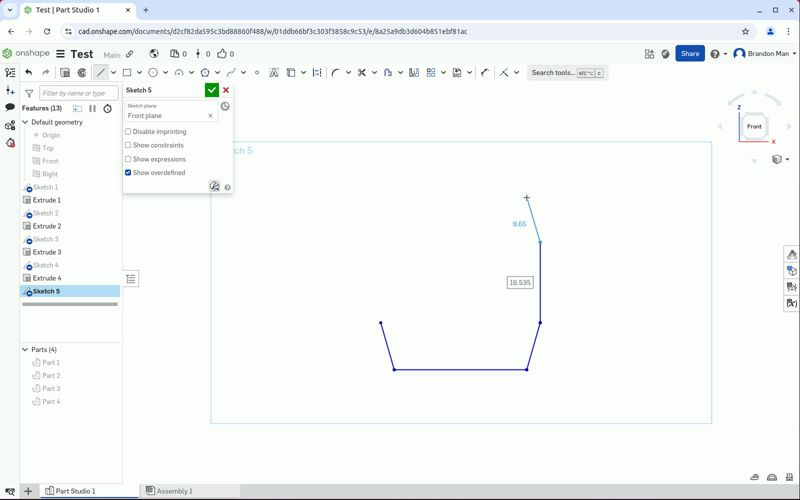
key_up(shift)
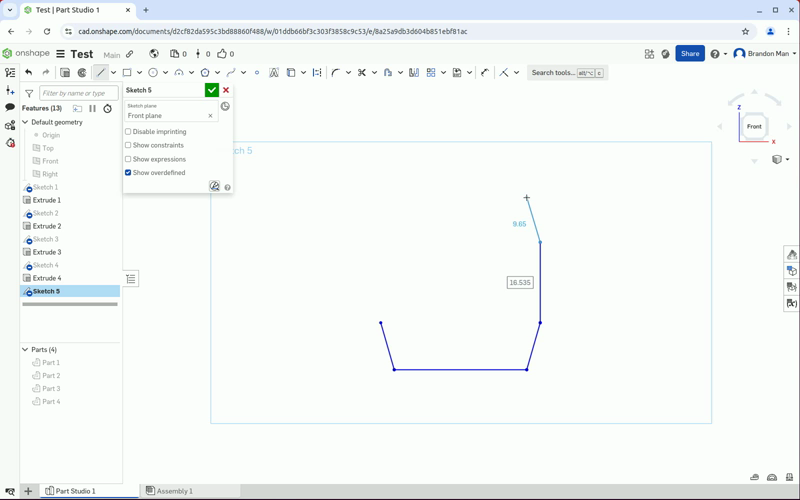
key_down(shift)
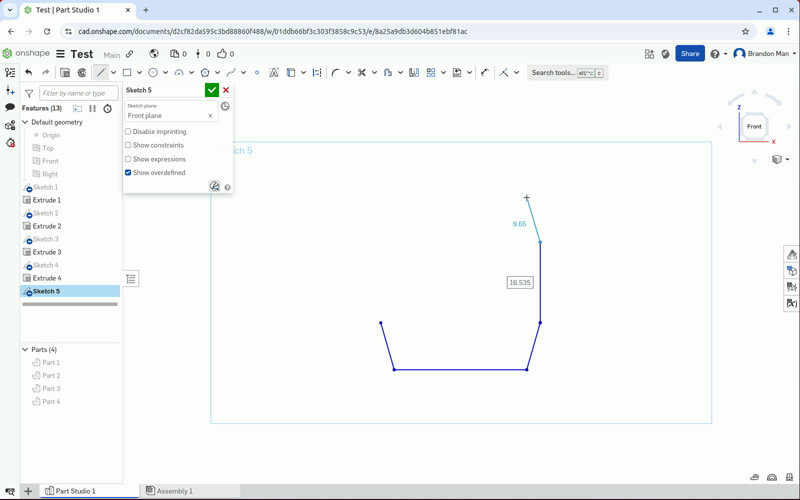
mouse_move(394, 197)
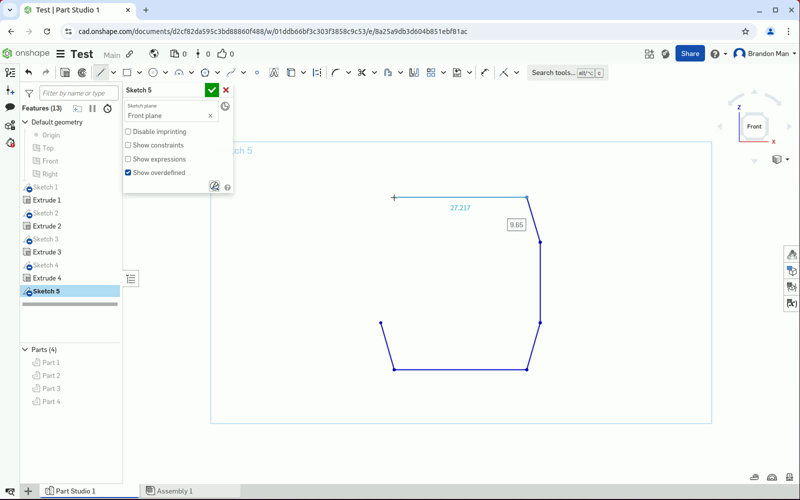
click(394, 197)
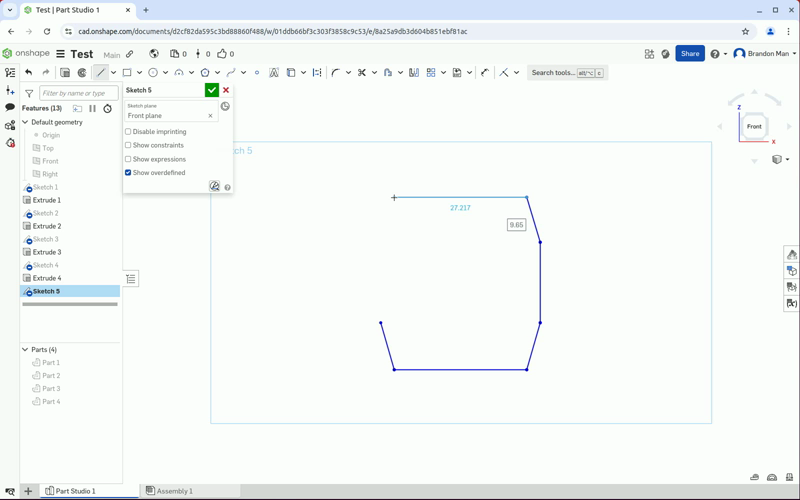
key_up(shift)
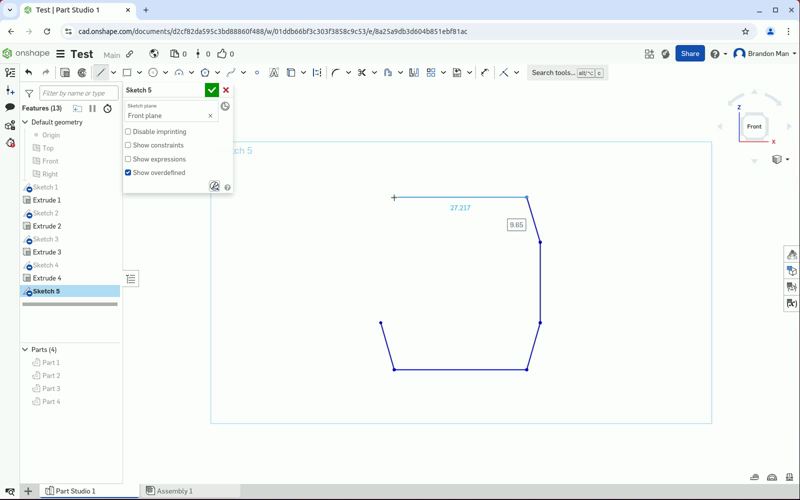
key_down(shift)
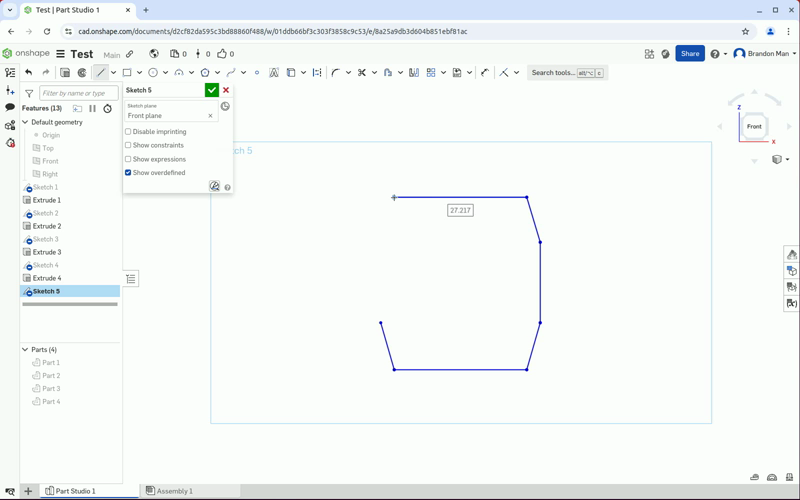
mouse_move(424, 197)
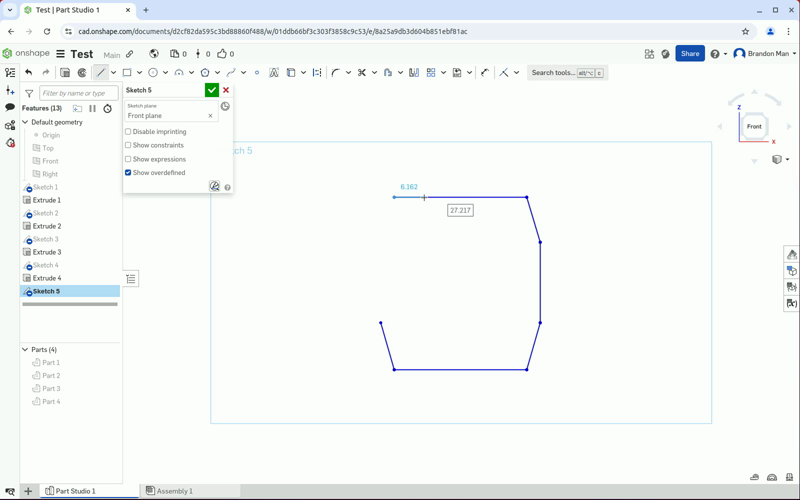
mouse_move(380, 242)
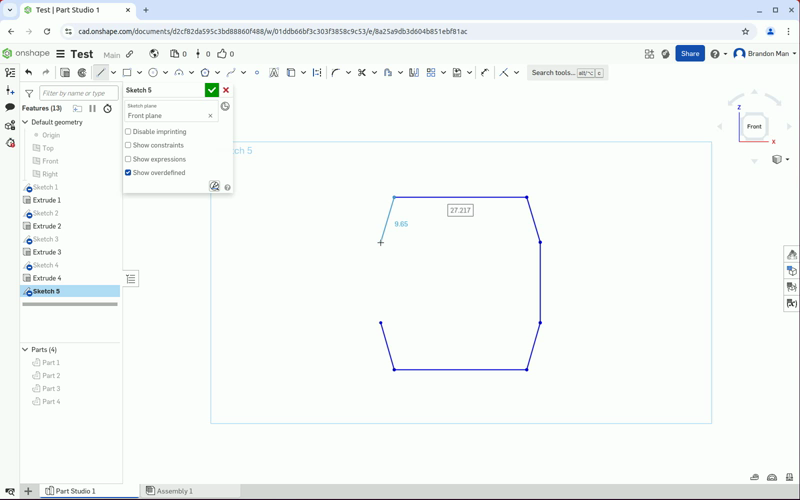
click(380, 242)
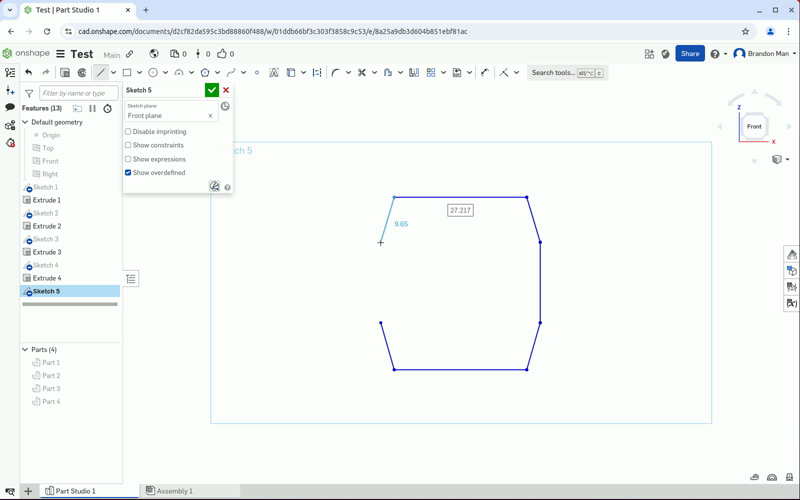
key_up(shift)
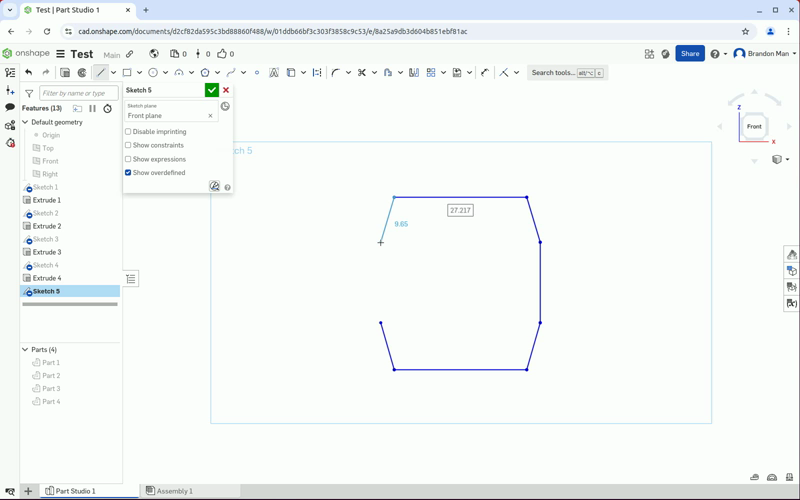
key_down(shift)
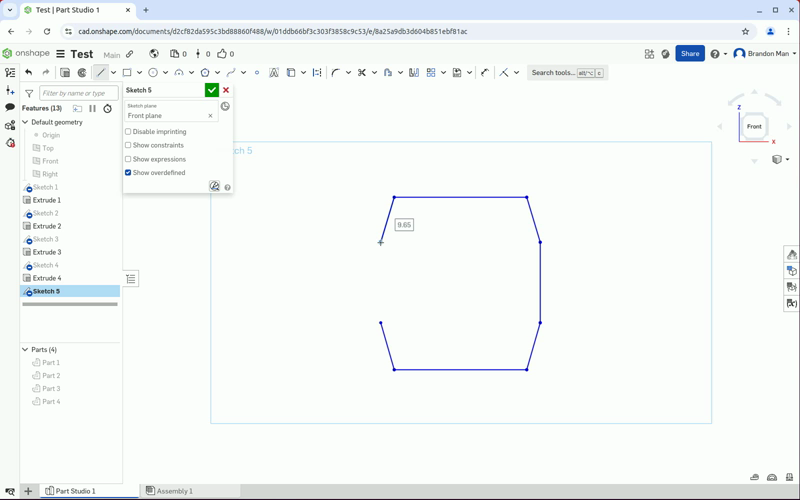
mouse_move(380, 322)
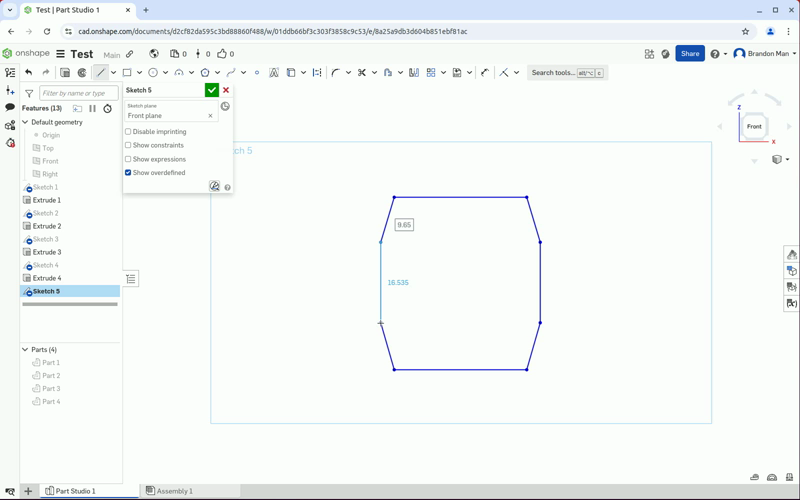
key_up(shift)
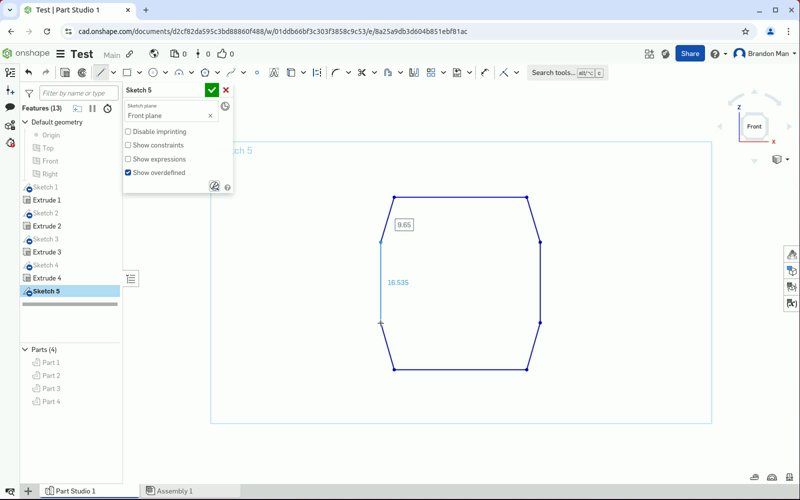
click(380, 322)
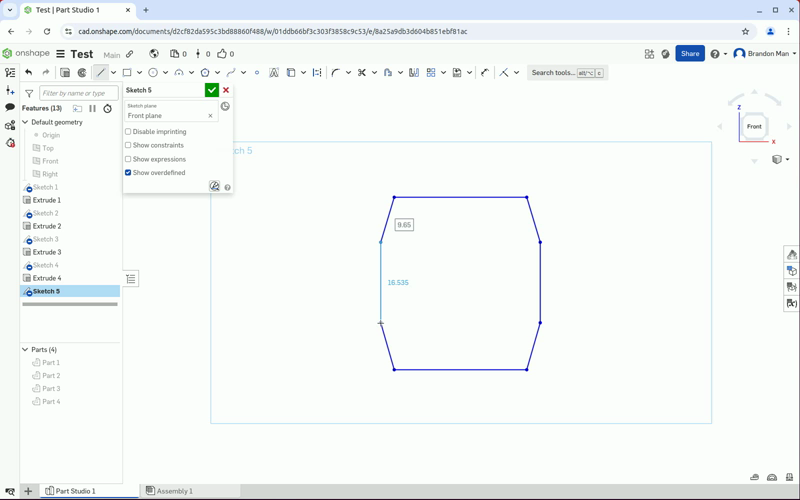
key(esc)
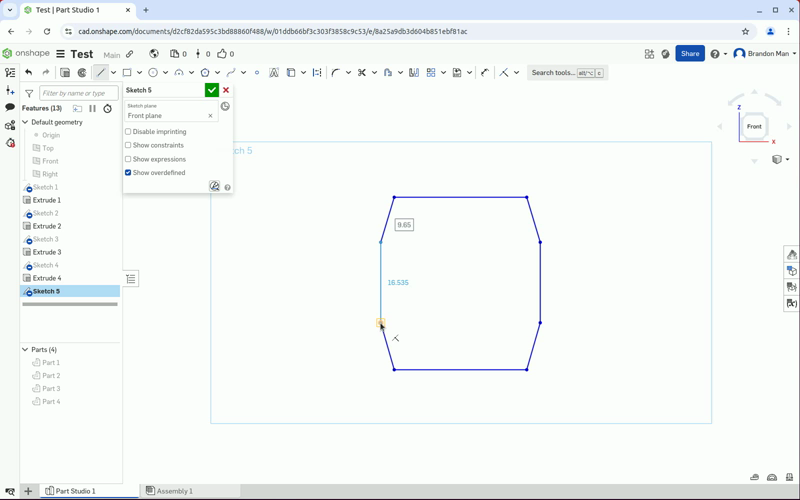
mouse_move(416, 262)
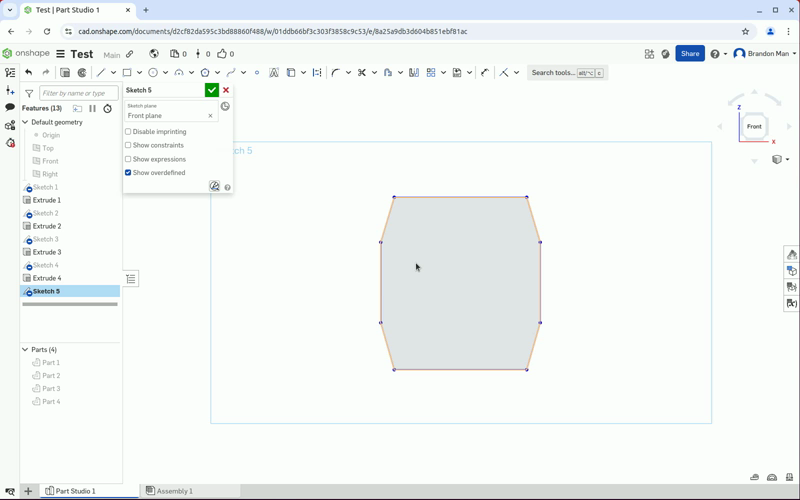
click(416, 262)
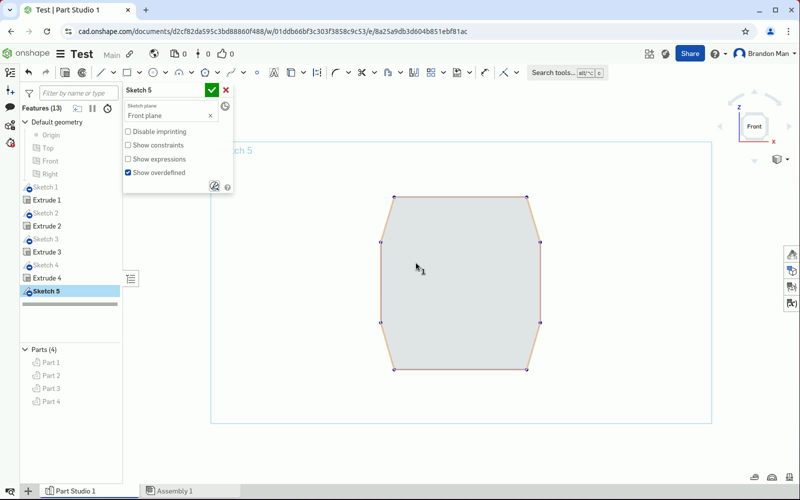
mouse_move(73, 352)
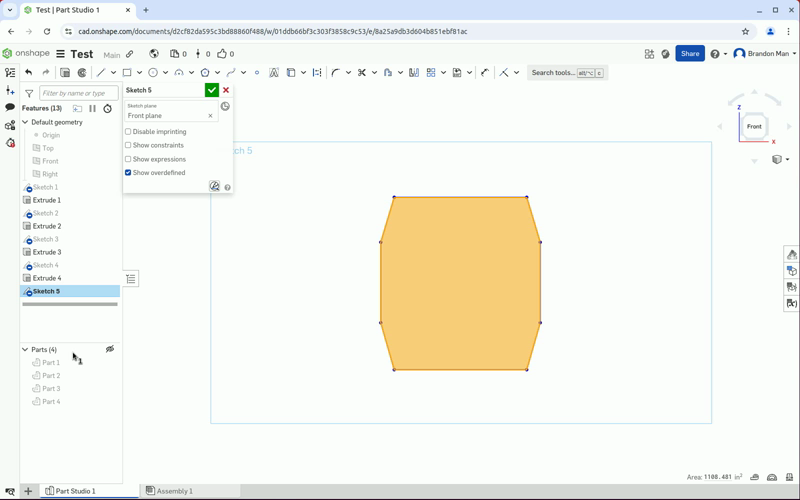
key(shift+y)
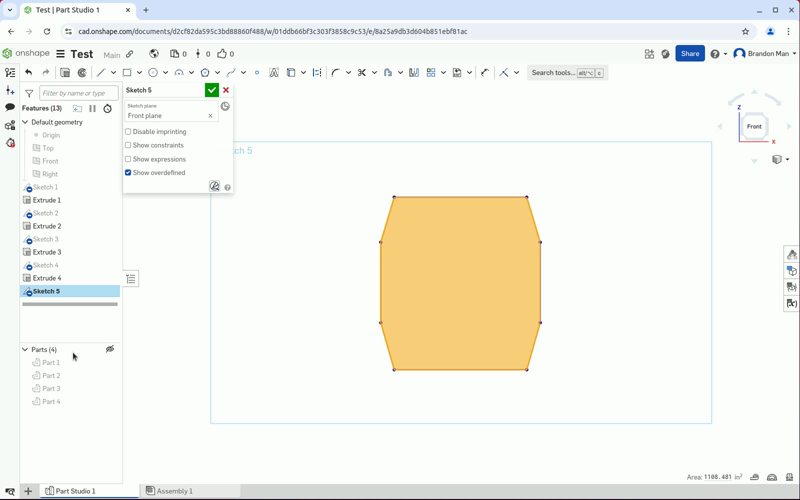
key(shift+e)
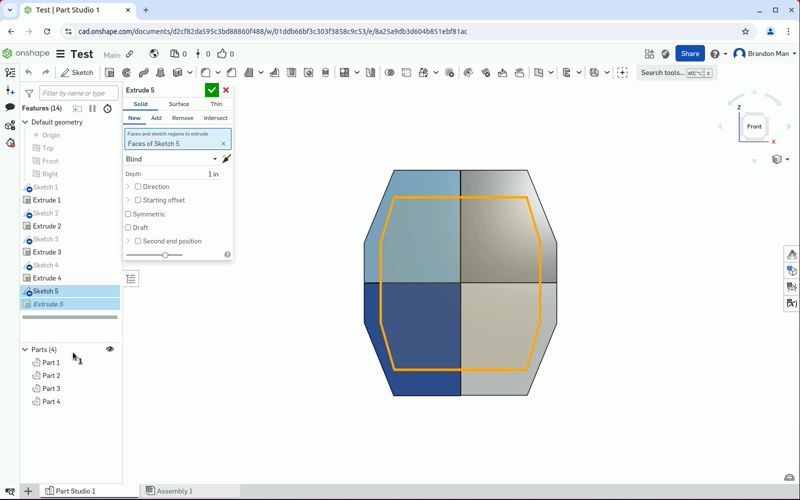
mouse_move(143, 106)
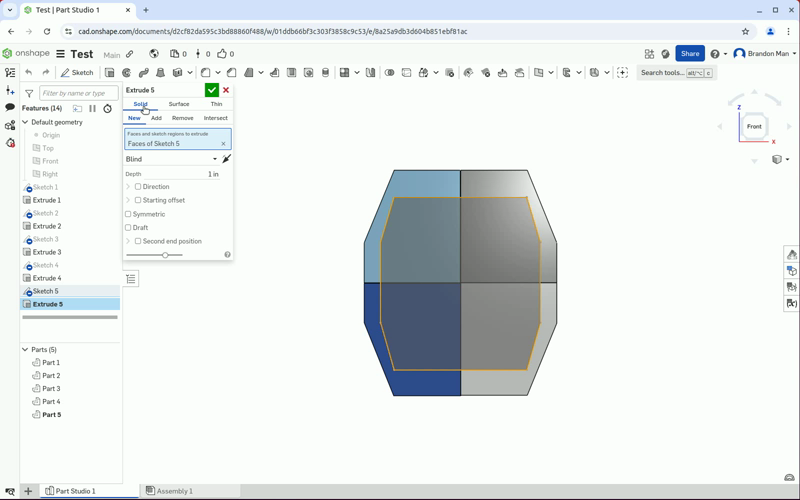
click(143, 106)
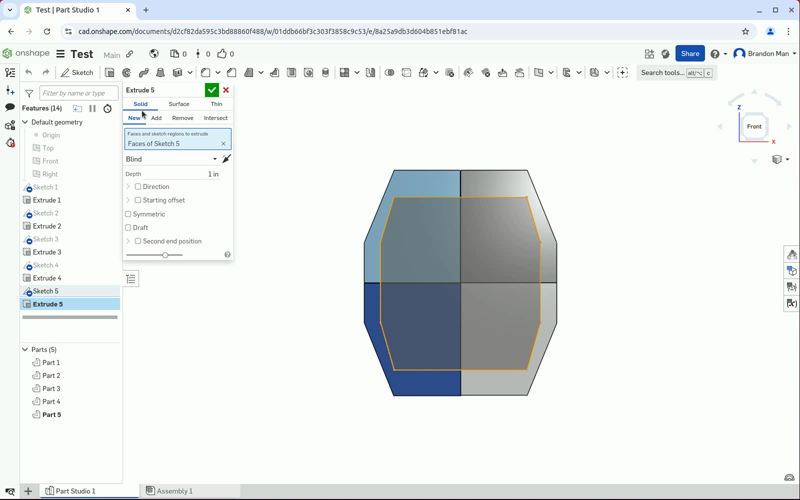
mouse_move(137, 120)
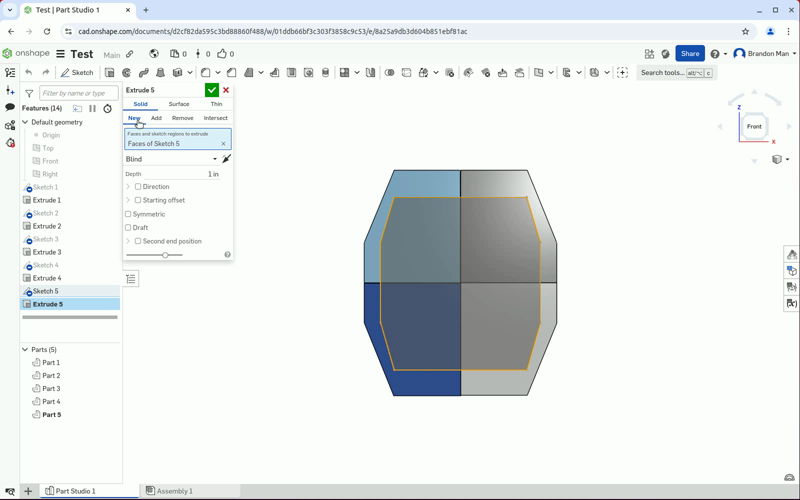
click(137, 120)
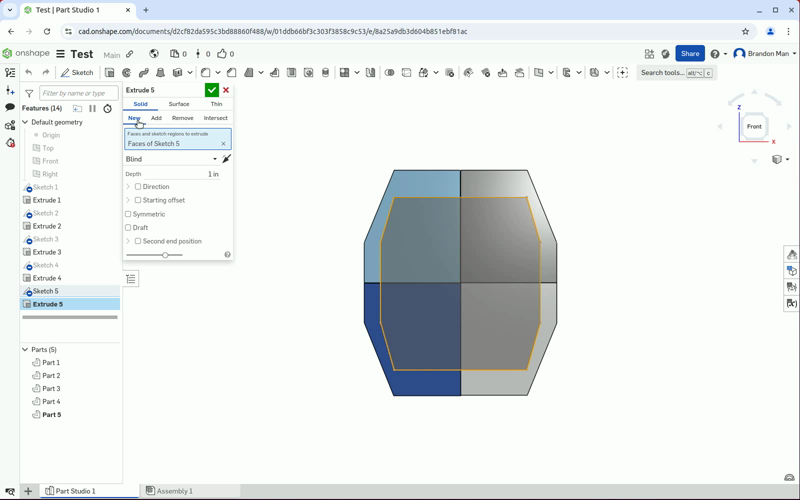
key(tab, 4)
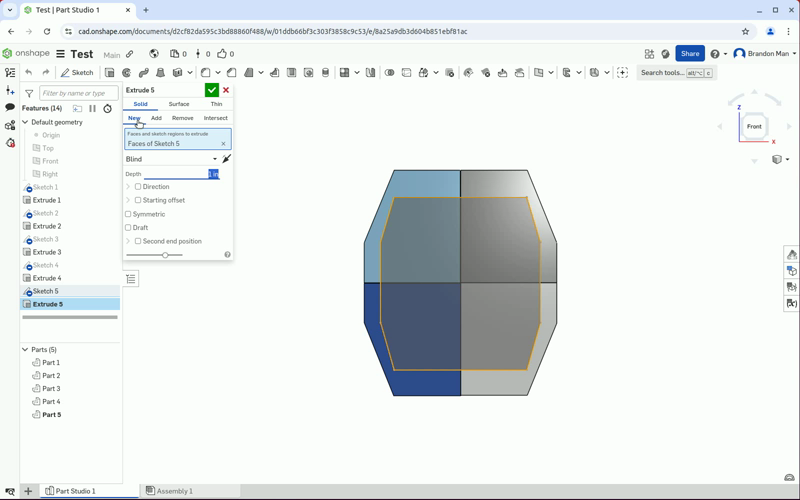
text(14.924)
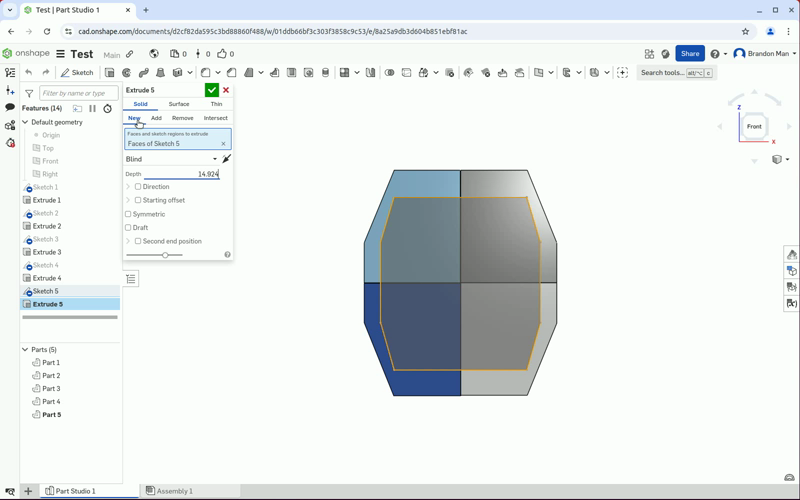
key(enter)
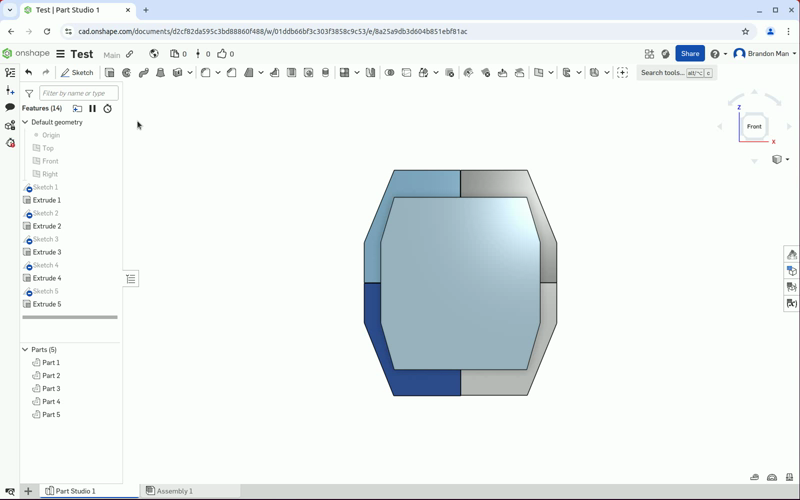
key(shift+h)
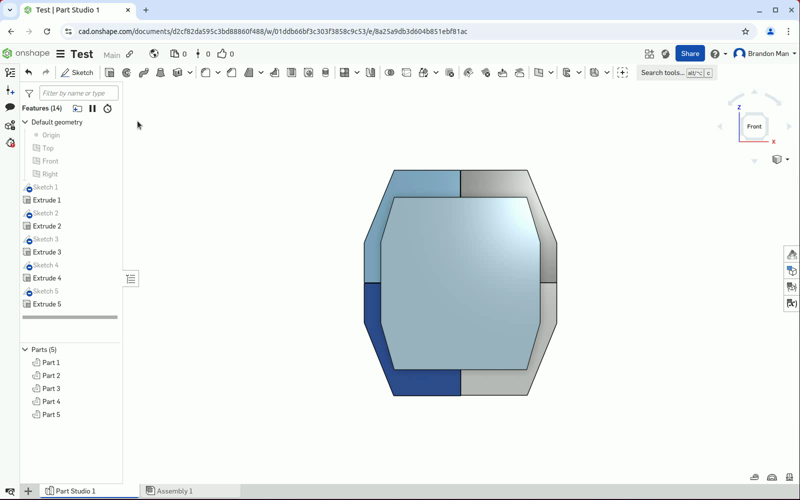
key(shift+h)
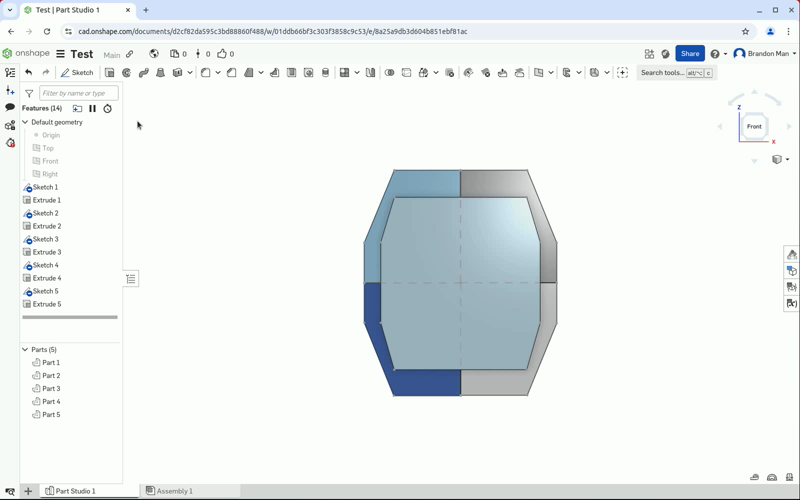
key(shift+7)
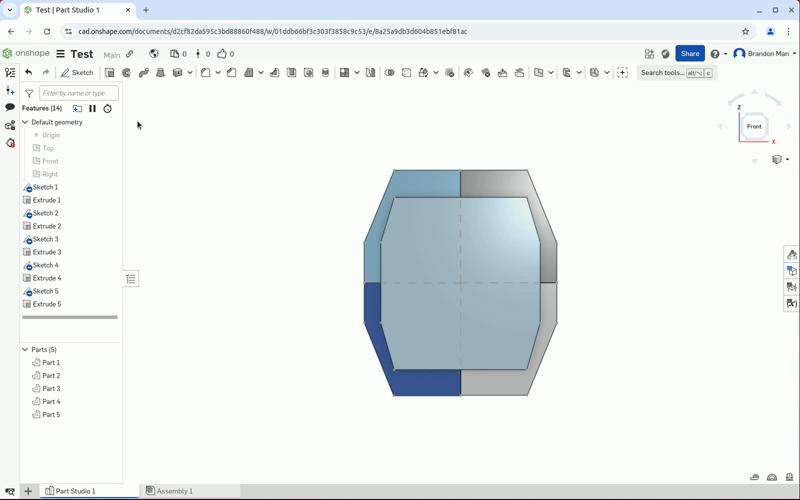
key(left, 2)
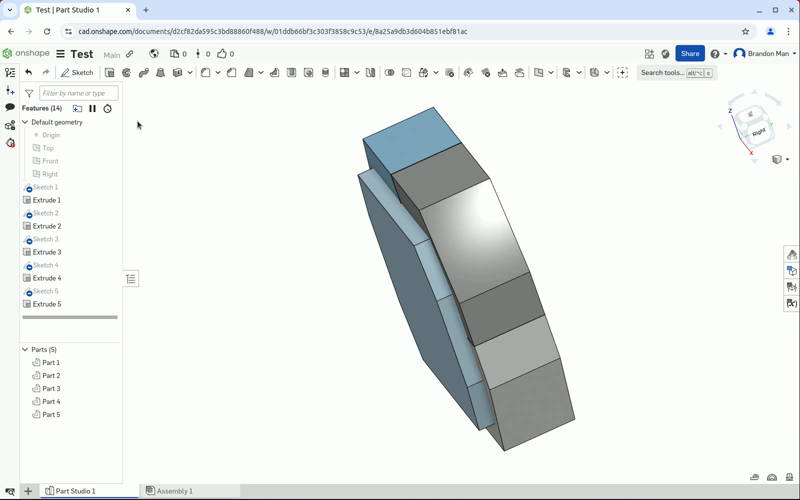
key(down, 2)
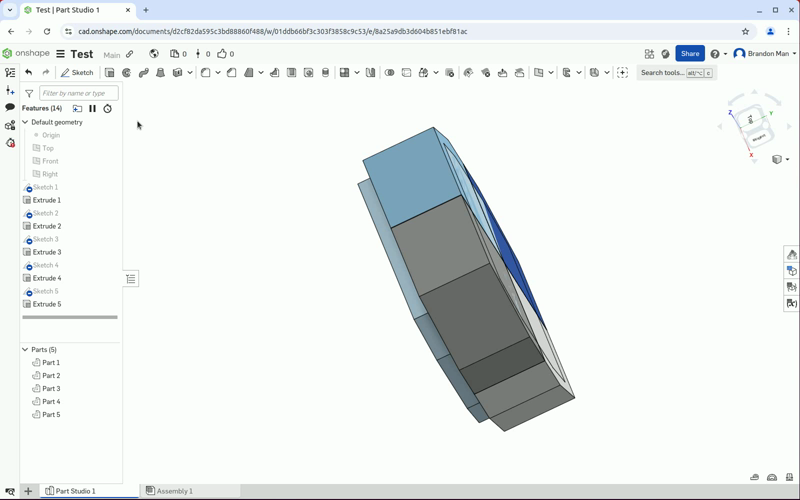
key(up, 2)
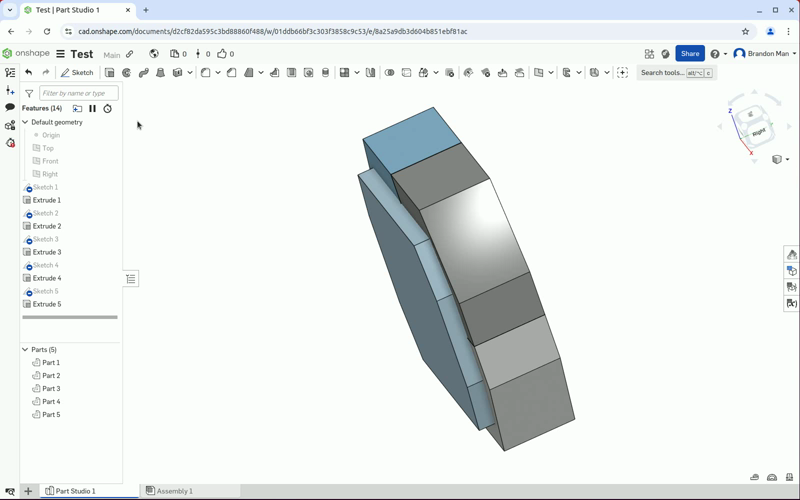
key(right, 2)
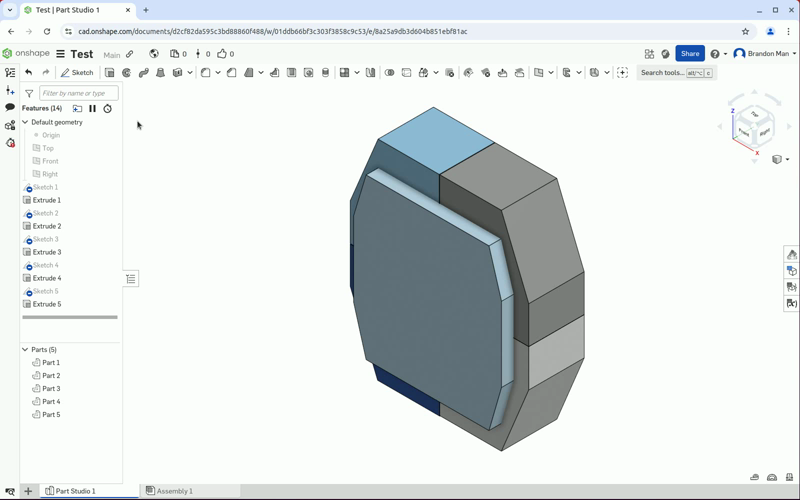
mouse_move(73, 189)
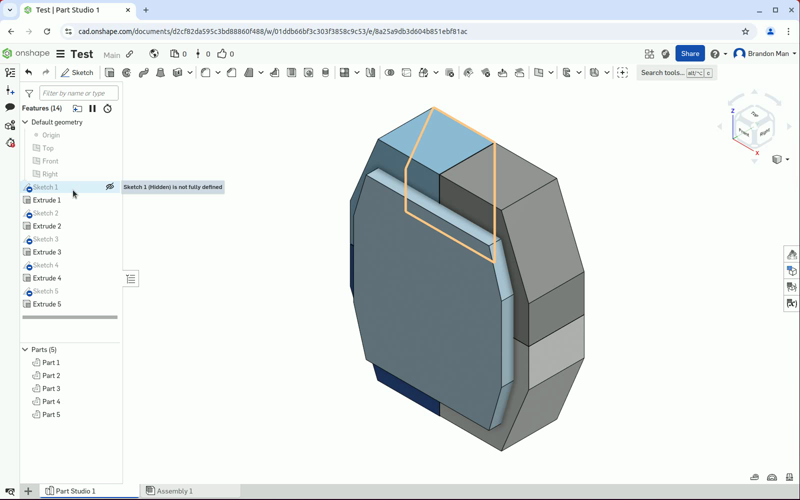
click(73, 189)